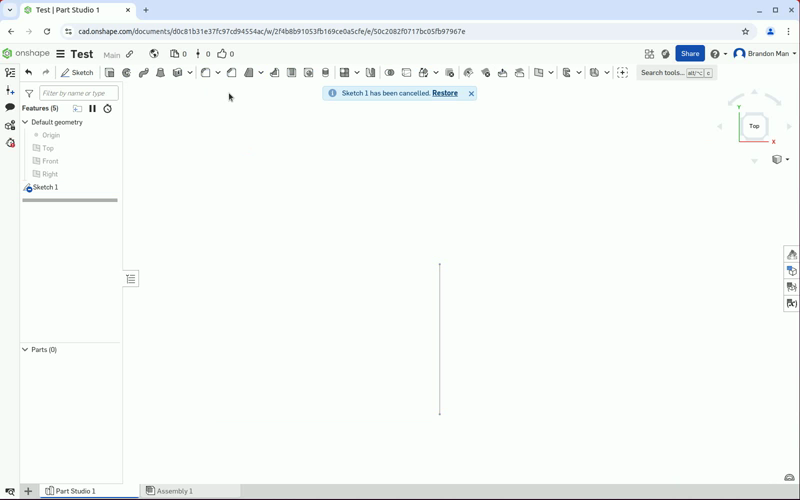
key(shift+h)
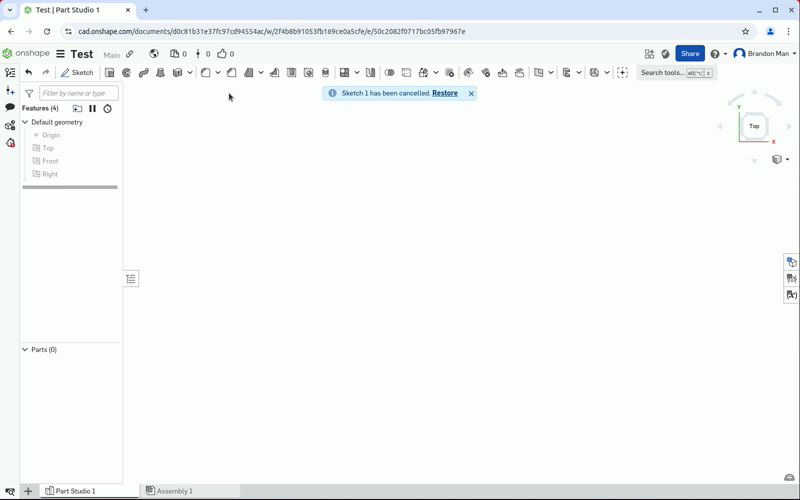
mouse_move(73, 352)
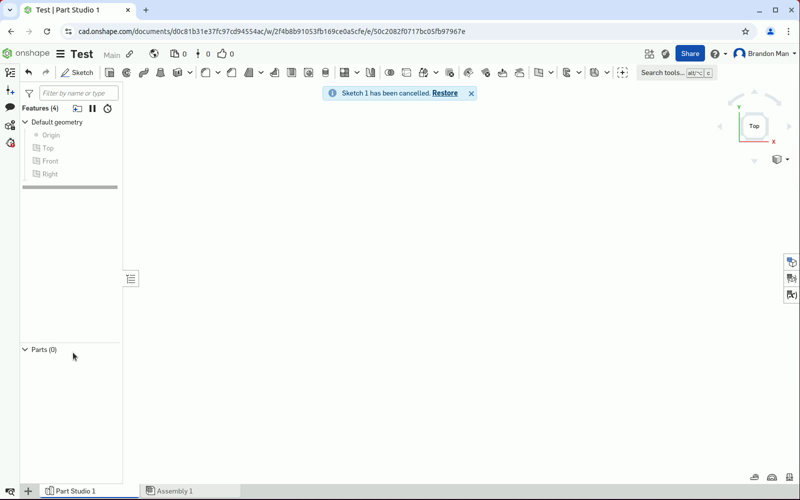
key(y)
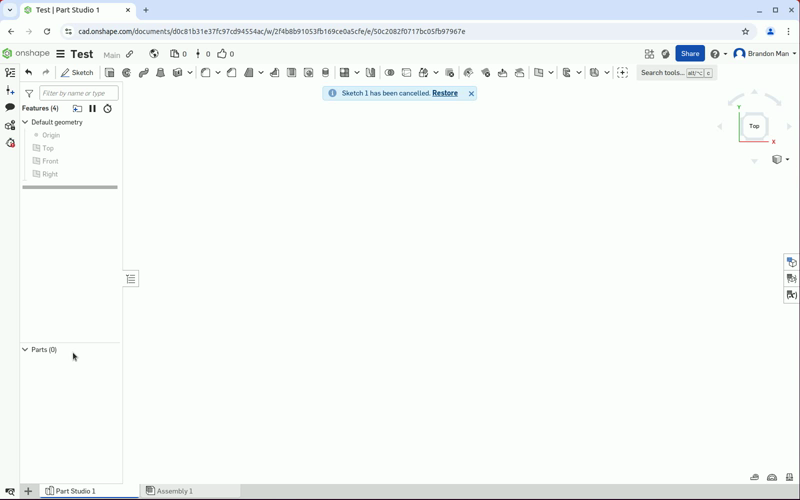
key(shift+p)
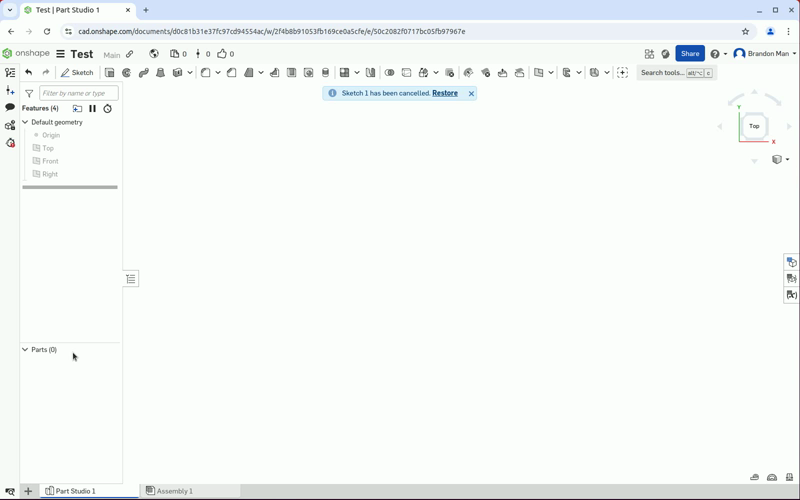
key(space)
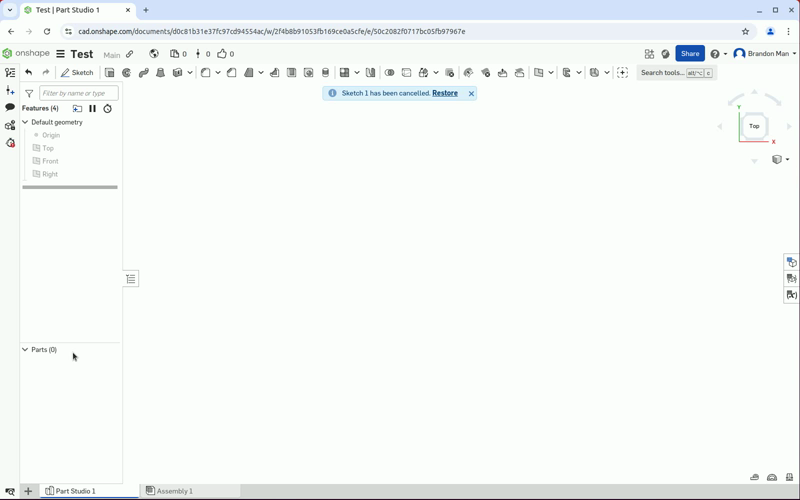
key_down(shift)
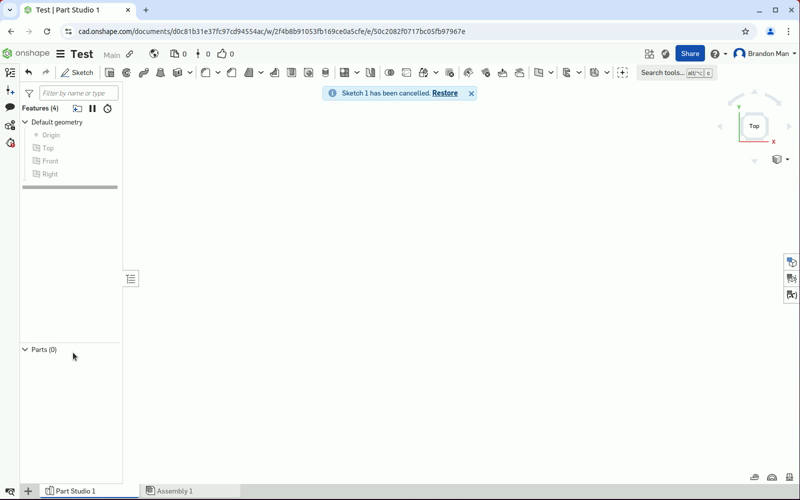
key(up)
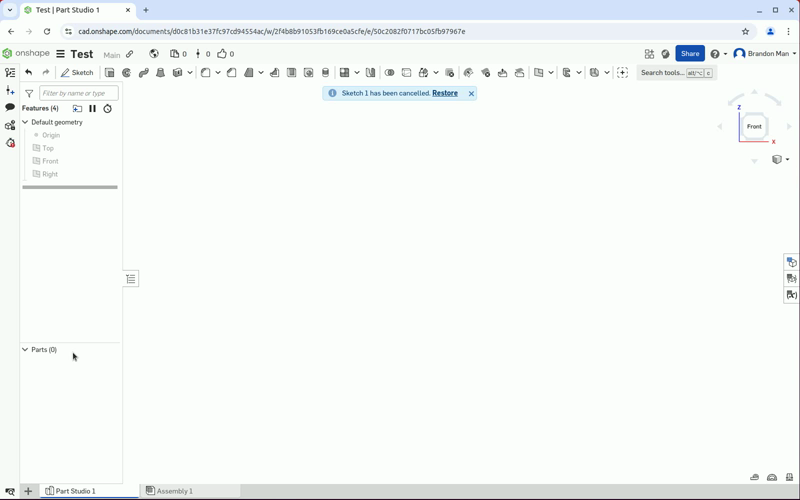
key_up(shift)
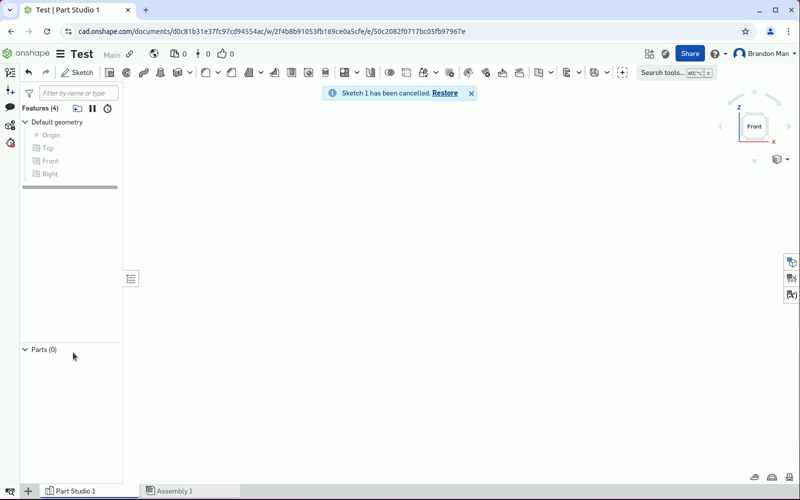
key(space)
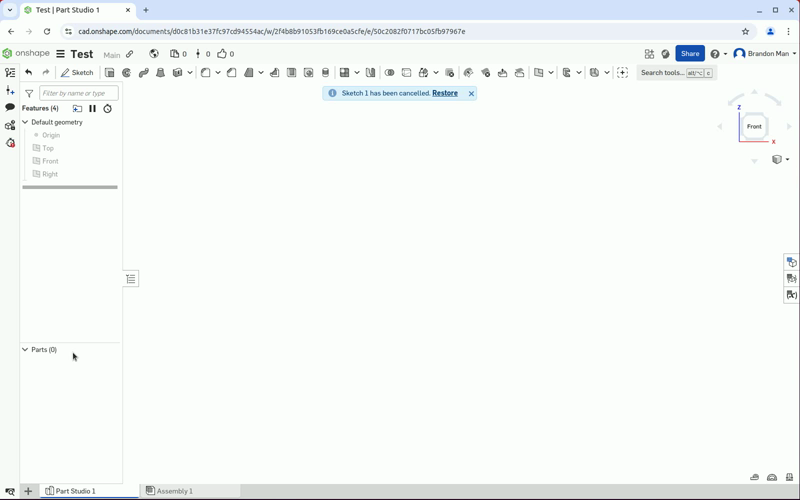
key_down(shift)
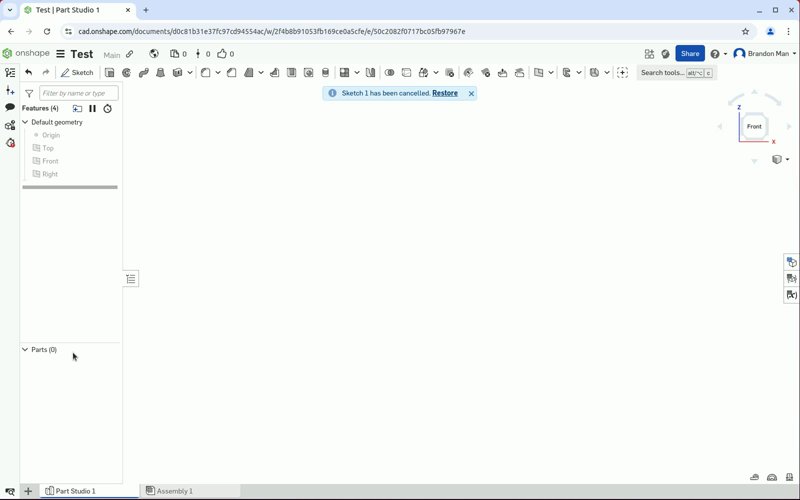
key(left)
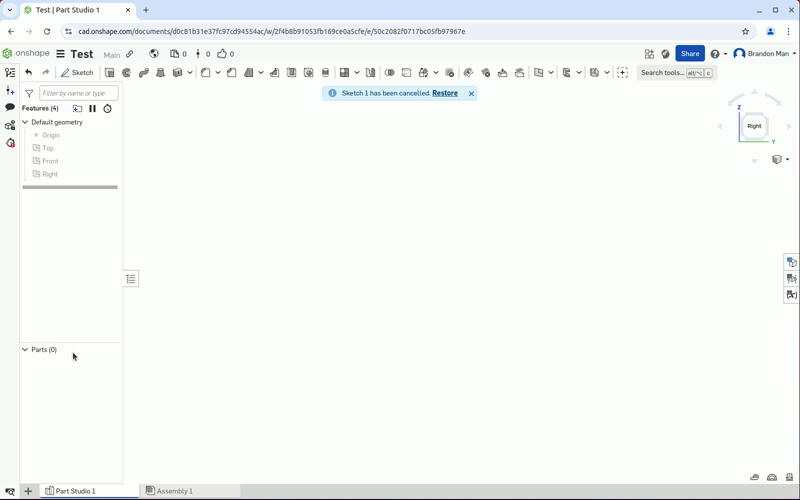
key_up(shift)
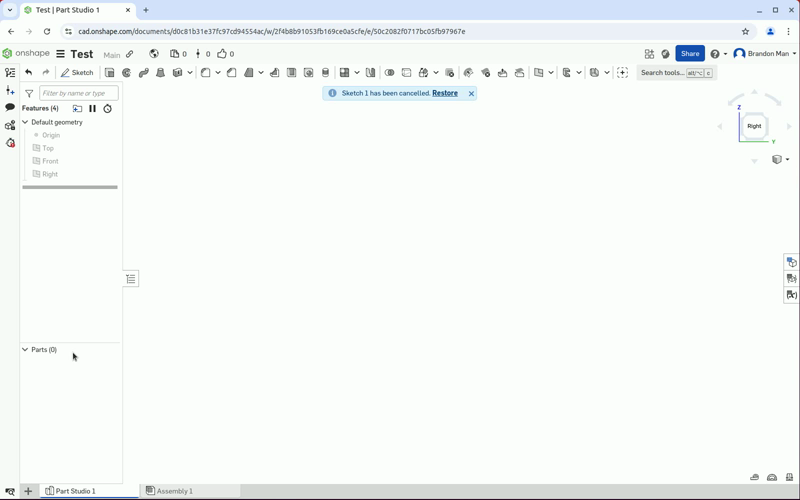
mouse_move(73, 352)
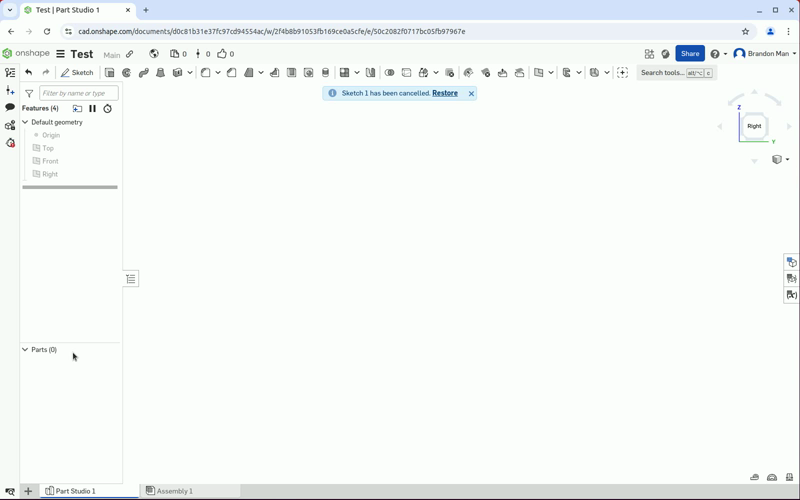
key(shift+y)
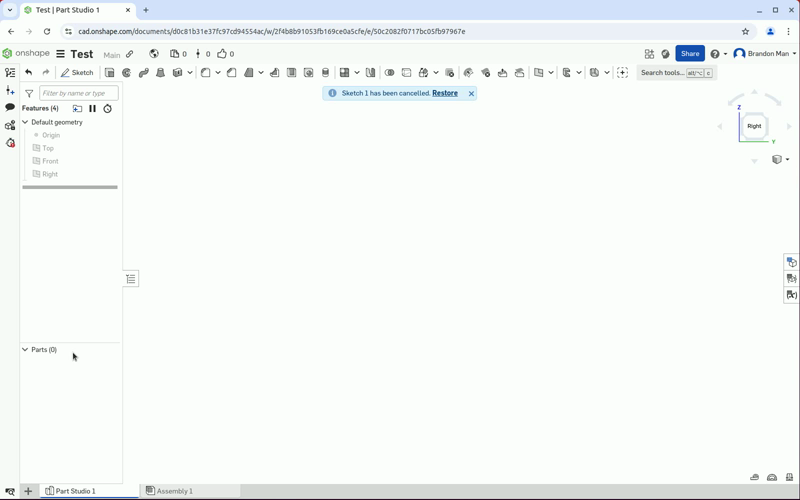
key(shift+s)
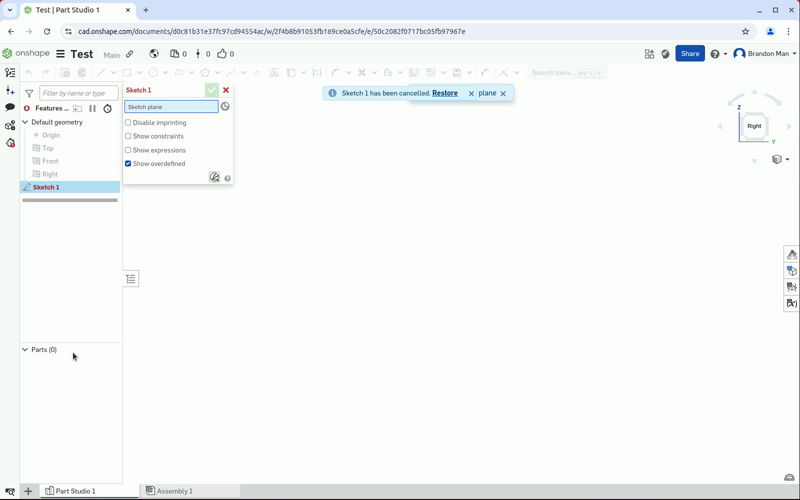
mouse_move(73, 176)
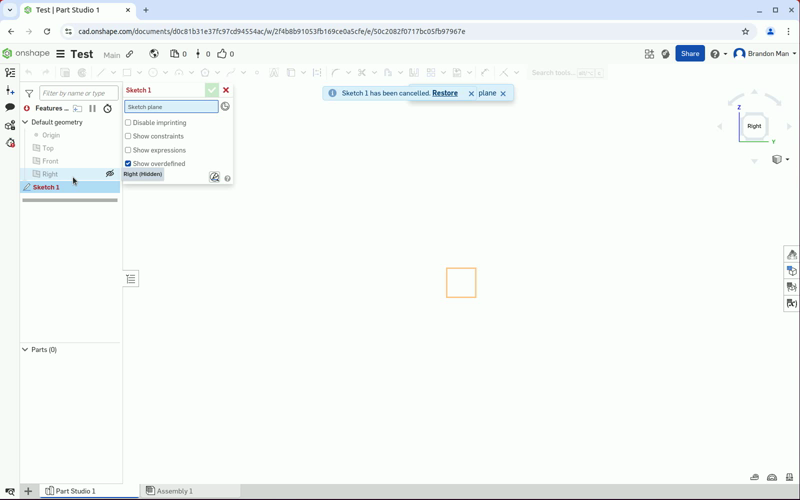
click(73, 176)
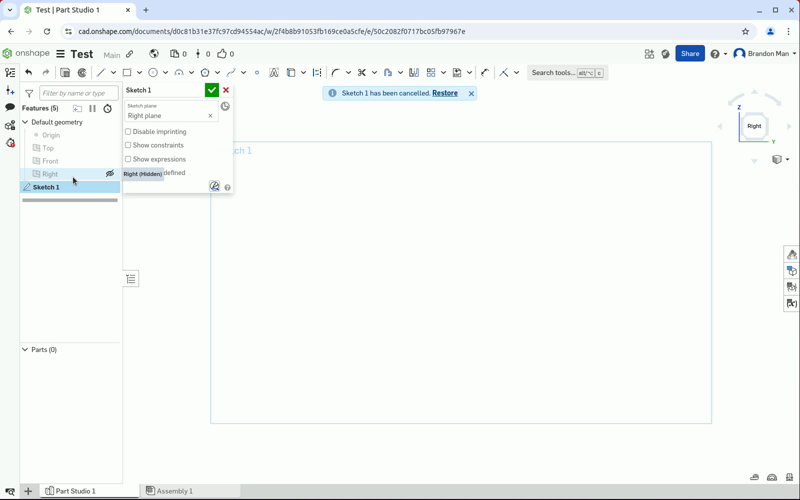
mouse_move(73, 352)
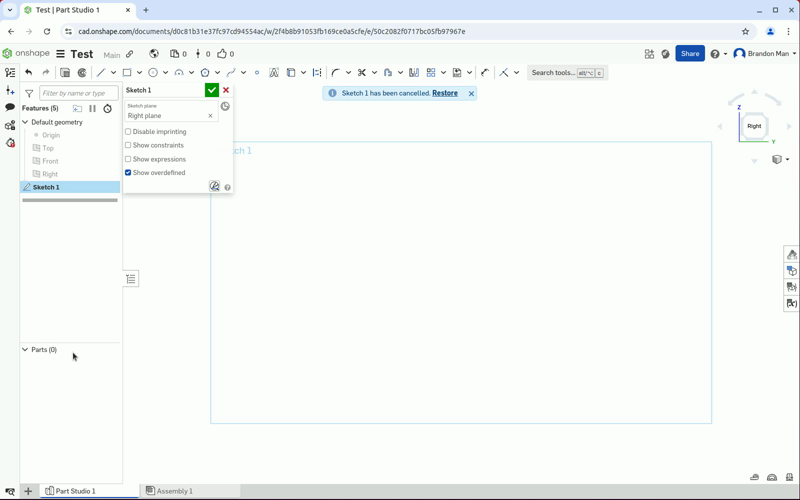
key(y)
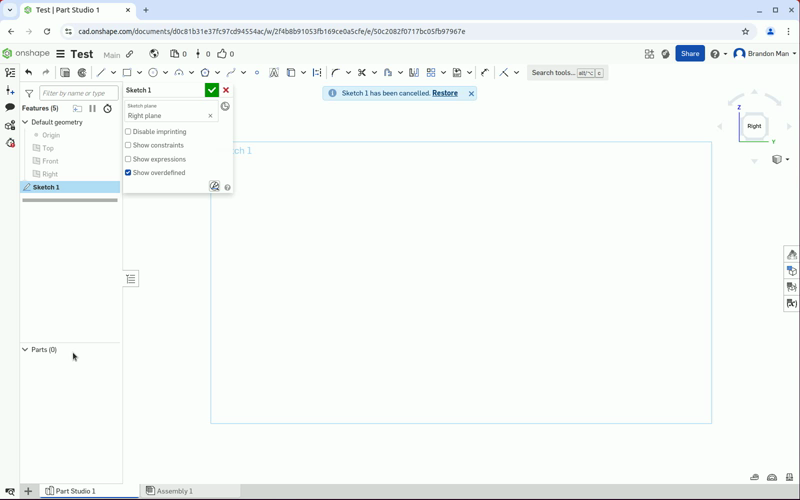
key(l)
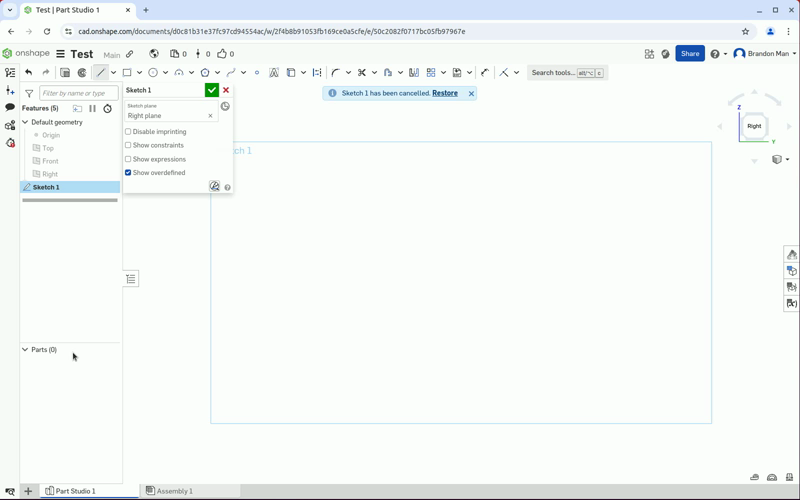
key_down(shift)
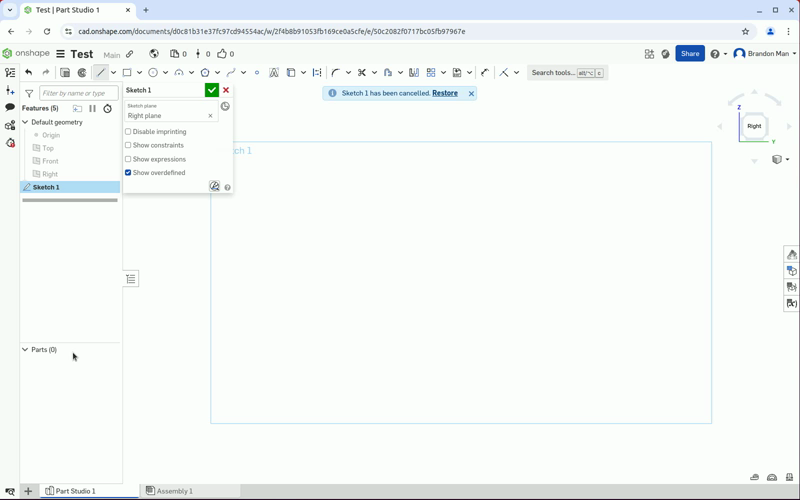
mouse_move(460, 342)
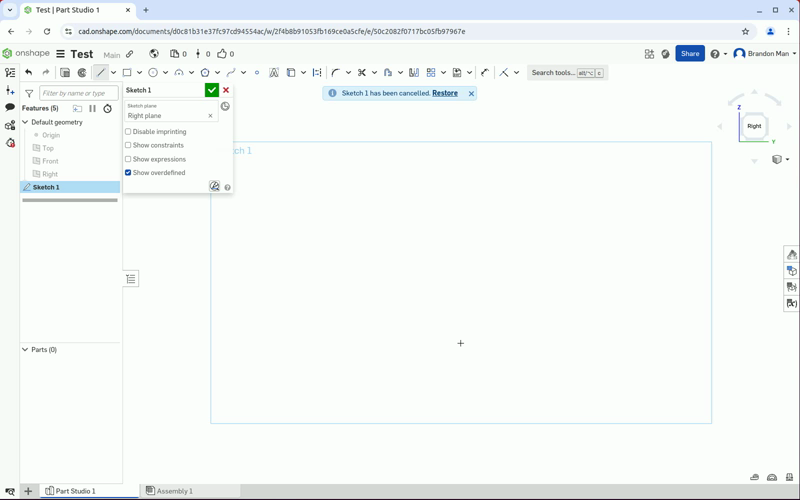
click(460, 342)
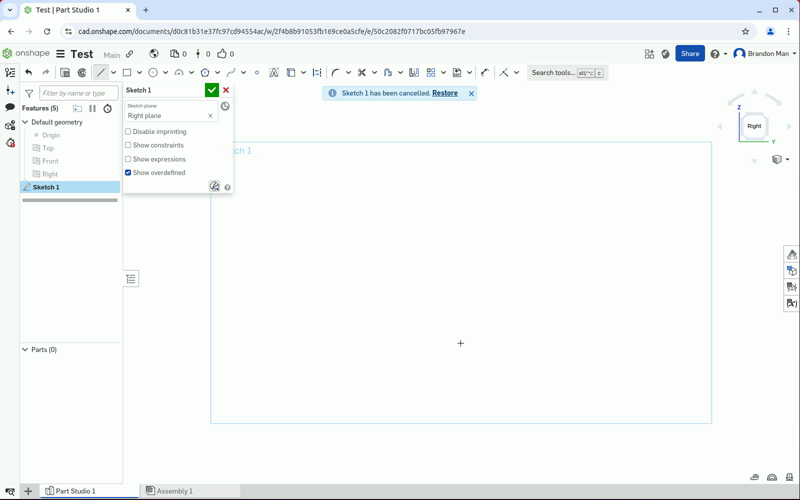
key_up(shift)
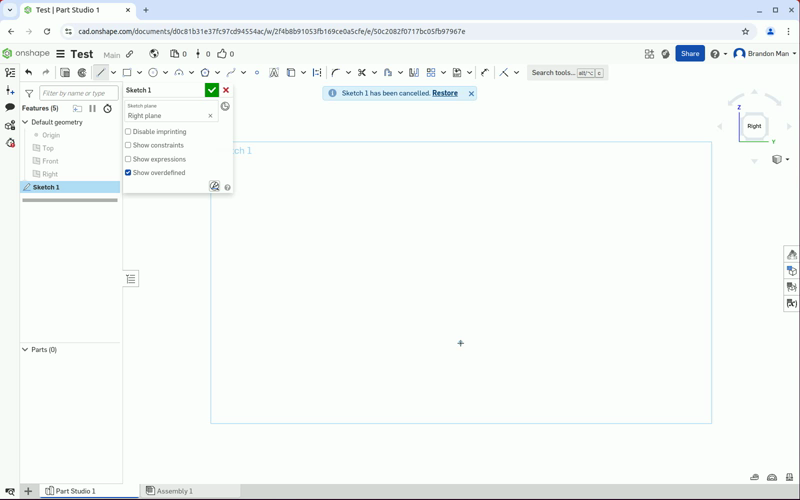
key_down(shift)
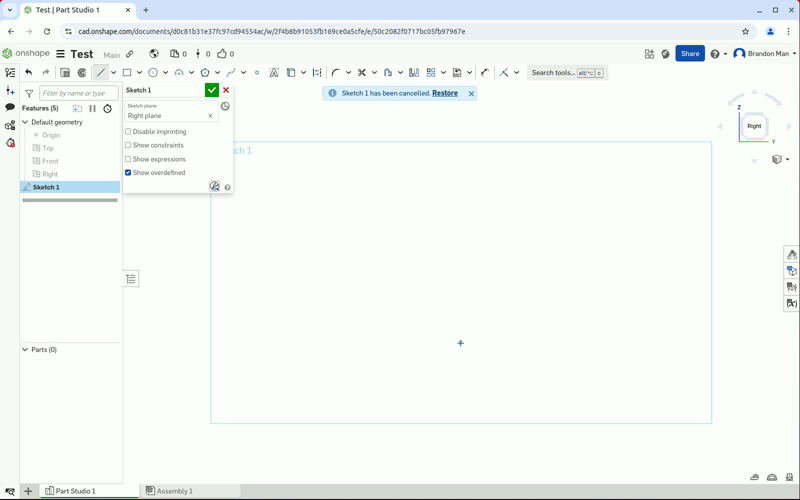
mouse_move(490, 342)
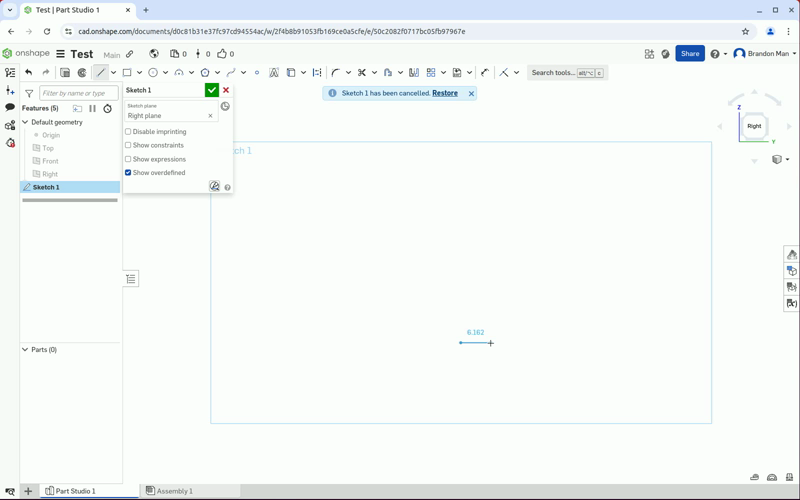
mouse_move(484, 342)
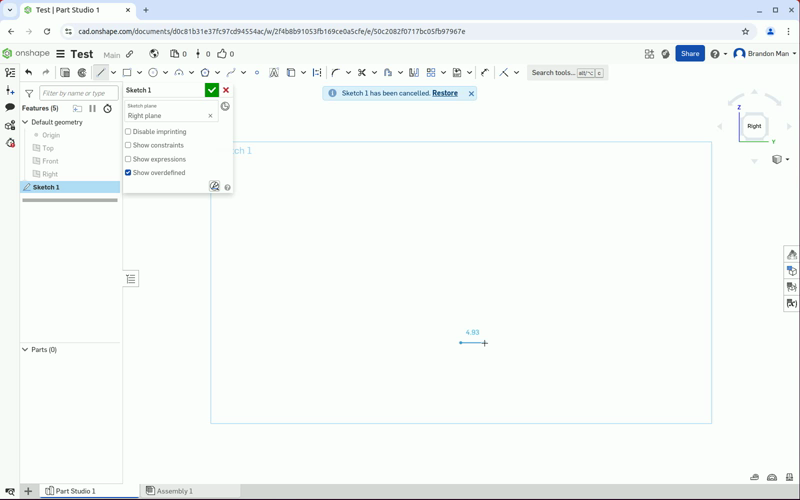
click(484, 342)
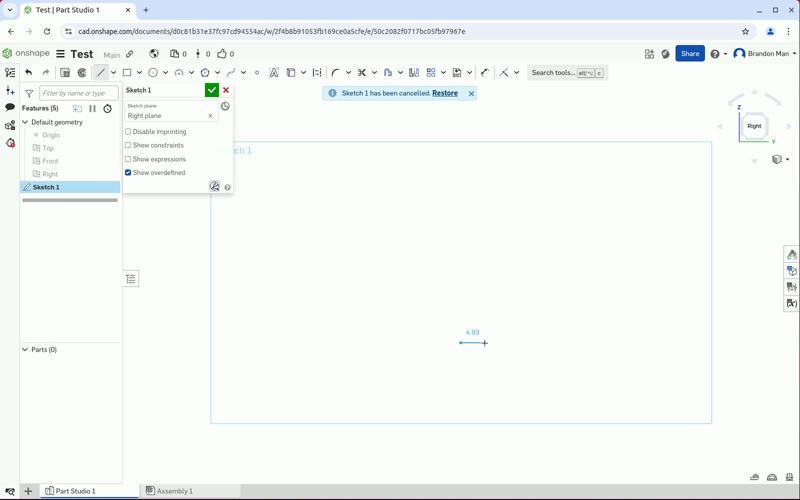
key_up(shift)
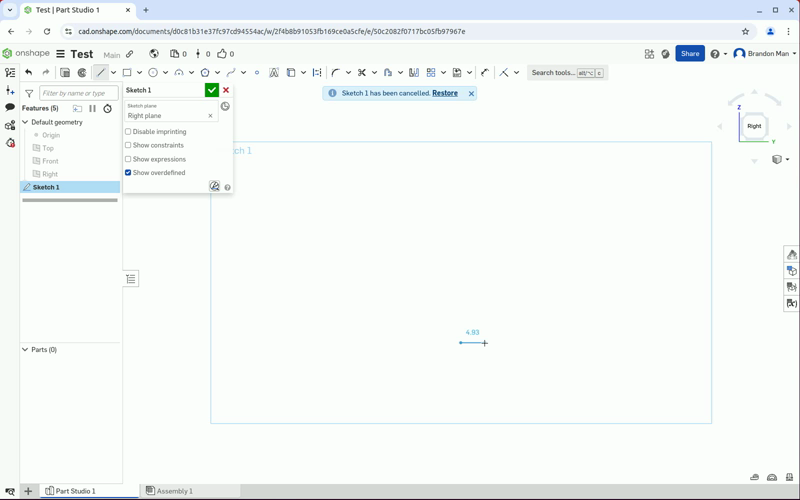
key_down(shift)
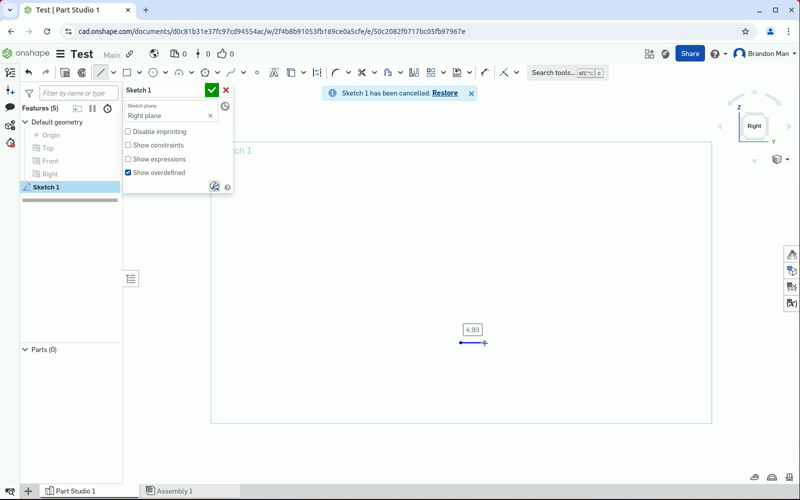
mouse_move(514, 342)
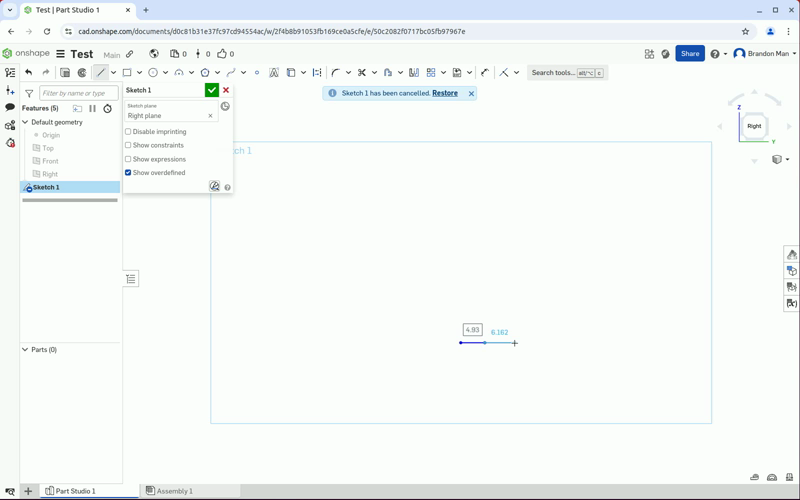
mouse_move(485, 342)
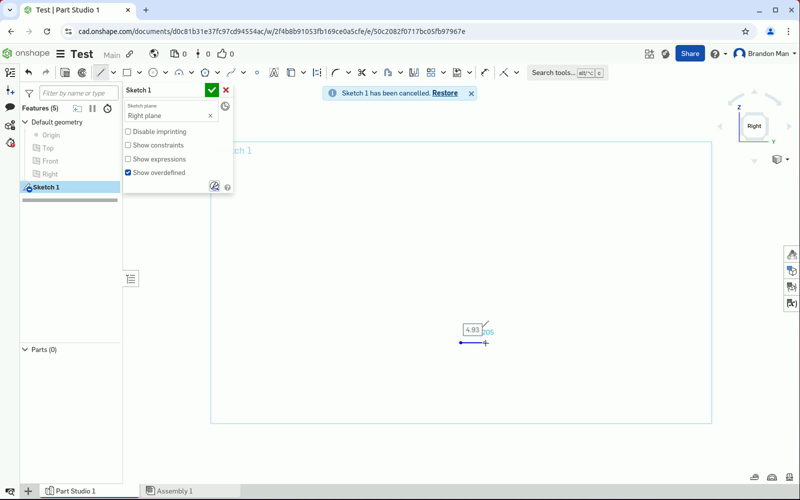
scroll(6)
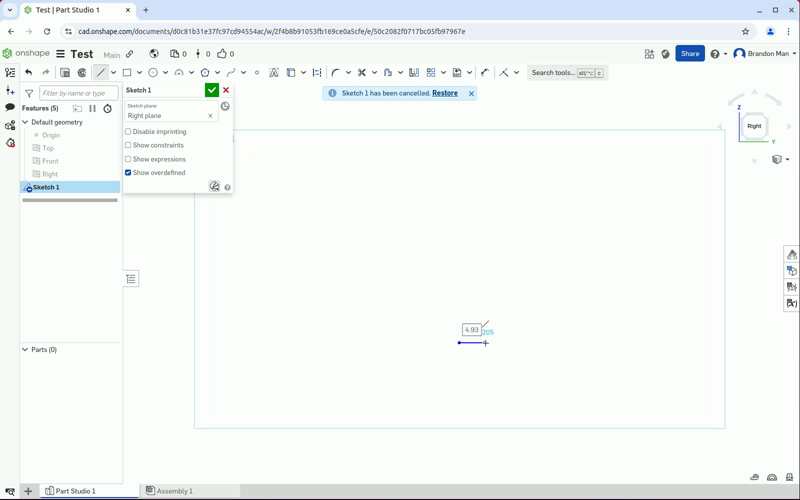
scroll(6)
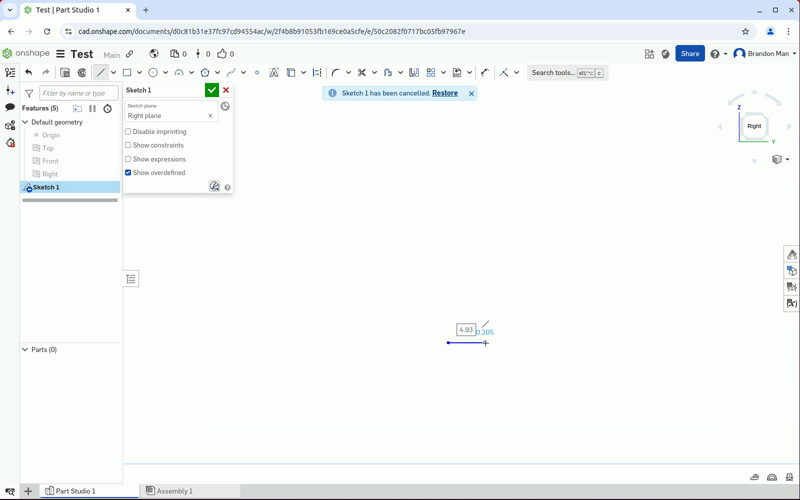
scroll(6)
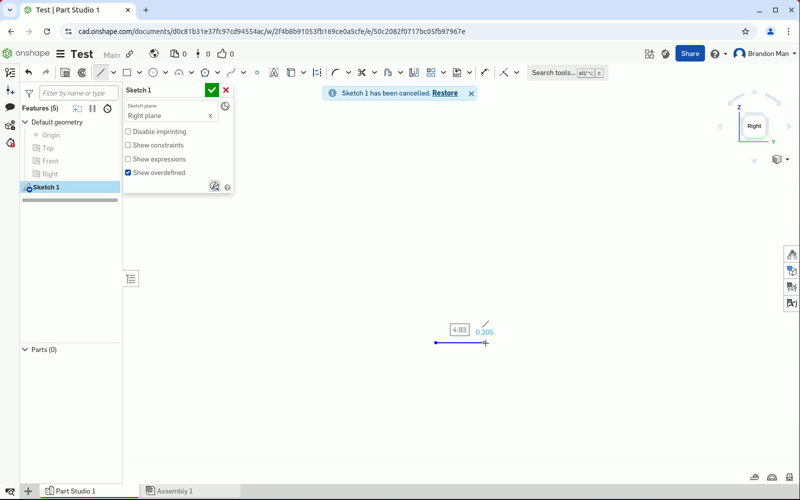
scroll(6)
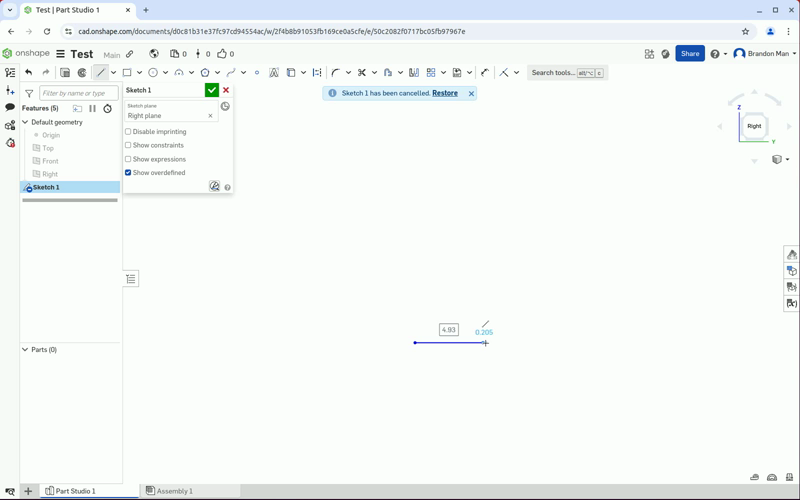
scroll(6)
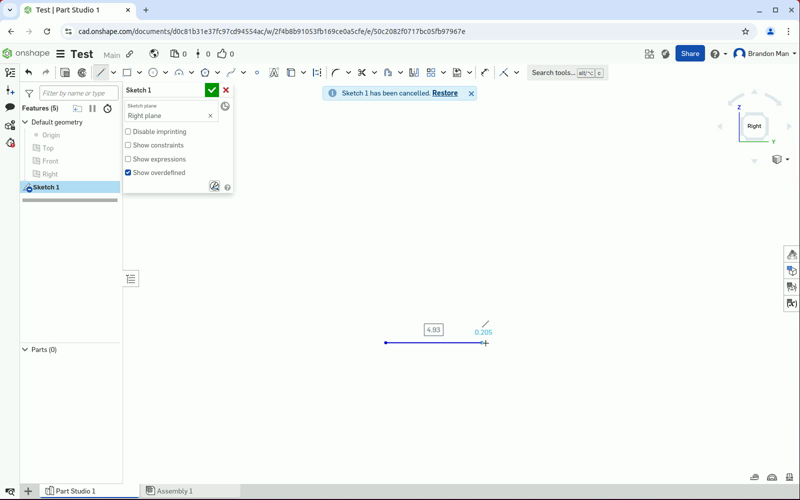
scroll(6)
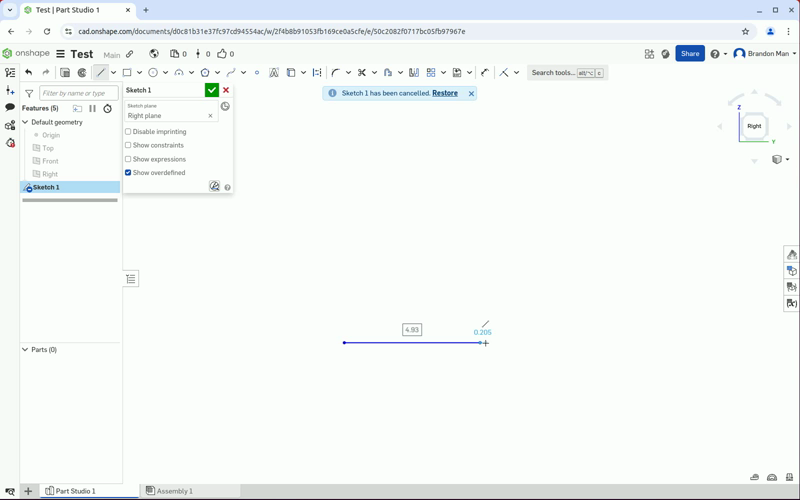
scroll(6)
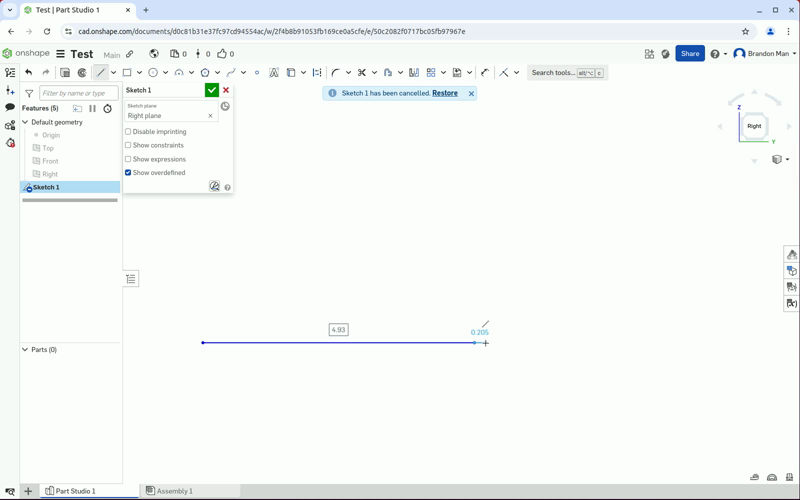
click(485, 342)
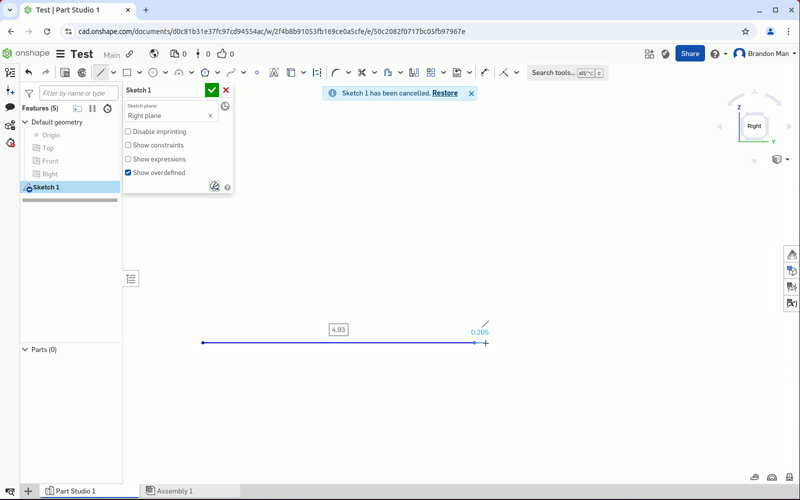
scroll(-6)
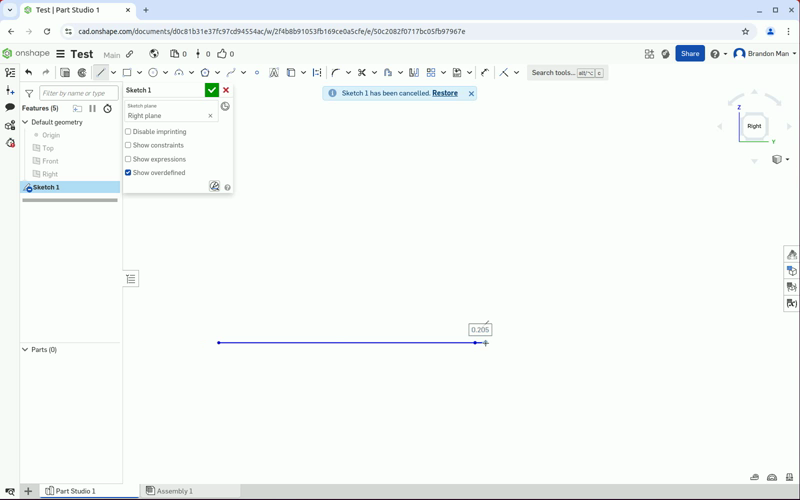
scroll(-6)
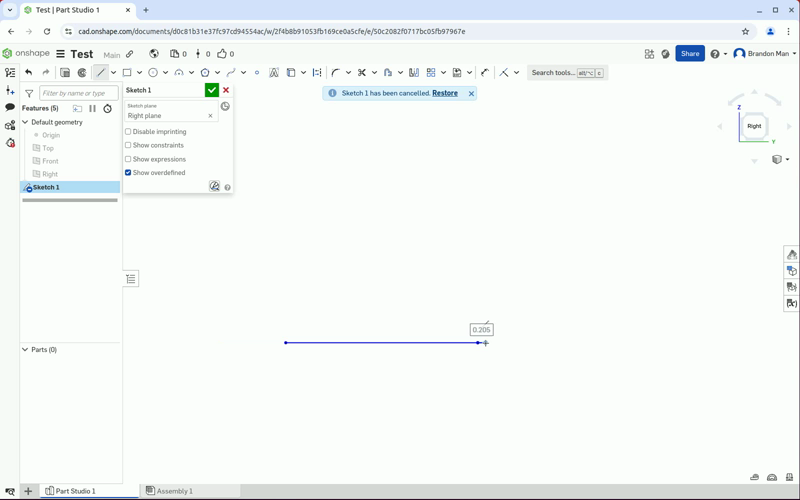
scroll(-6)
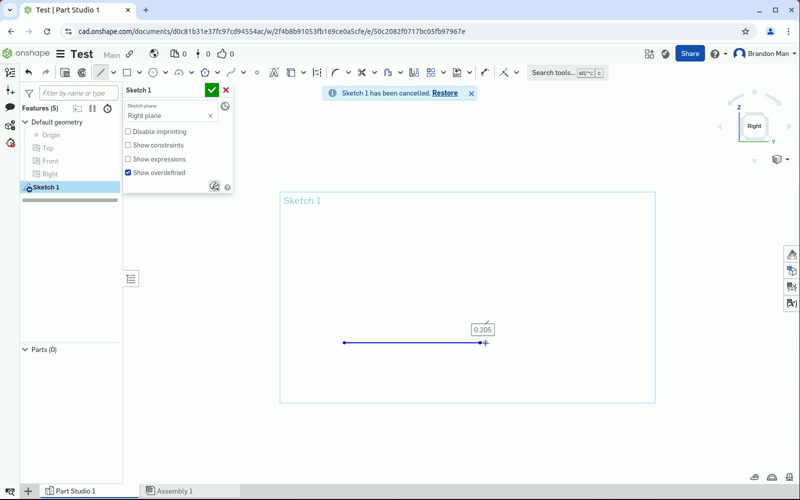
scroll(-6)
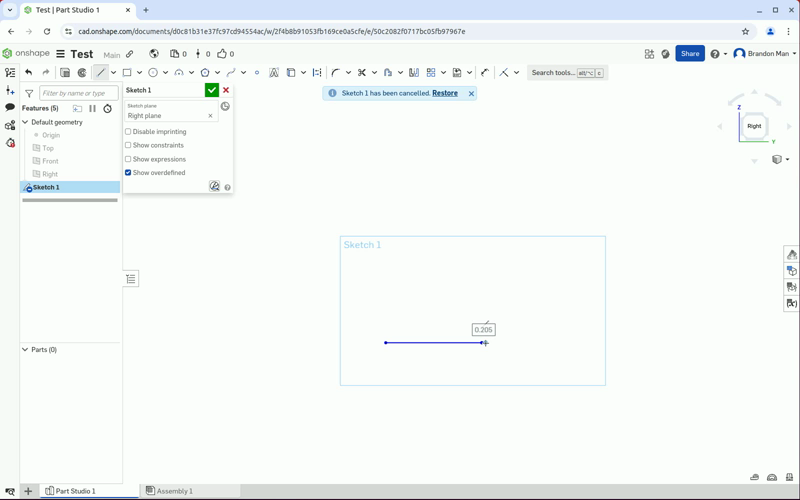
scroll(-6)
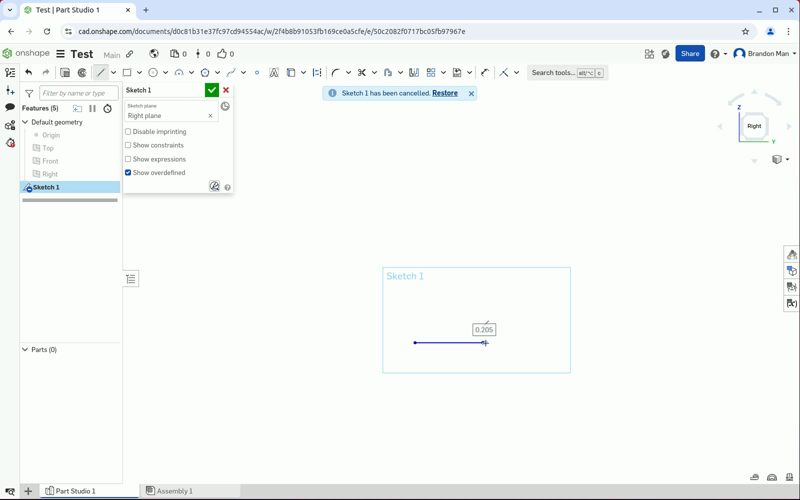
scroll(-6)
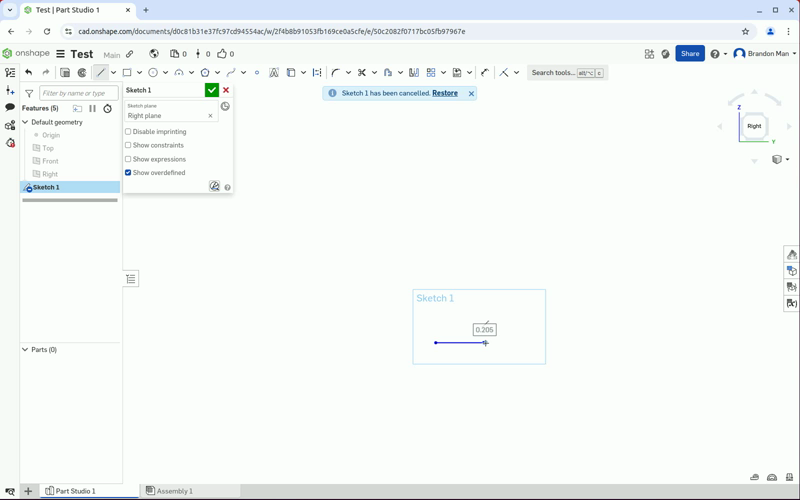
scroll(-6)
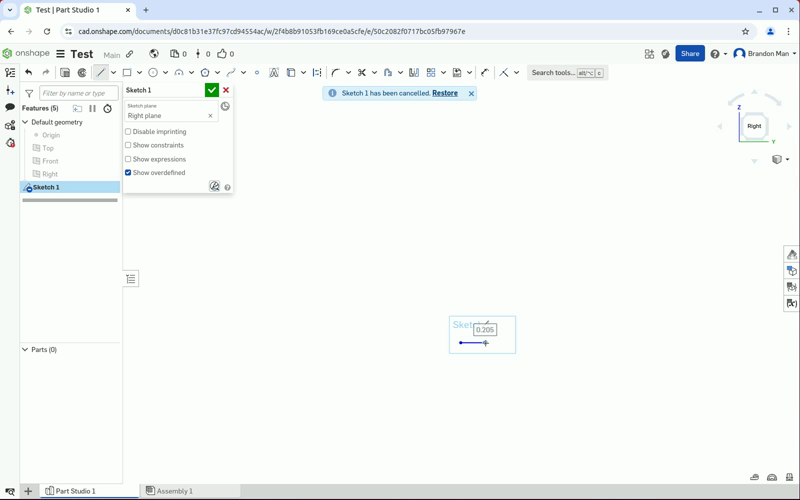
key_up(shift)
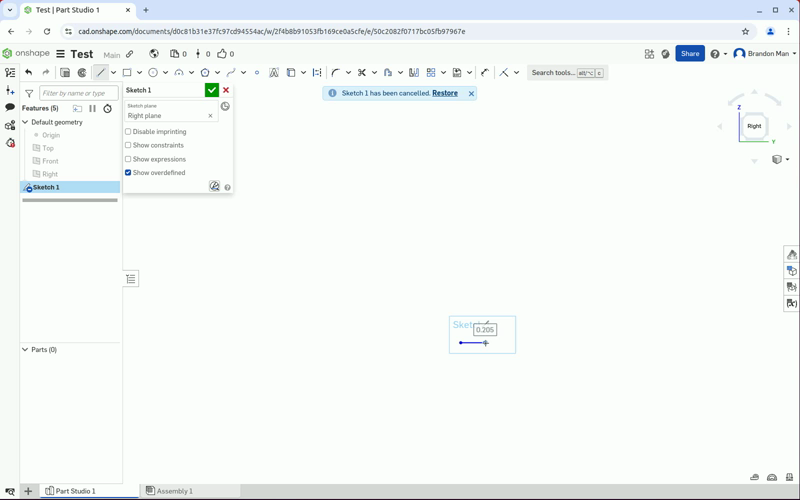
key_down(shift)
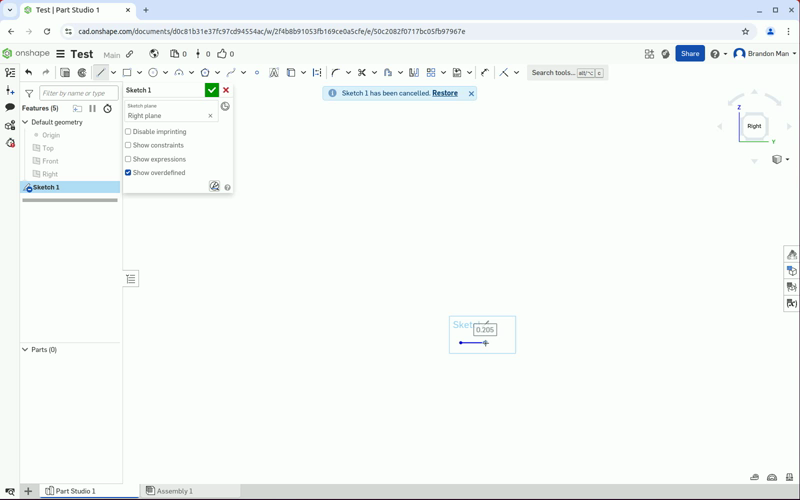
mouse_move(515, 342)
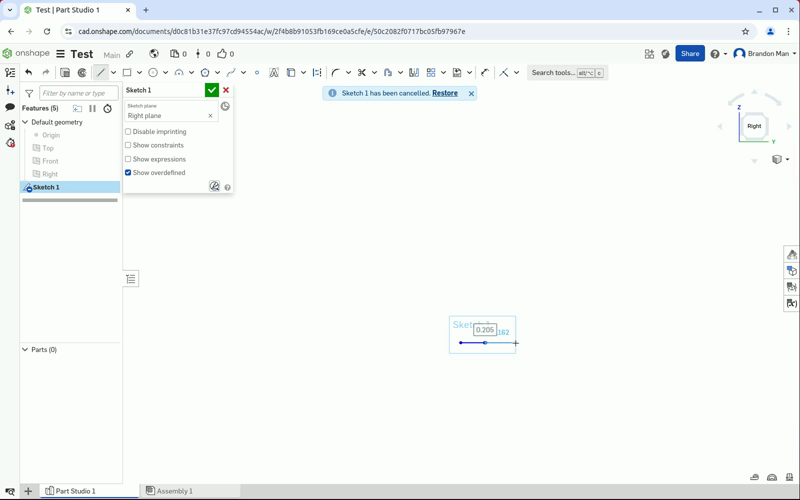
mouse_move(485, 385)
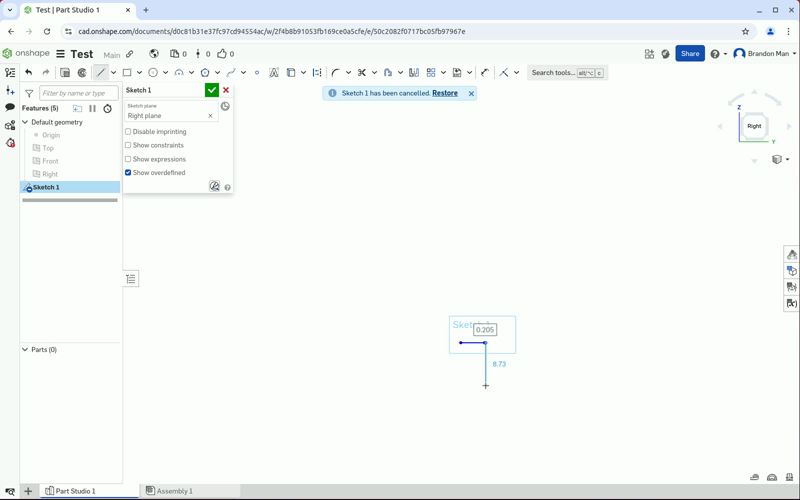
click(485, 385)
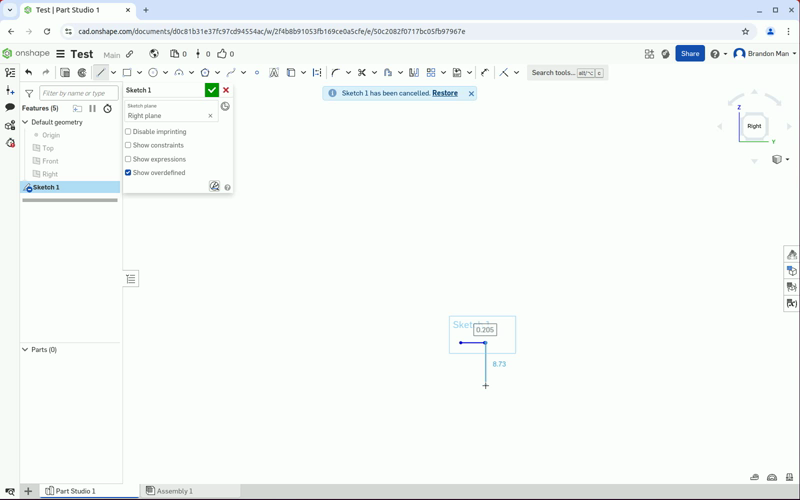
key_up(shift)
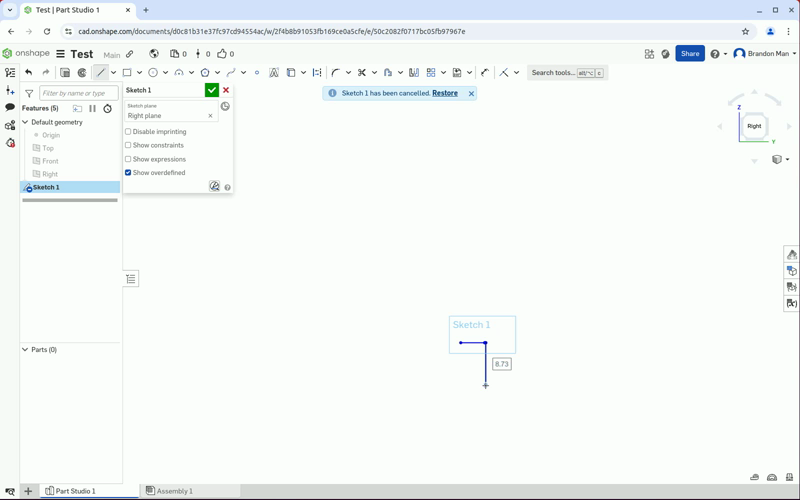
key_down(shift)
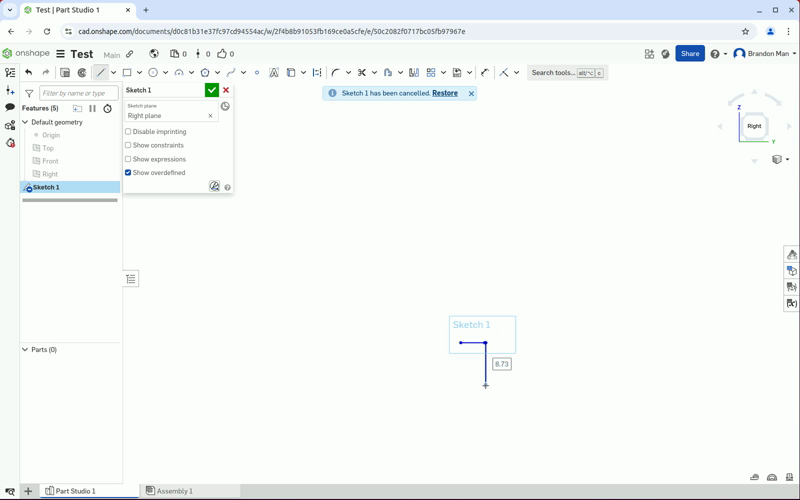
mouse_move(515, 385)
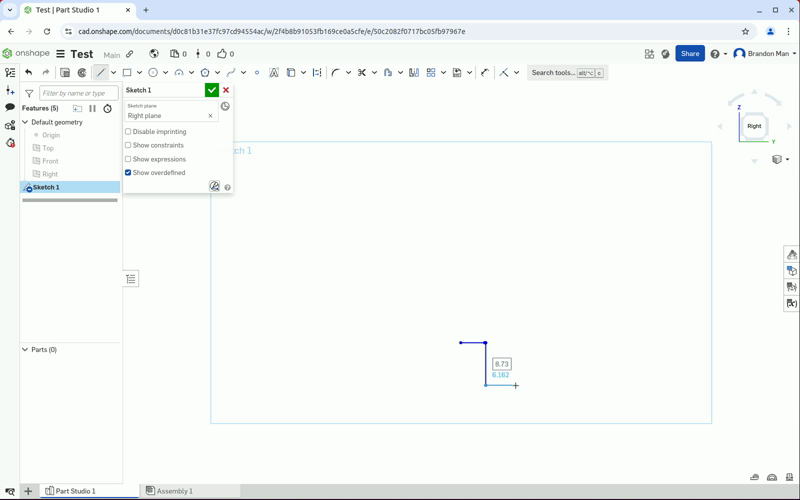
mouse_move(485, 395)
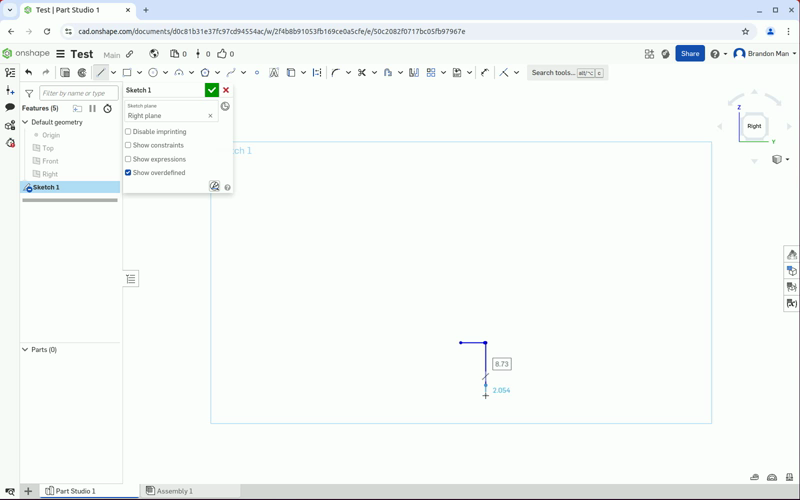
click(485, 395)
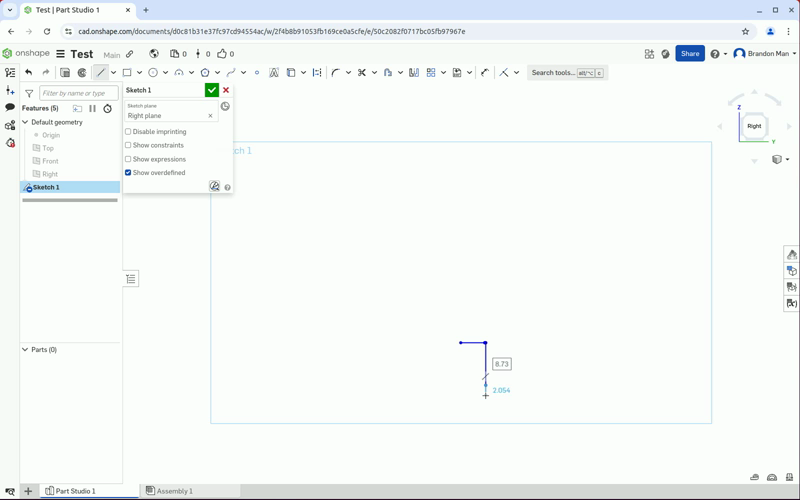
key_up(shift)
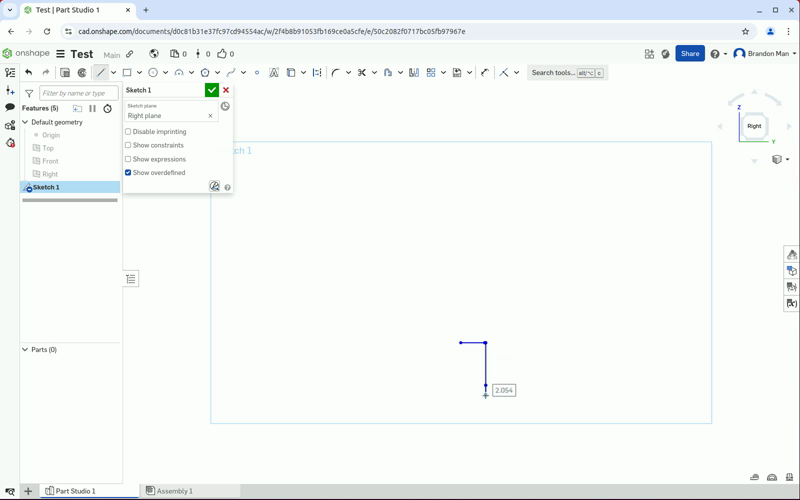
key_down(shift)
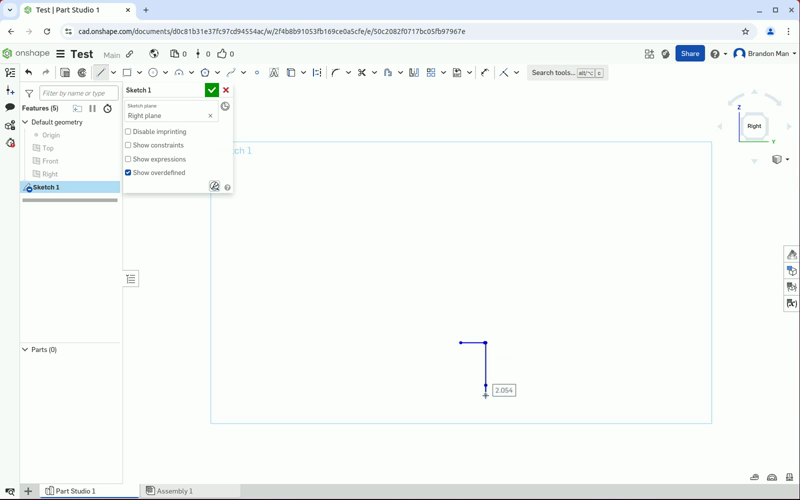
mouse_move(515, 395)
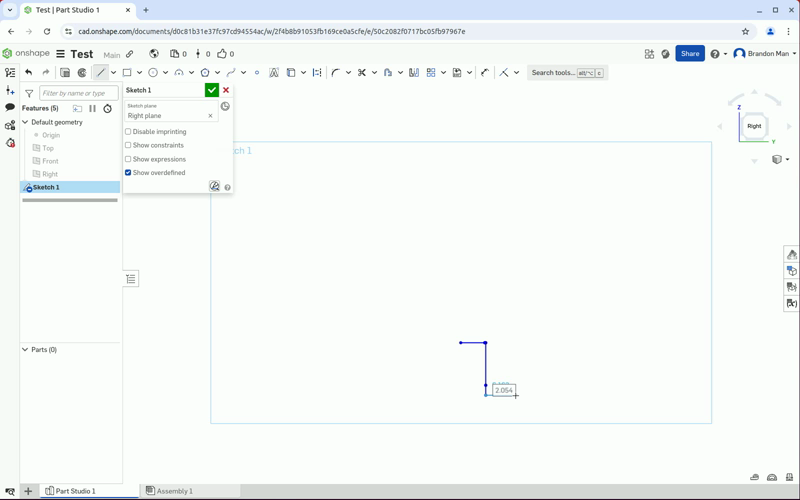
mouse_move(496, 395)
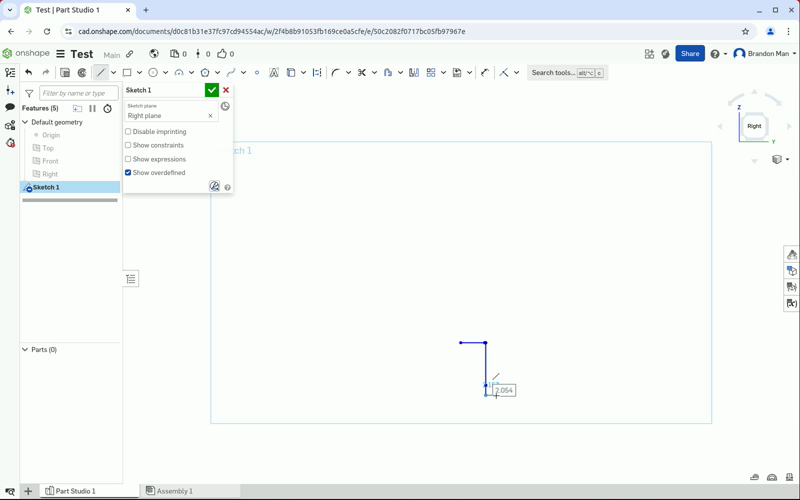
click(496, 395)
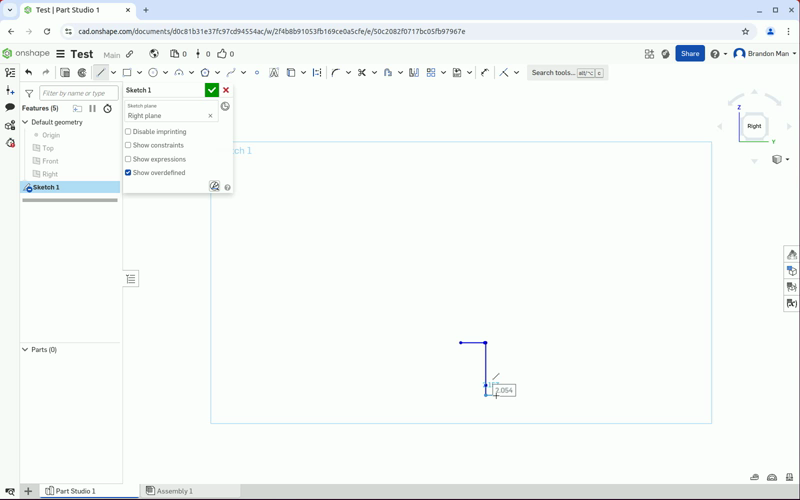
key_up(shift)
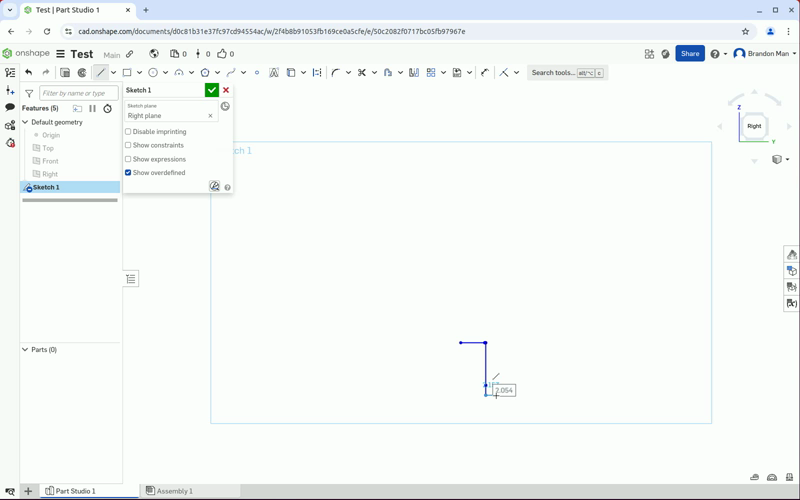
key_down(shift)
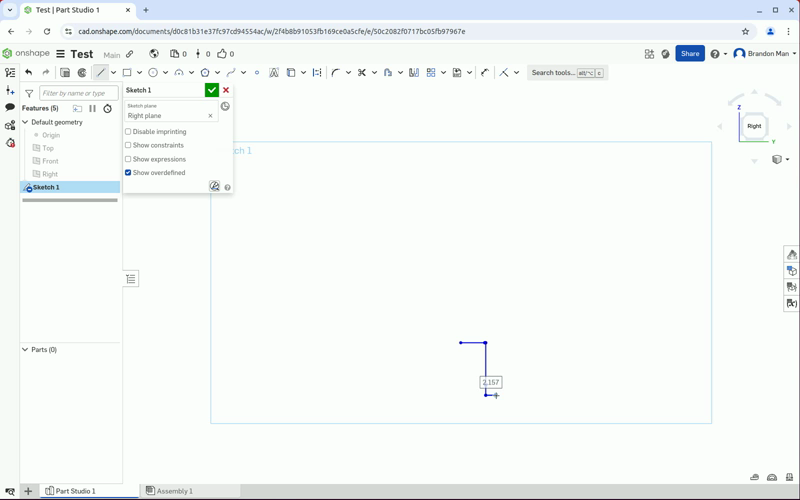
mouse_move(526, 395)
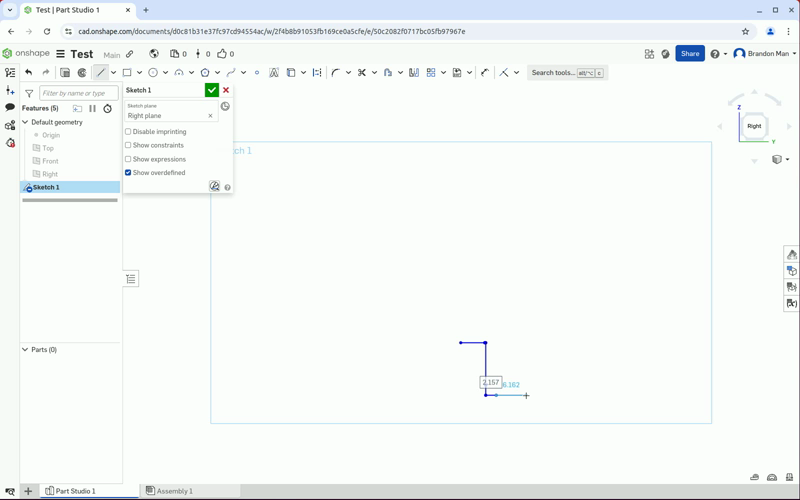
mouse_move(496, 342)
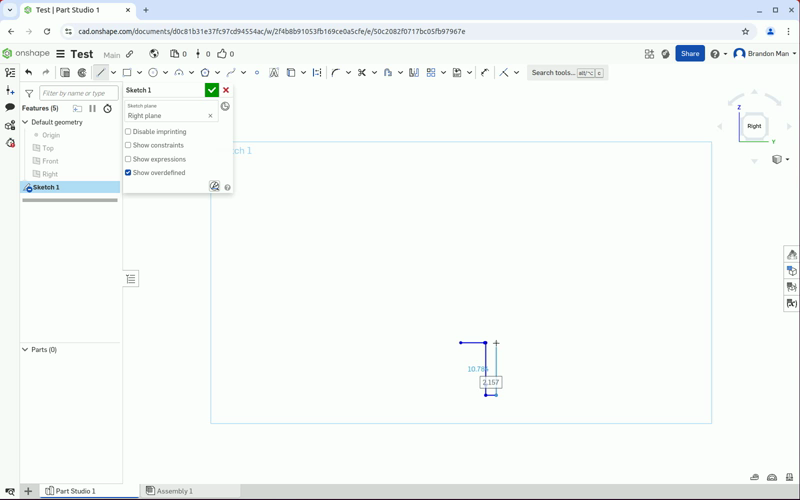
click(496, 342)
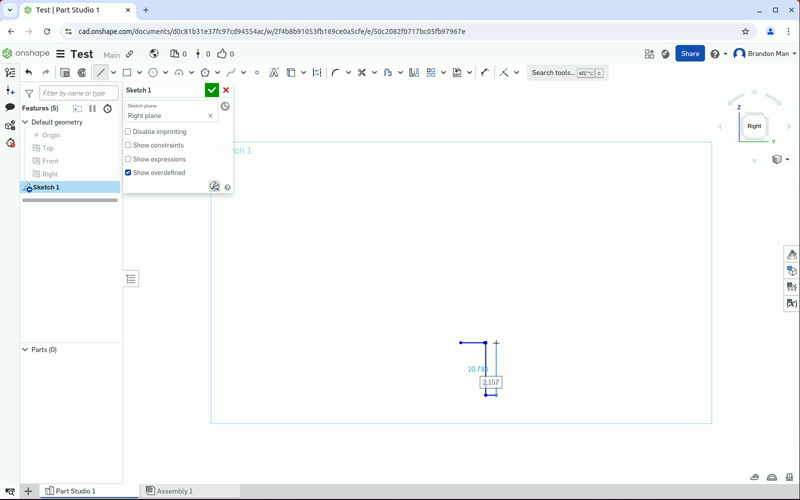
key_up(shift)
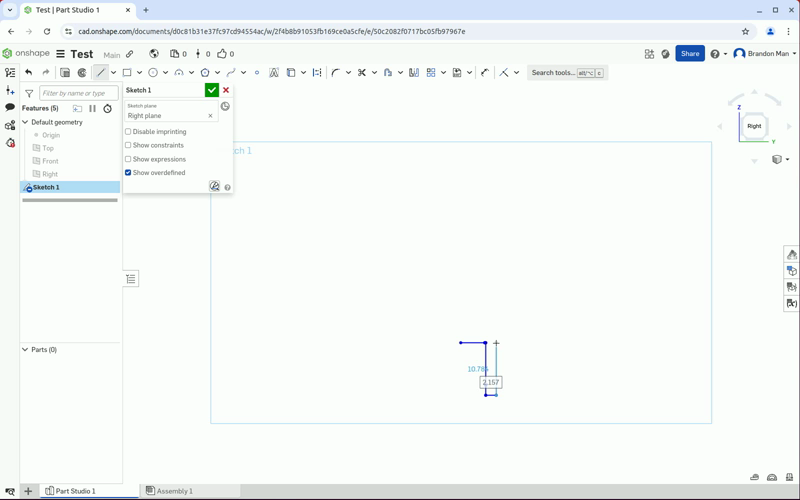
key_down(shift)
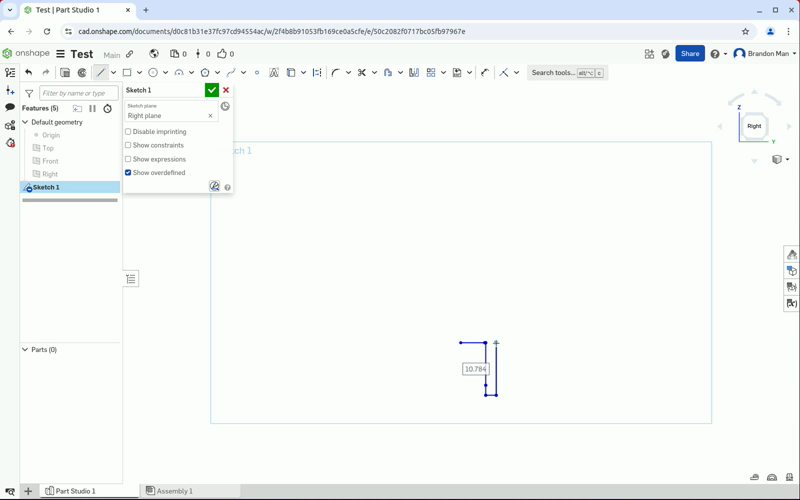
mouse_move(526, 342)
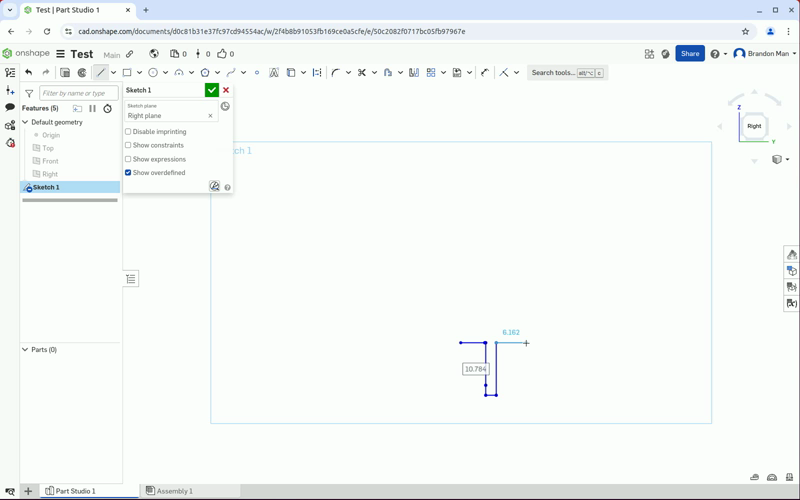
mouse_move(521, 342)
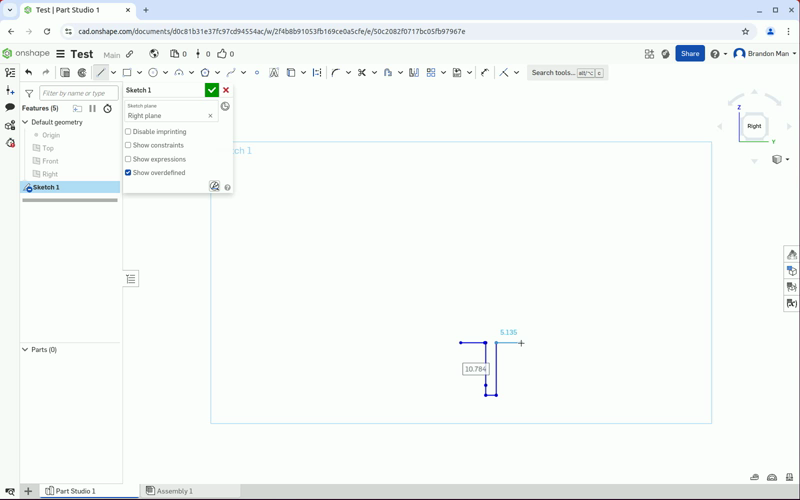
click(521, 342)
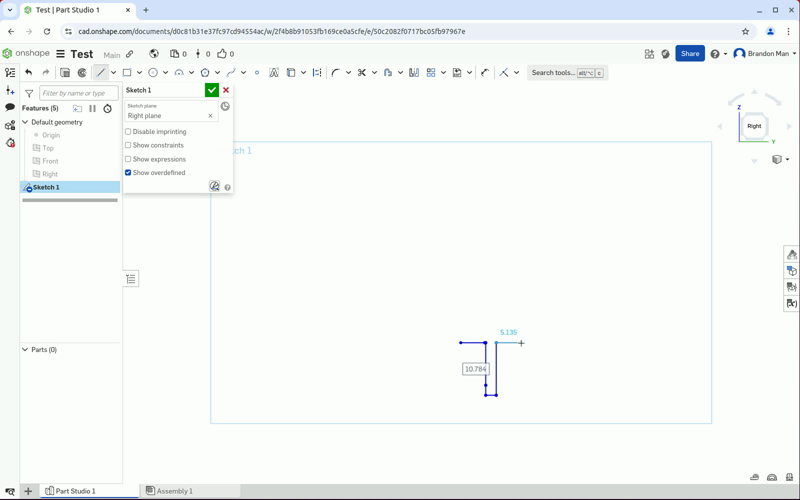
key_up(shift)
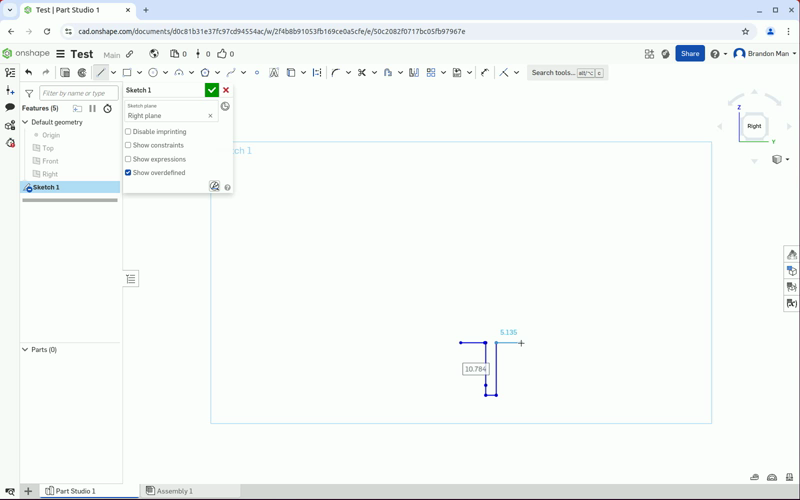
key_down(shift)
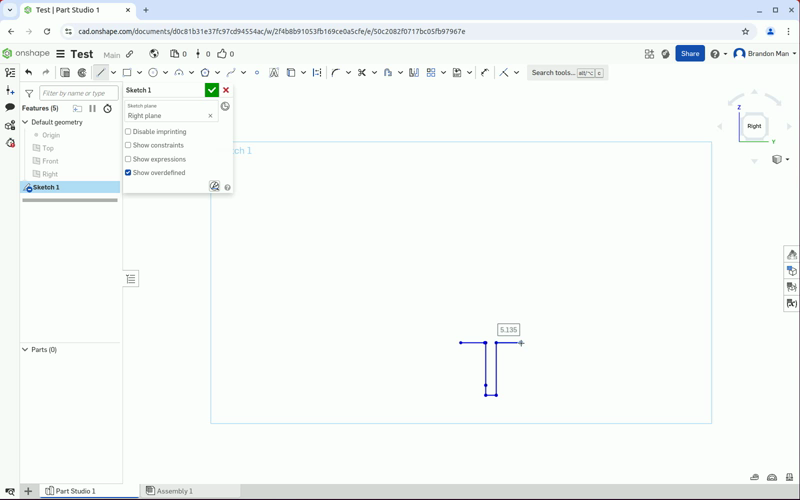
mouse_move(521, 282)
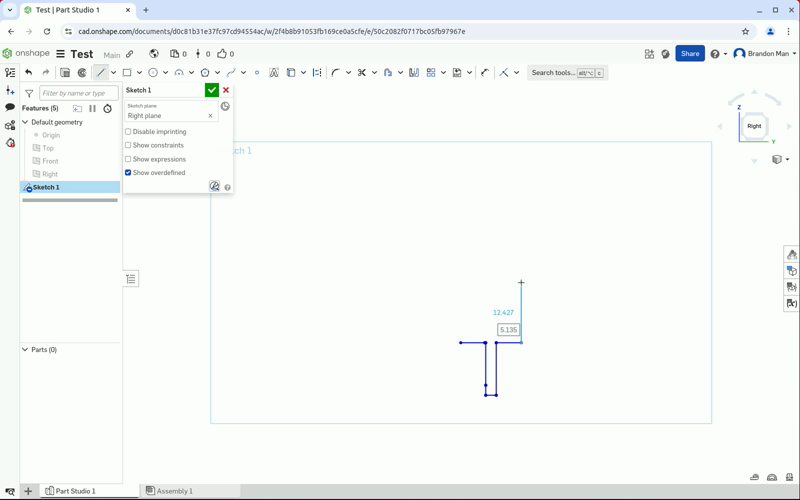
click(521, 282)
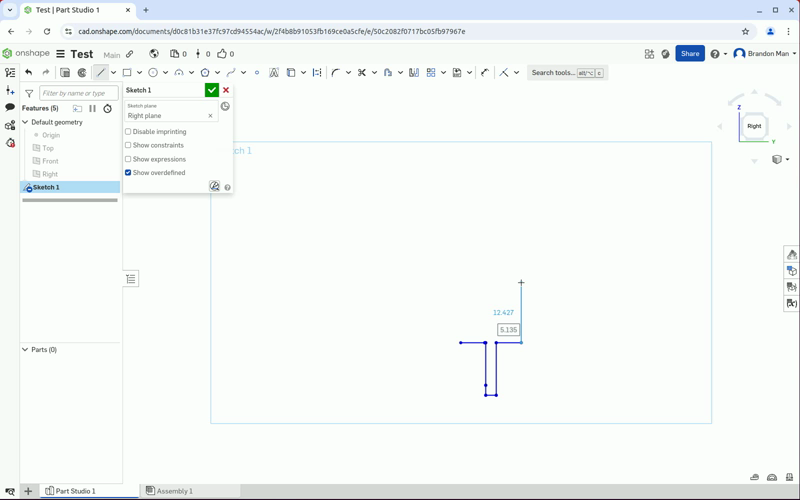
key_up(shift)
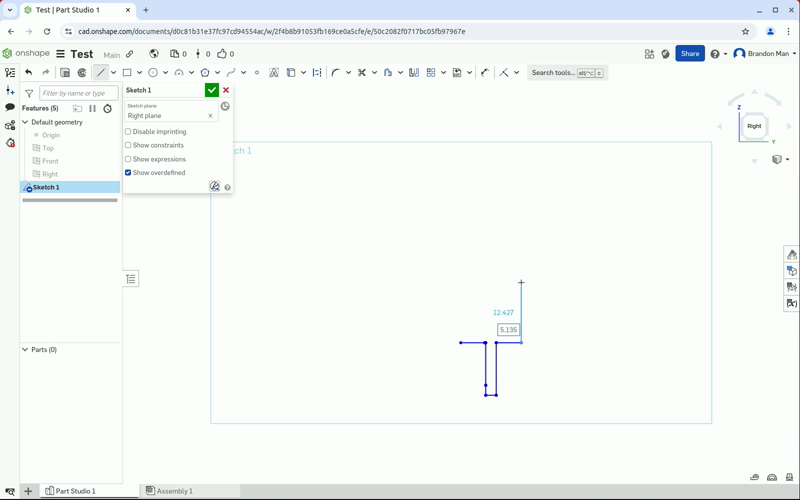
key_down(shift)
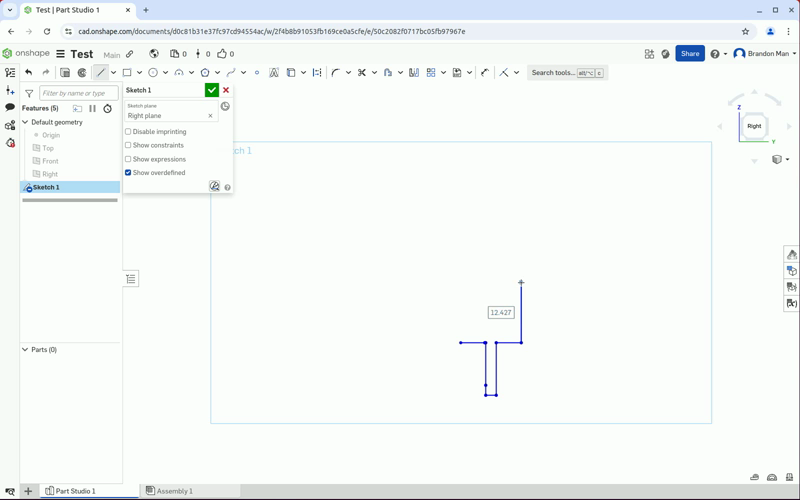
mouse_move(551, 282)
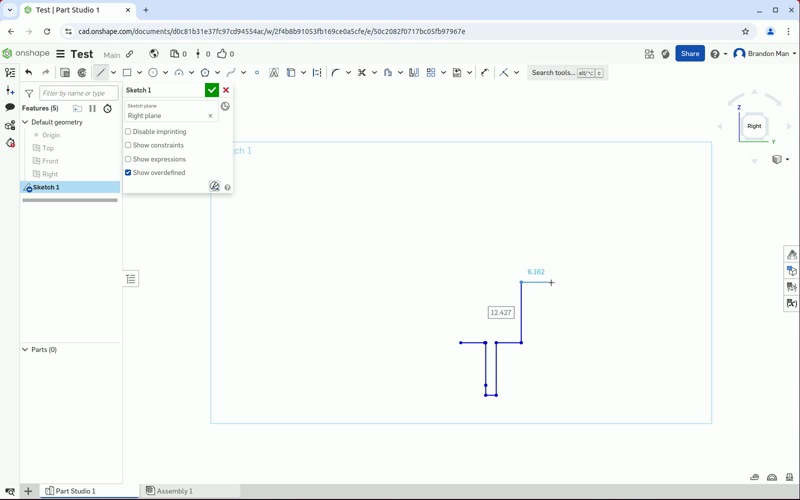
mouse_move(507, 282)
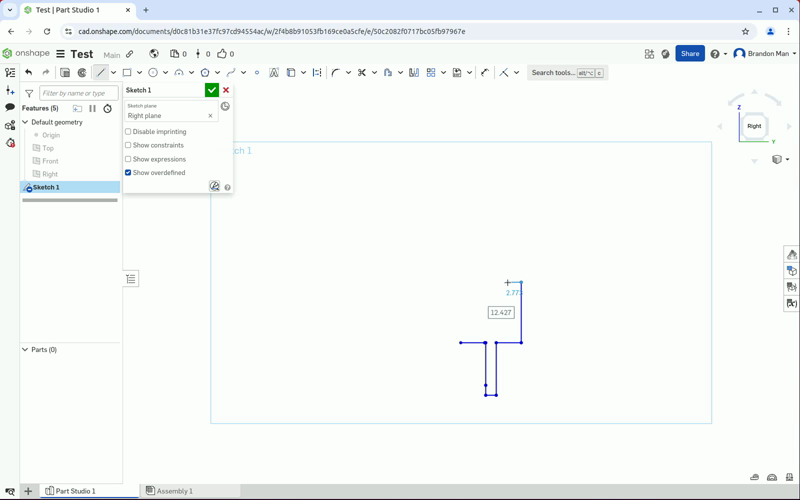
click(507, 282)
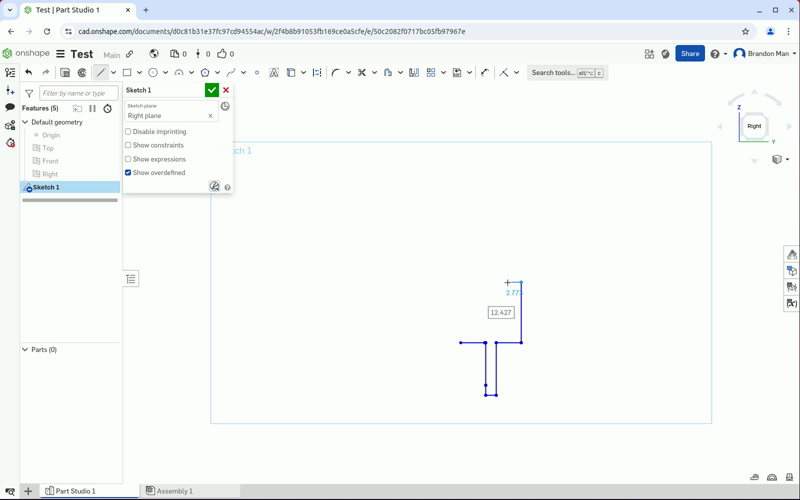
key_up(shift)
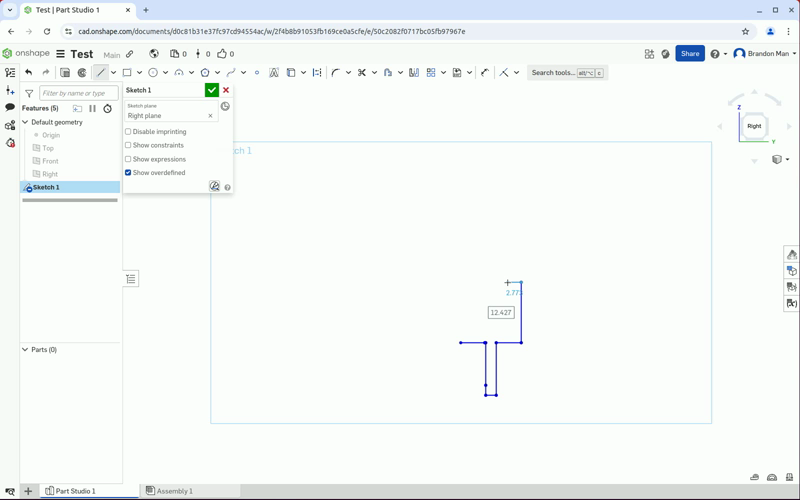
key_down(shift)
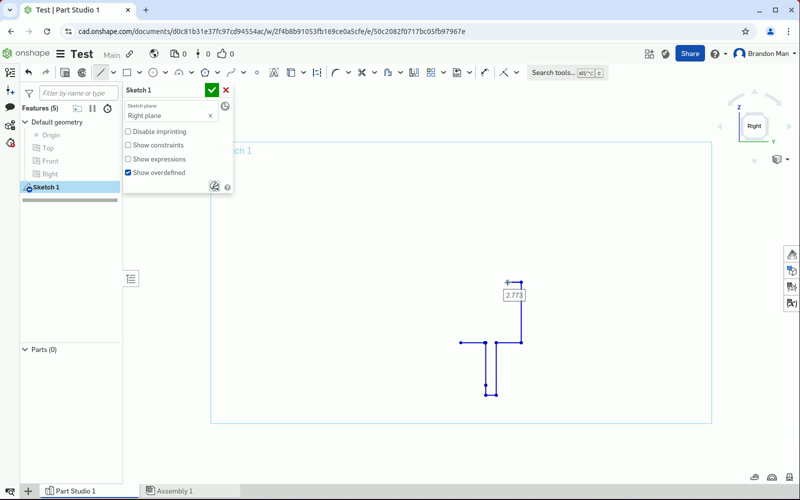
mouse_move(537, 282)
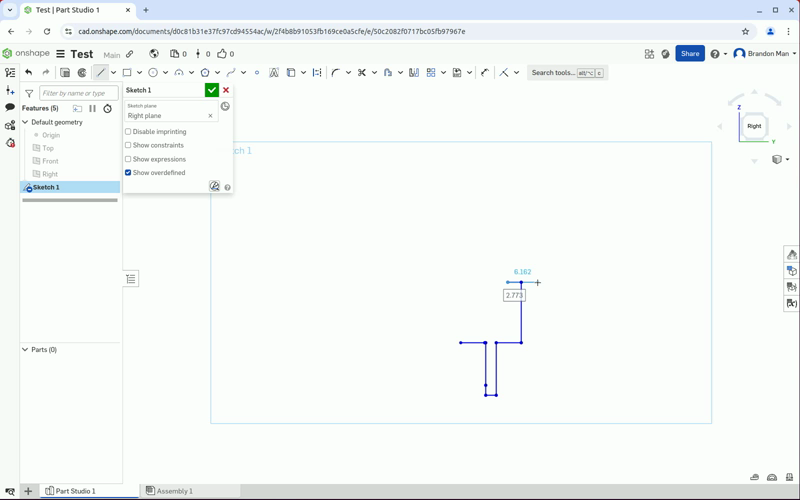
mouse_move(507, 338)
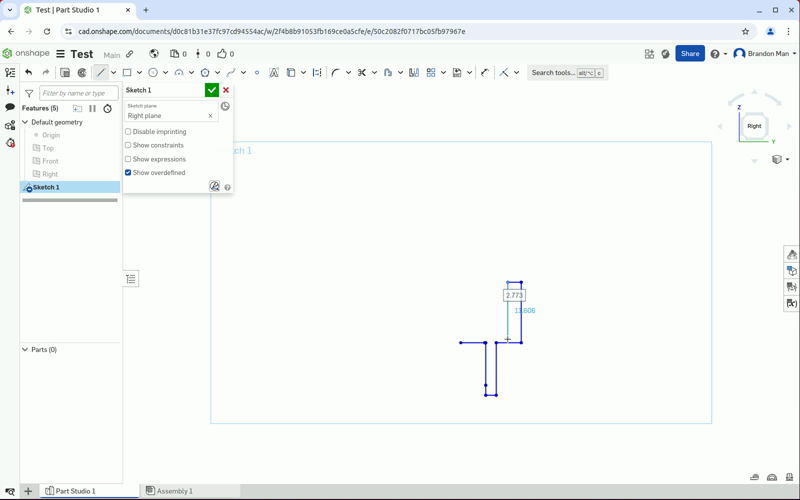
click(507, 338)
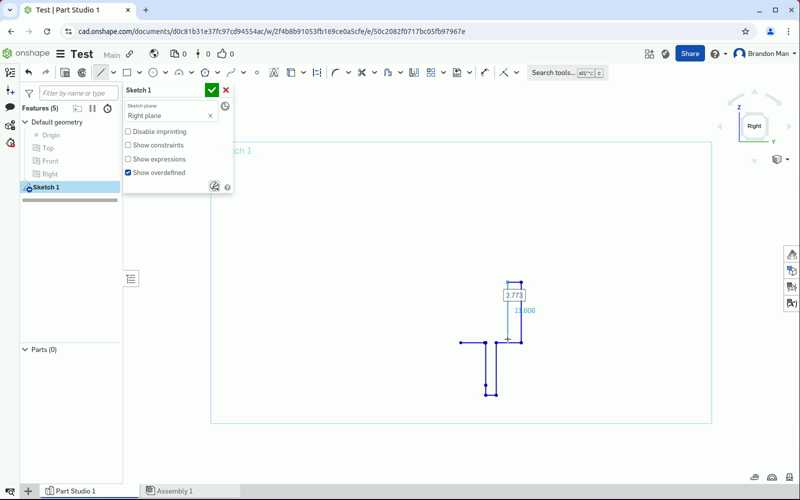
key_up(shift)
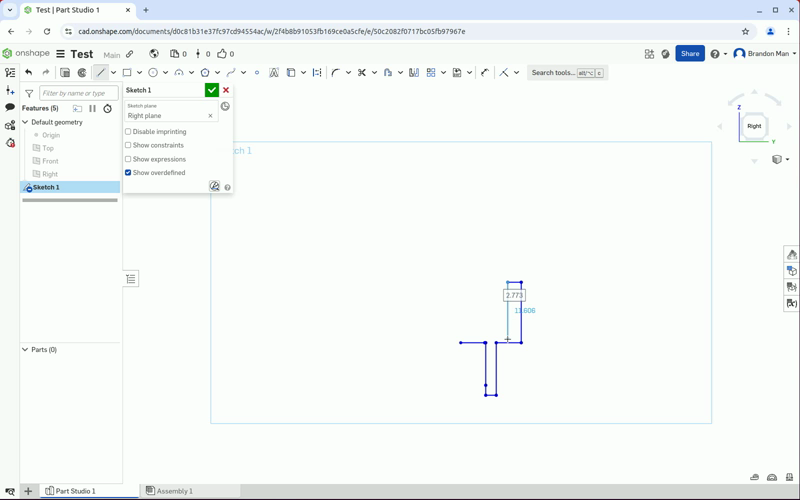
key_down(shift)
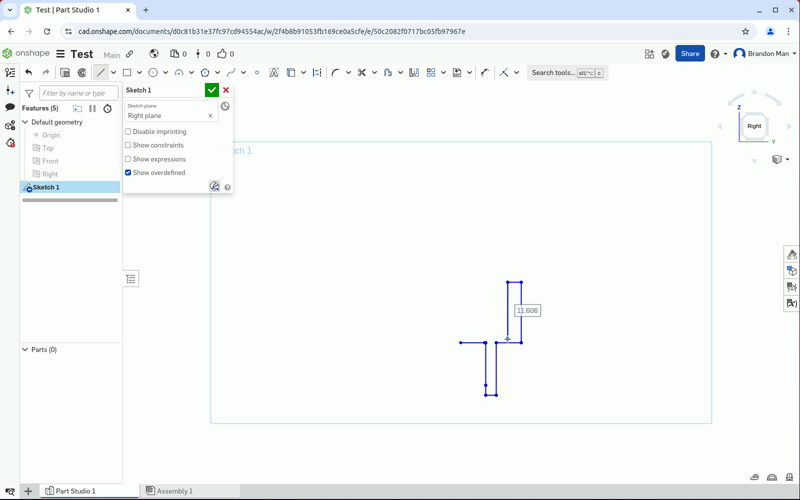
mouse_move(537, 338)
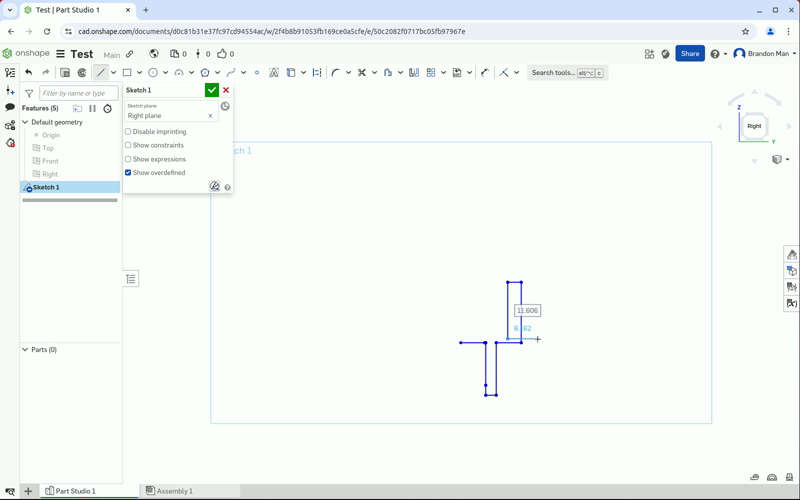
mouse_move(474, 338)
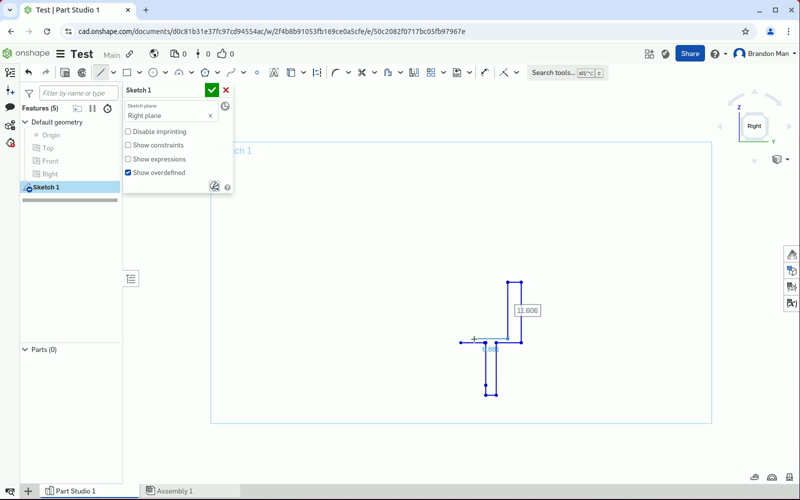
click(474, 338)
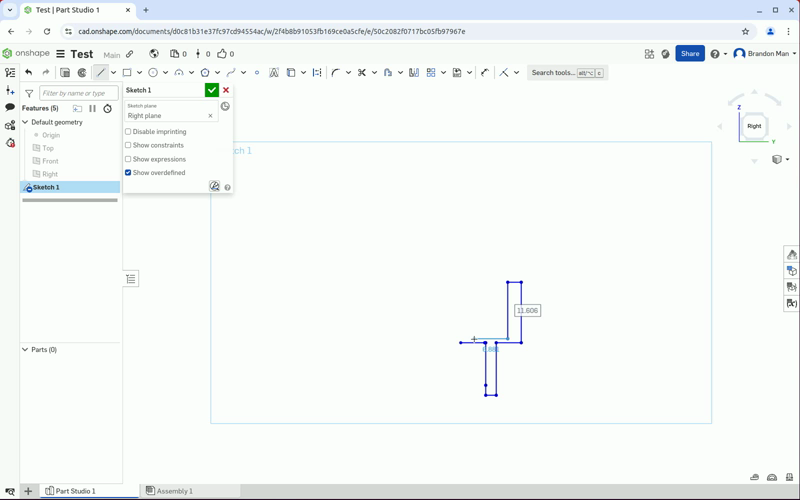
key_up(shift)
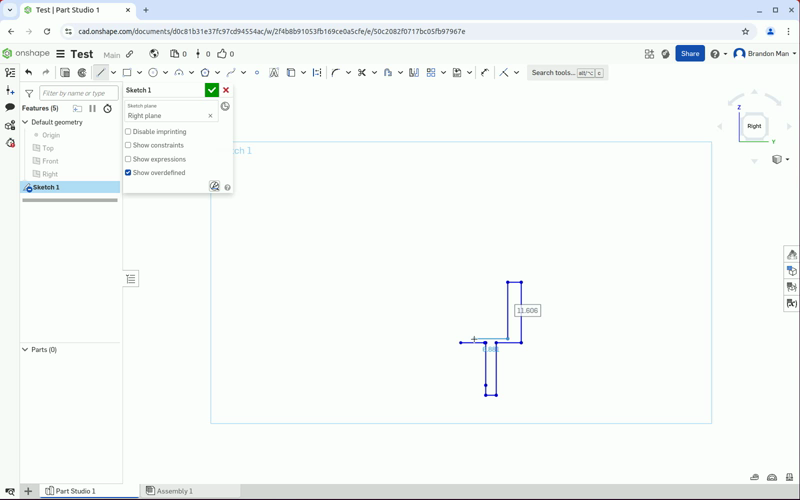
key_down(shift)
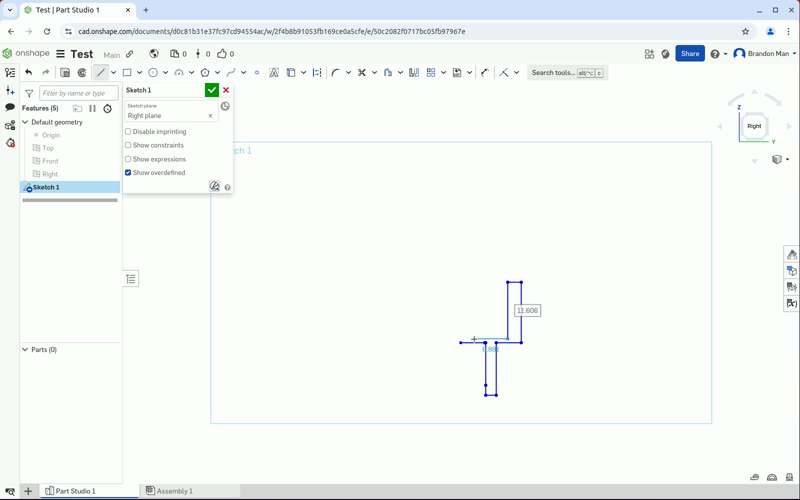
mouse_move(504, 338)
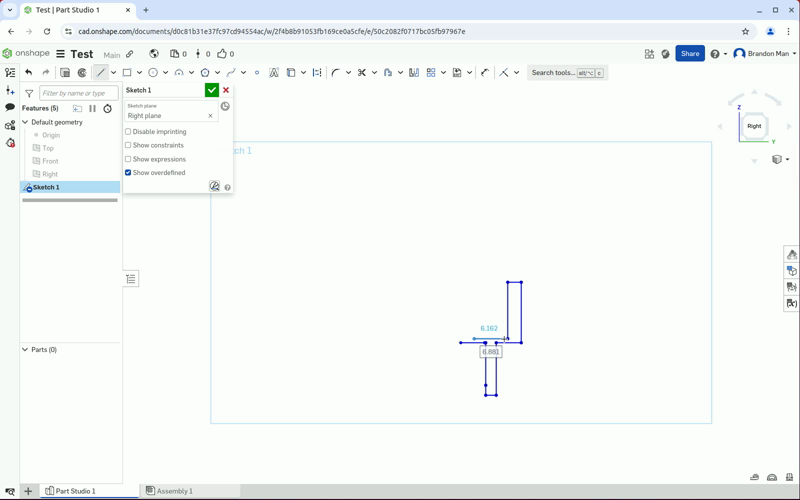
mouse_move(474, 282)
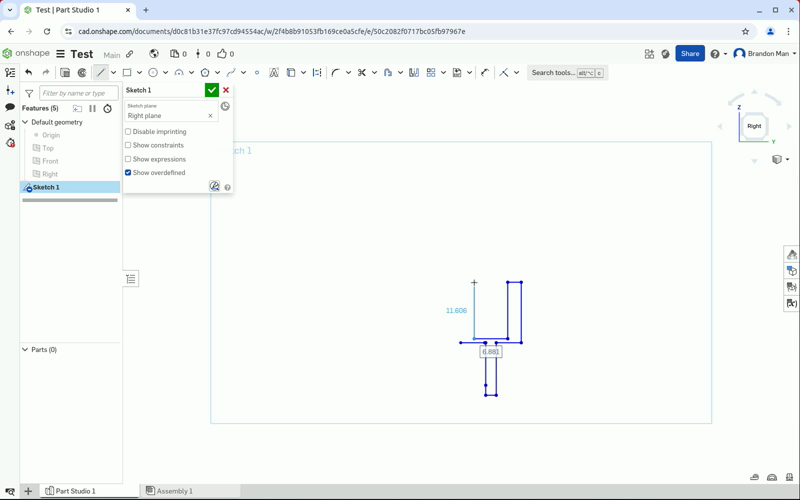
click(474, 282)
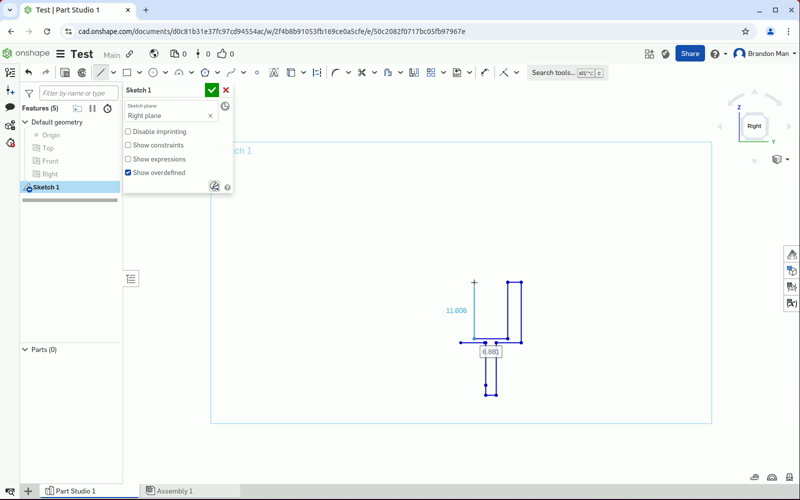
key_up(shift)
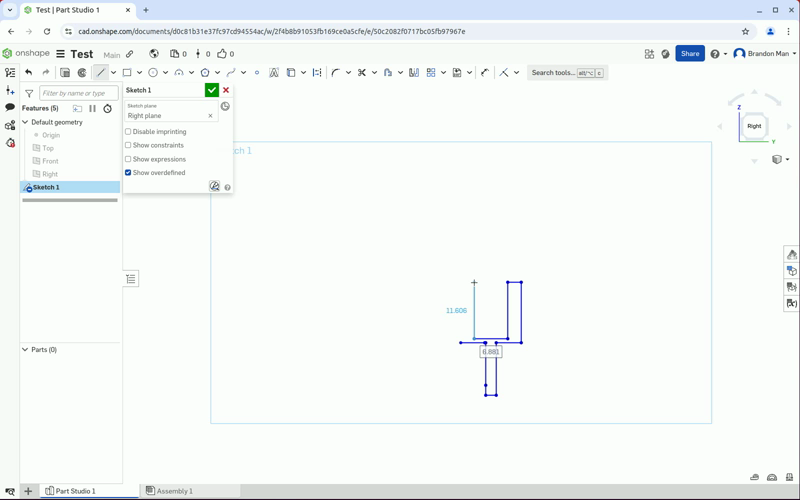
key_down(shift)
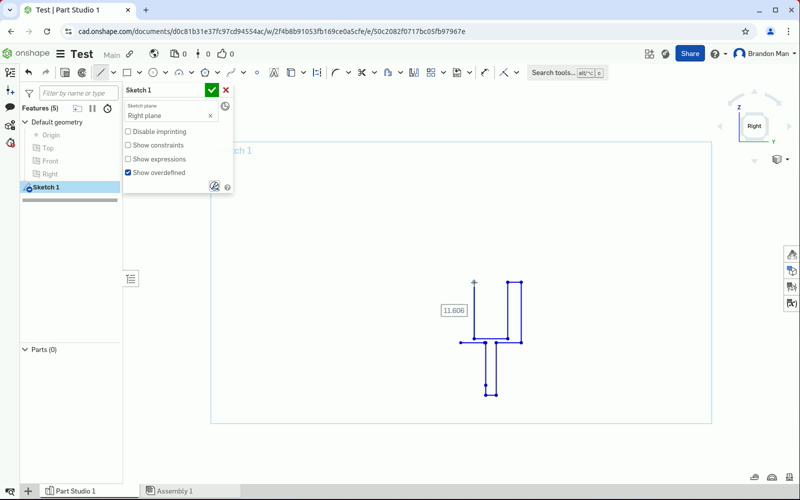
mouse_move(504, 282)
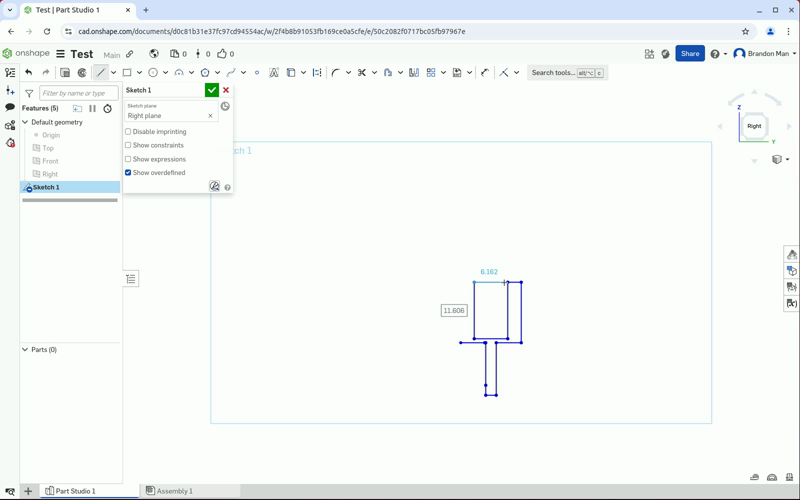
mouse_move(460, 282)
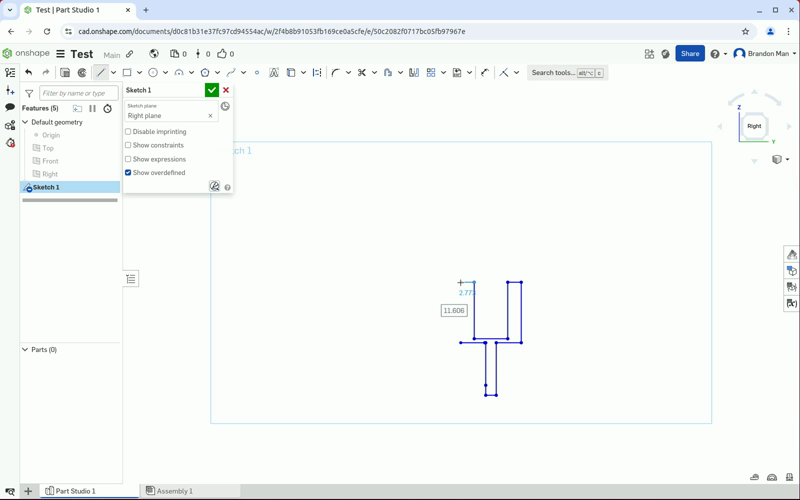
click(460, 282)
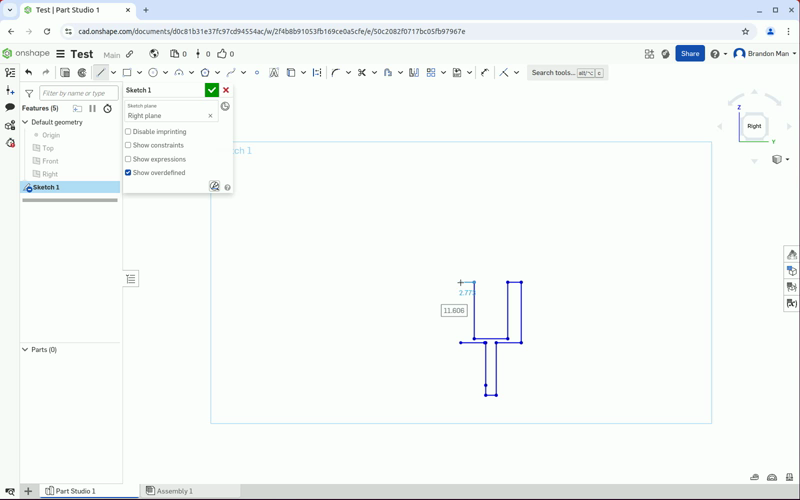
key_up(shift)
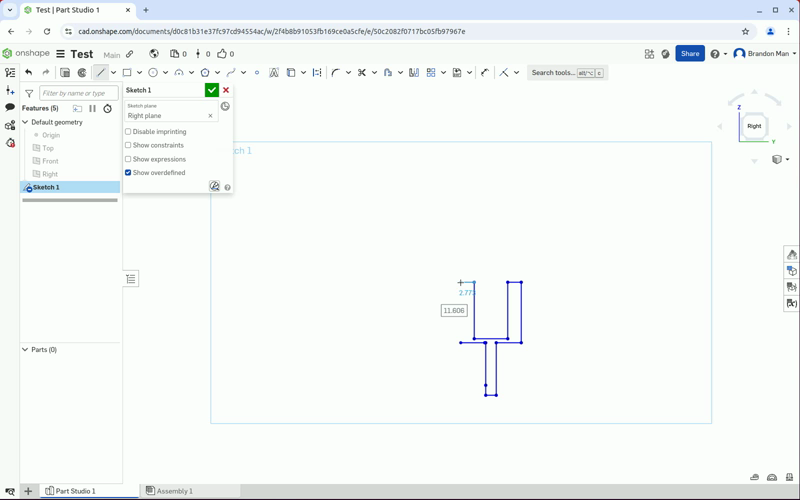
key_down(shift)
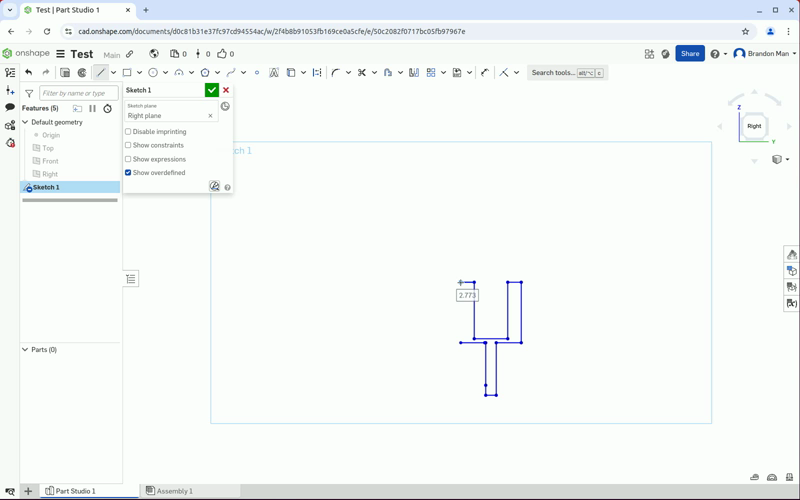
mouse_move(460, 342)
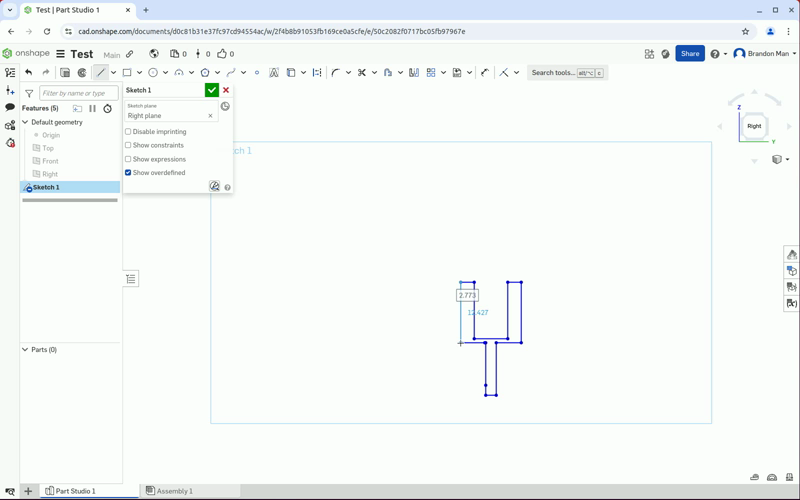
key_up(shift)
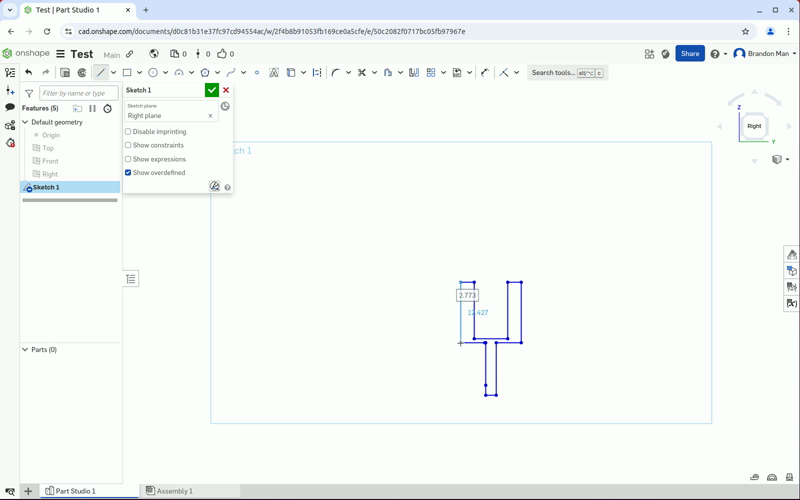
click(460, 342)
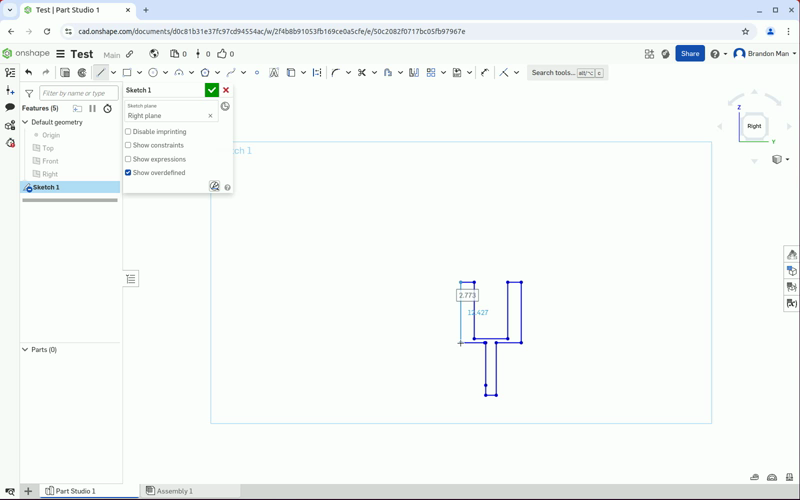
key(esc)
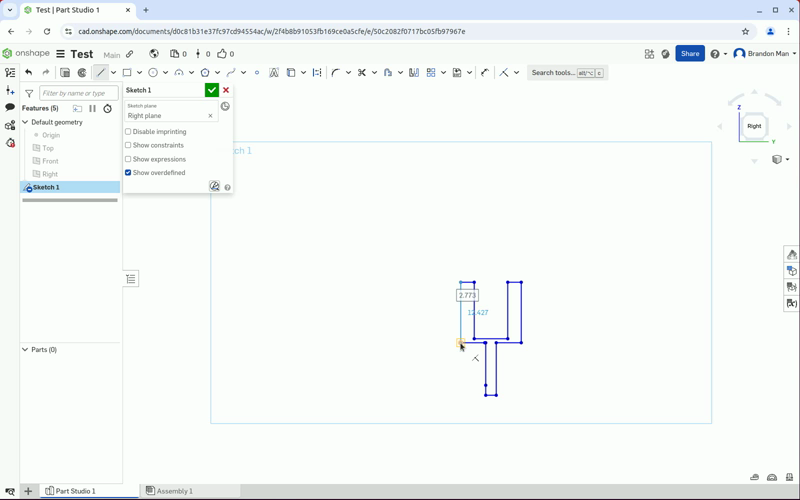
mouse_move(492, 375)
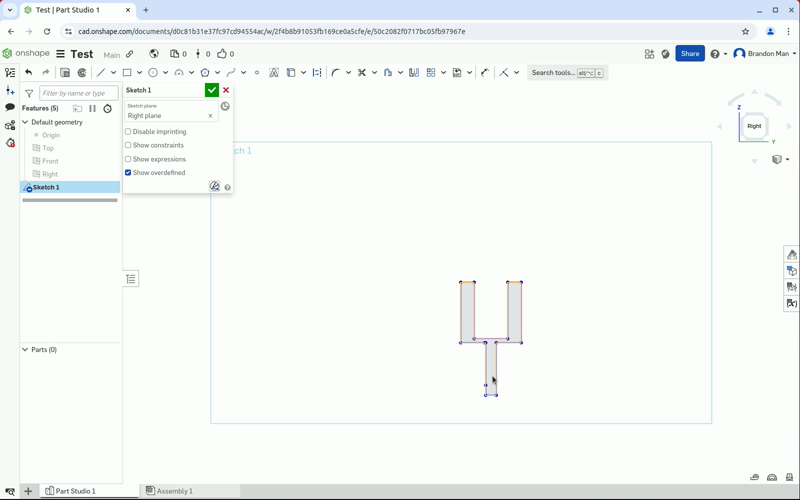
click(492, 375)
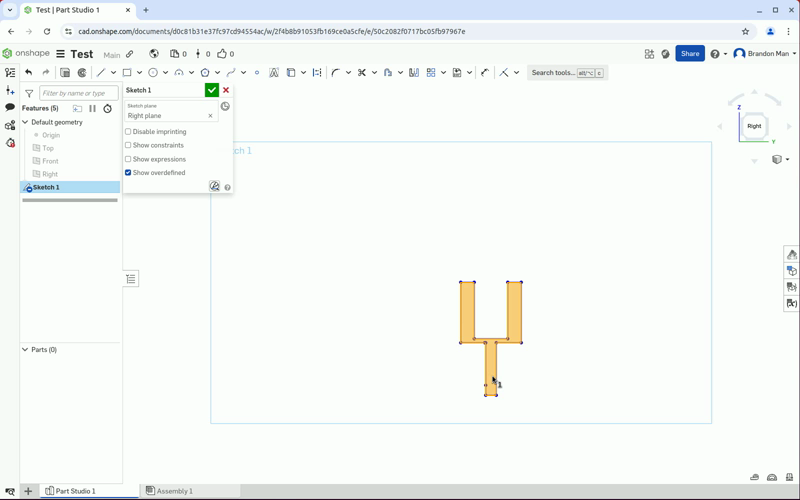
mouse_move(73, 352)
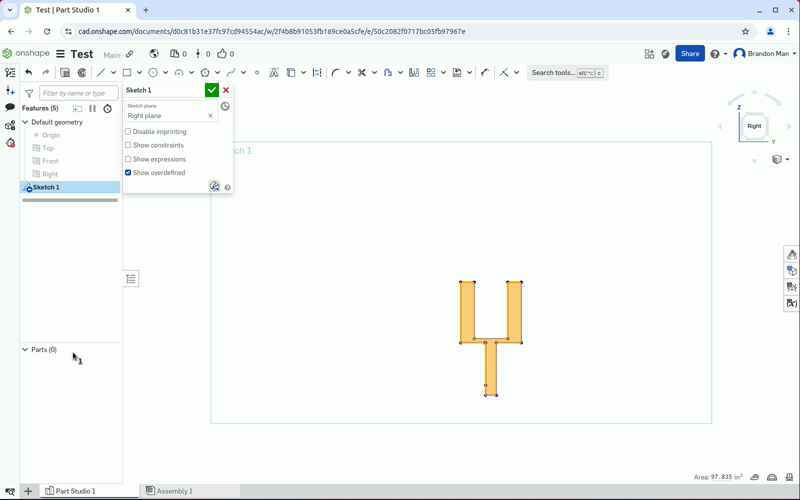
key(shift+y)
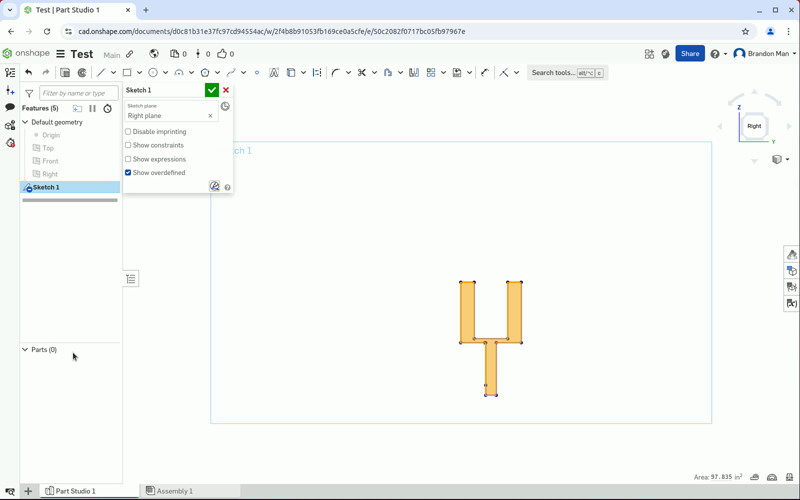
key(shift+e)
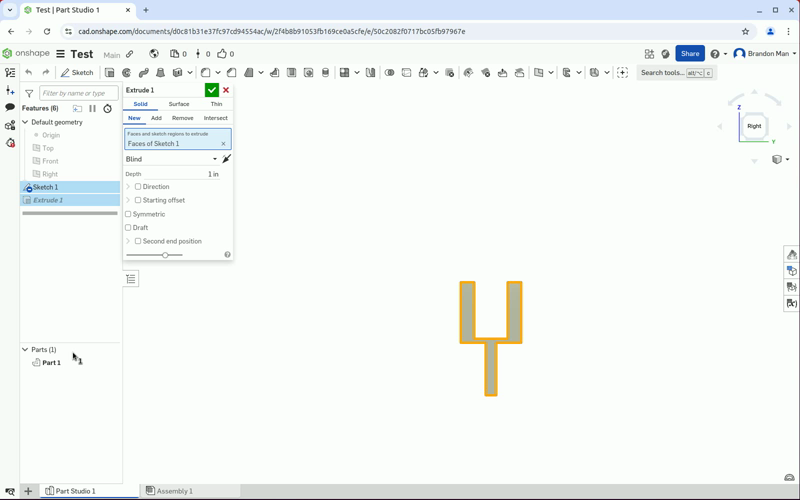
mouse_move(143, 106)
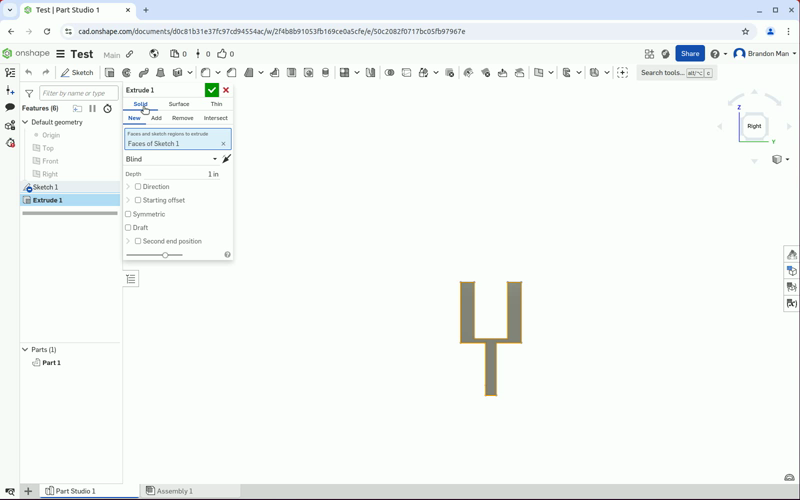
click(143, 106)
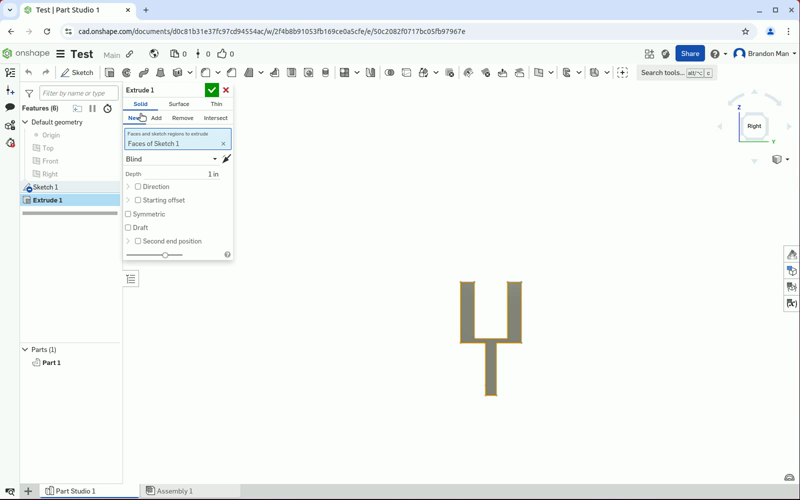
mouse_move(137, 120)
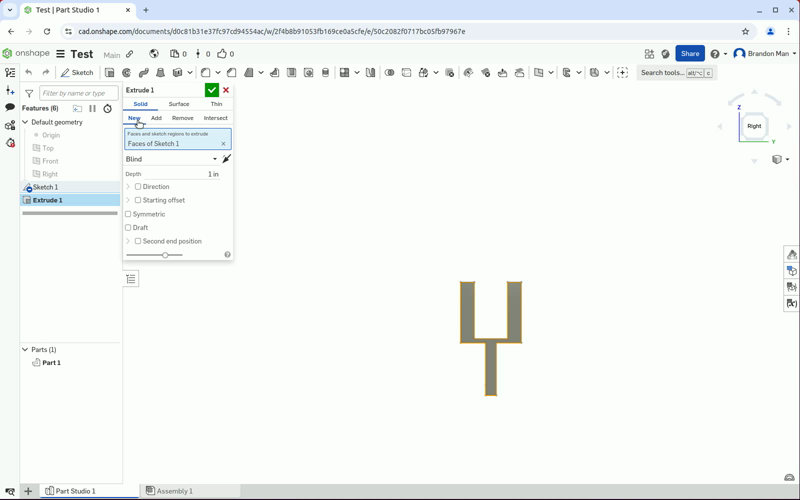
click(137, 120)
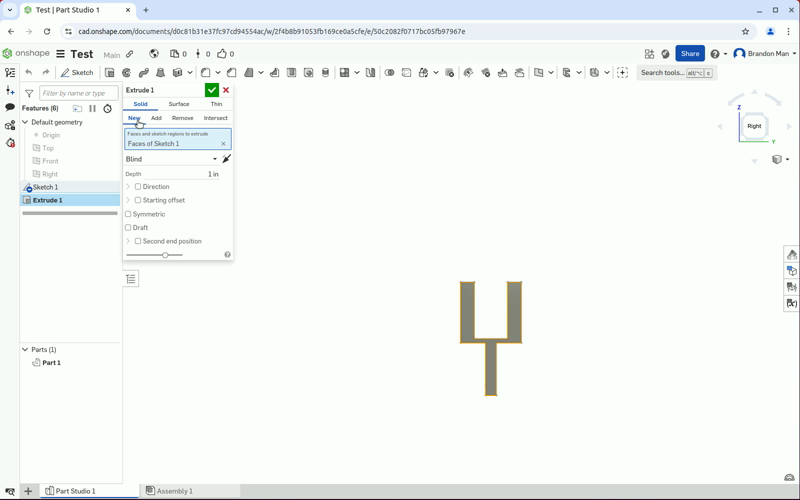
key(tab, 4)
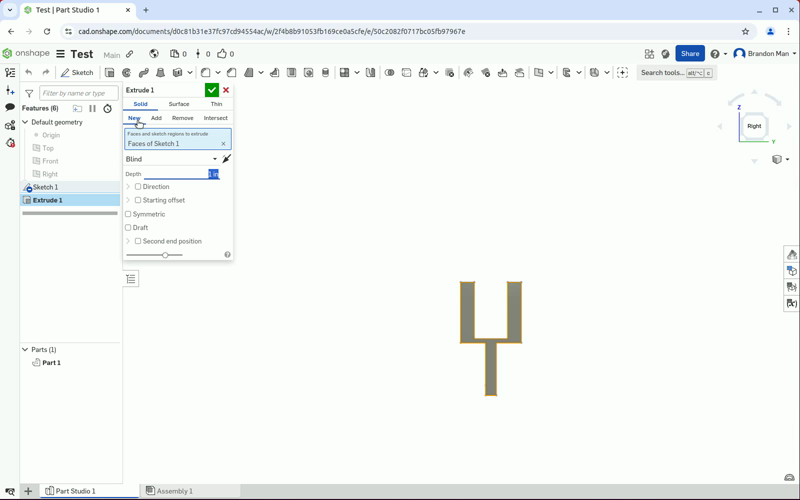
text(-0.241)
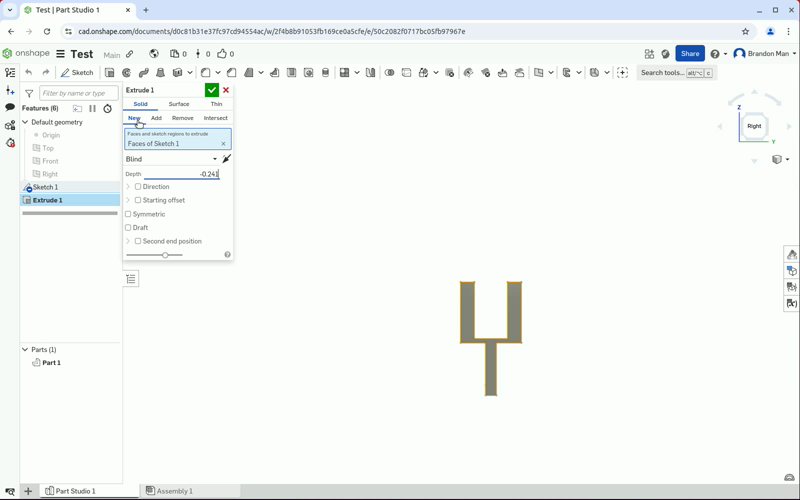
key(enter)
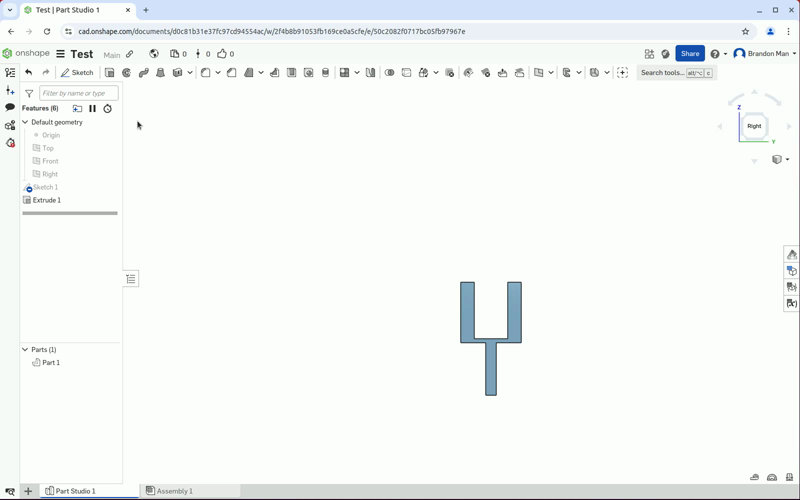
key(shift+h)
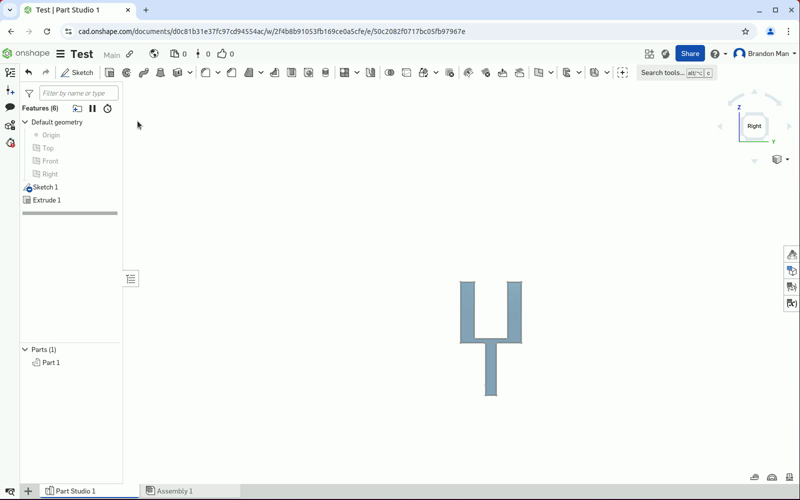
key(shift+h)
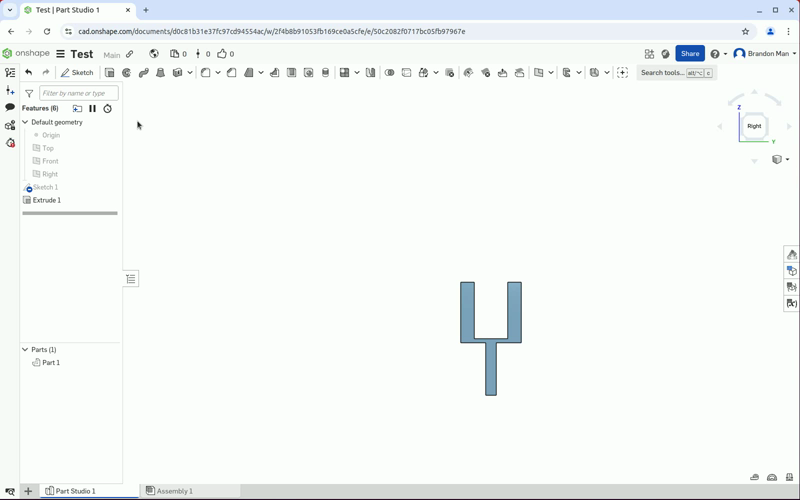
mouse_move(73, 189)
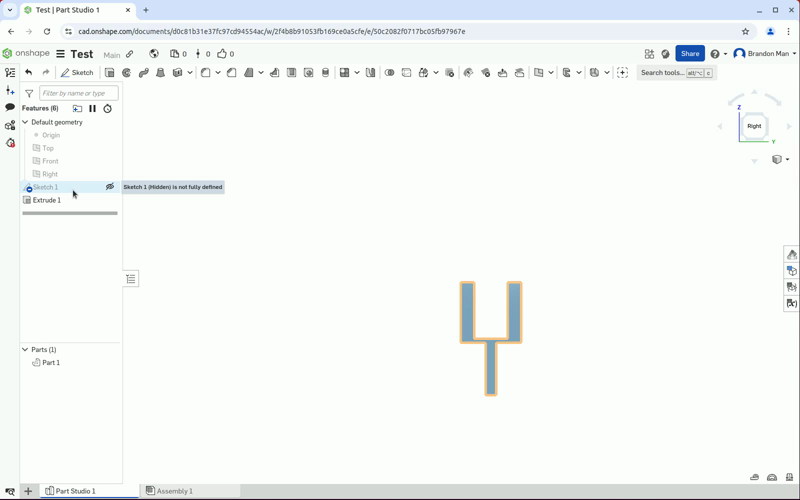
click(73, 189)
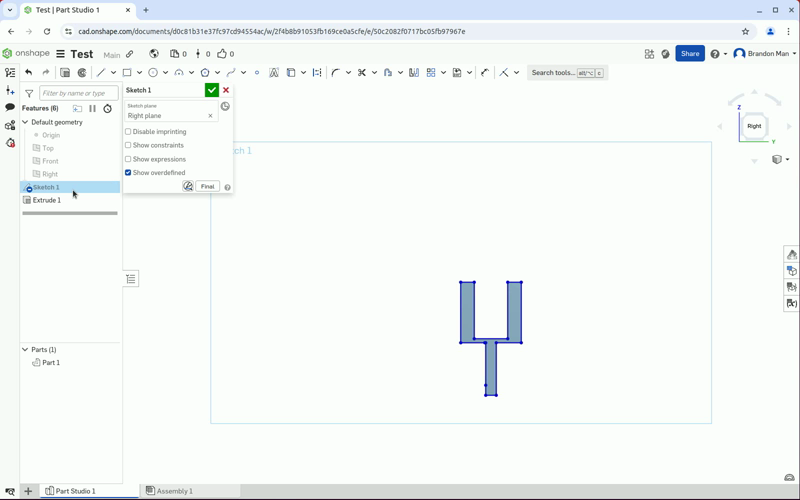
mouse_move(229, 92)
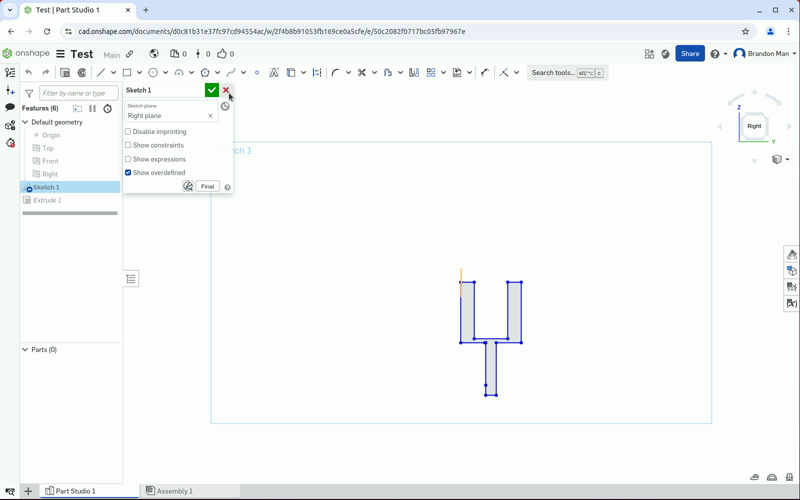
click(229, 92)
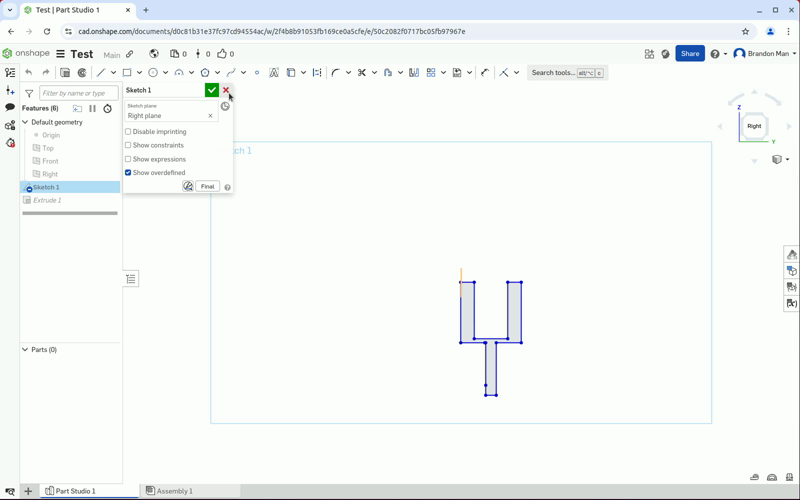
key(shift+s)
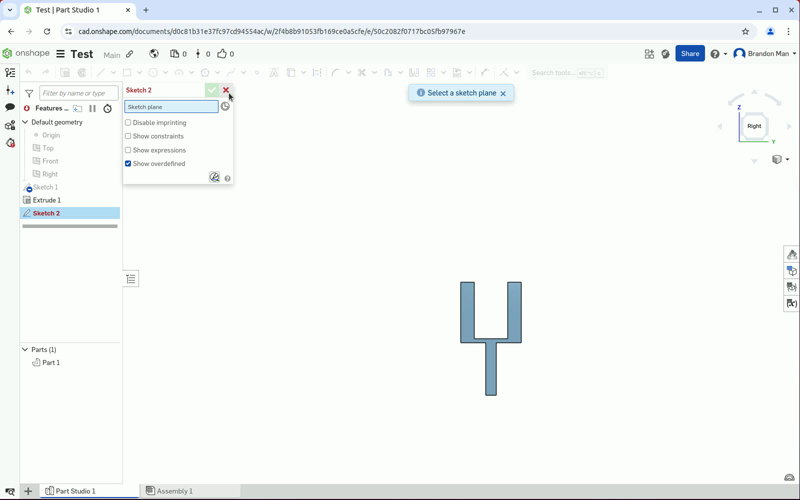
mouse_move(73, 176)
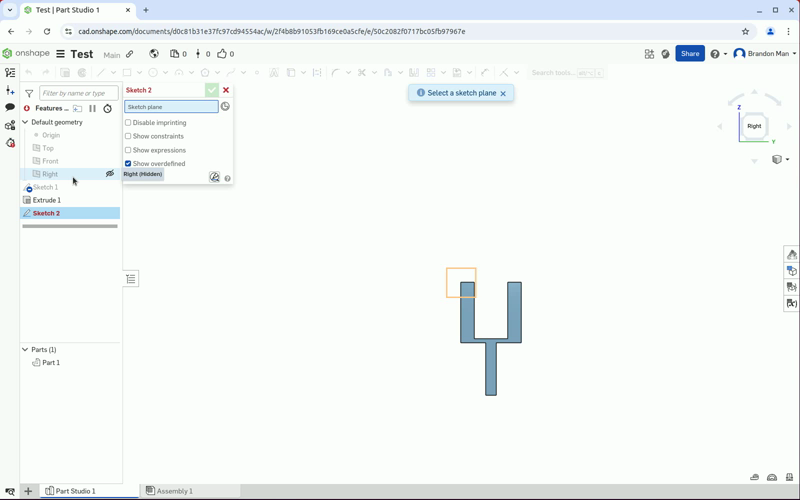
click(73, 176)
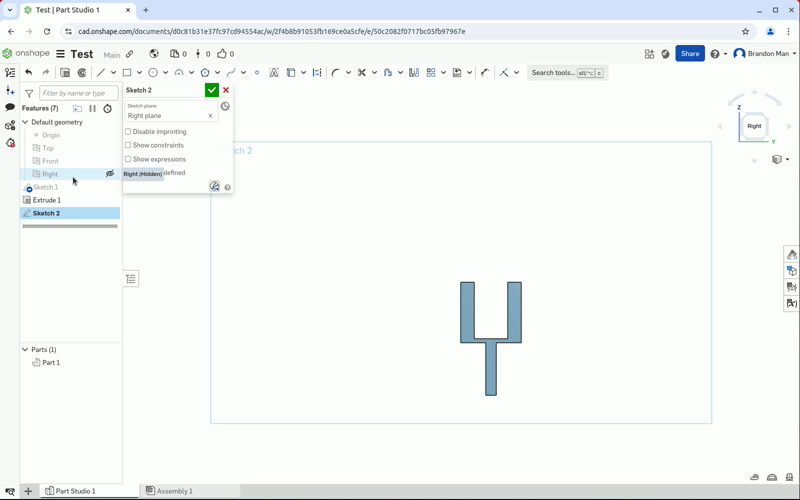
mouse_move(73, 352)
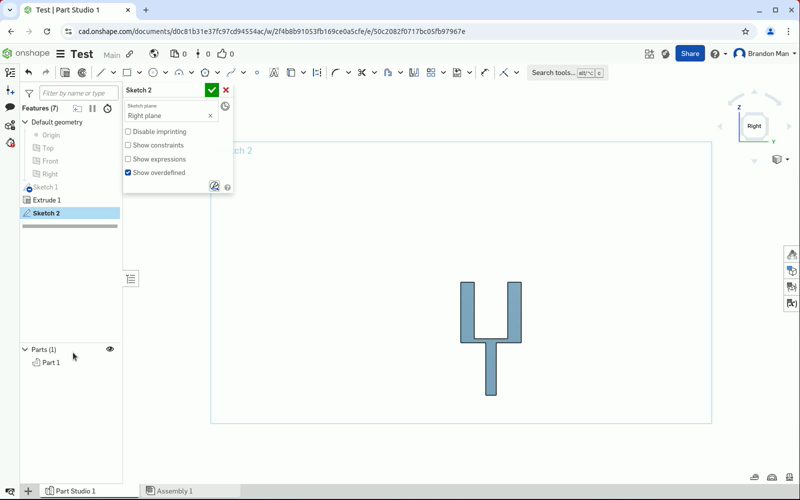
key(y)
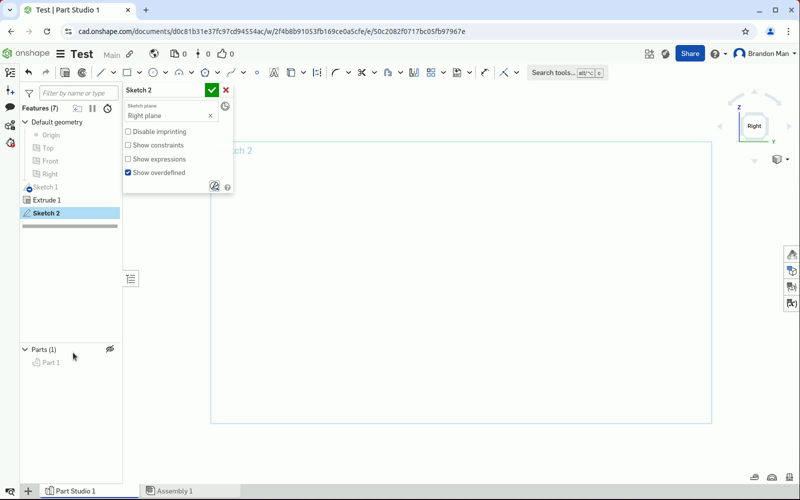
key(l)
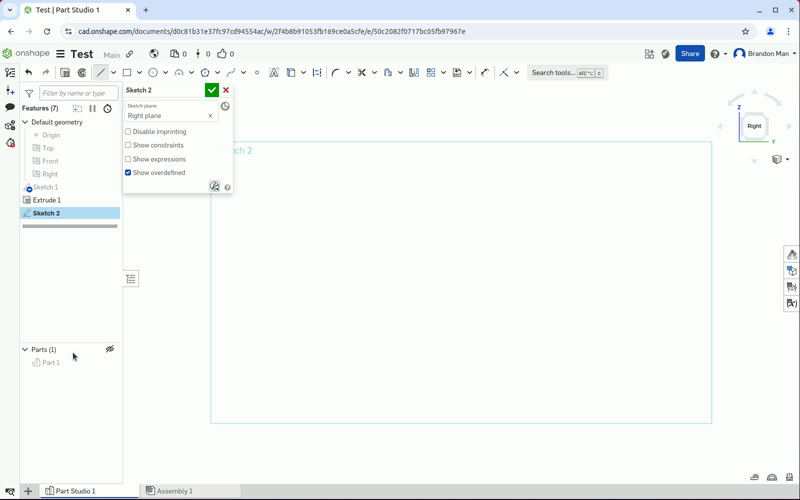
key_down(shift)
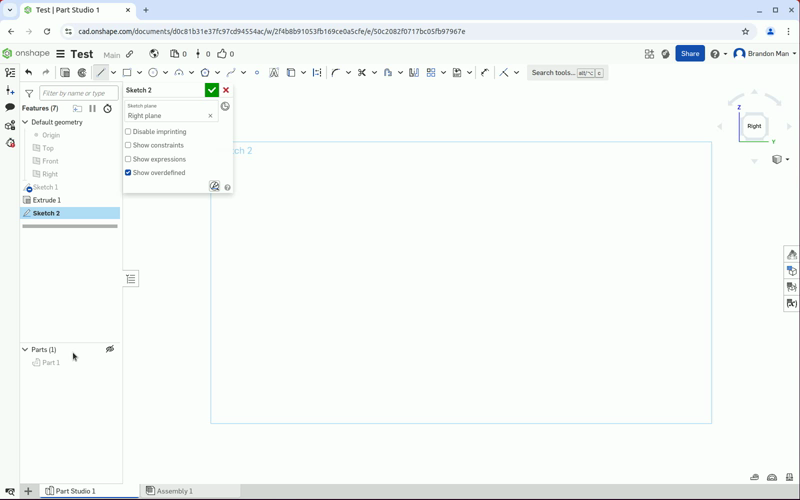
mouse_move(476, 336)
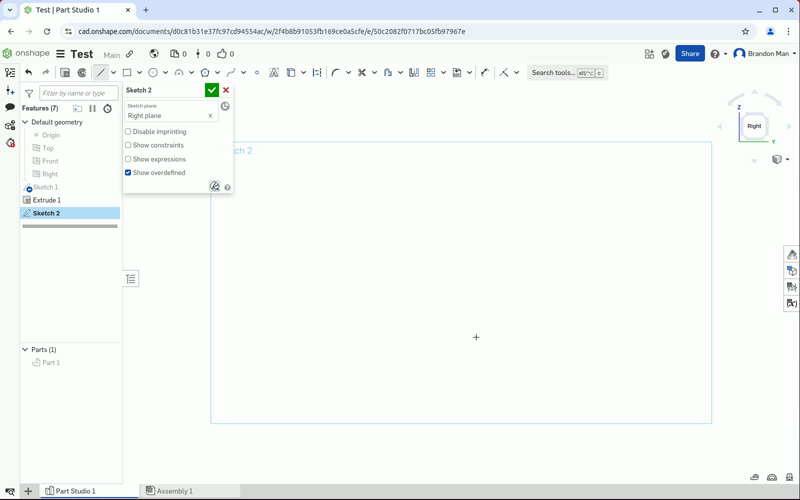
click(476, 336)
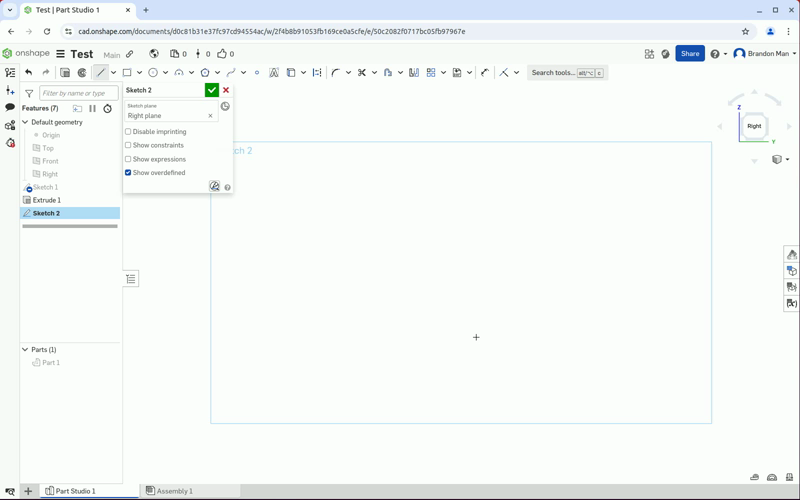
key_up(shift)
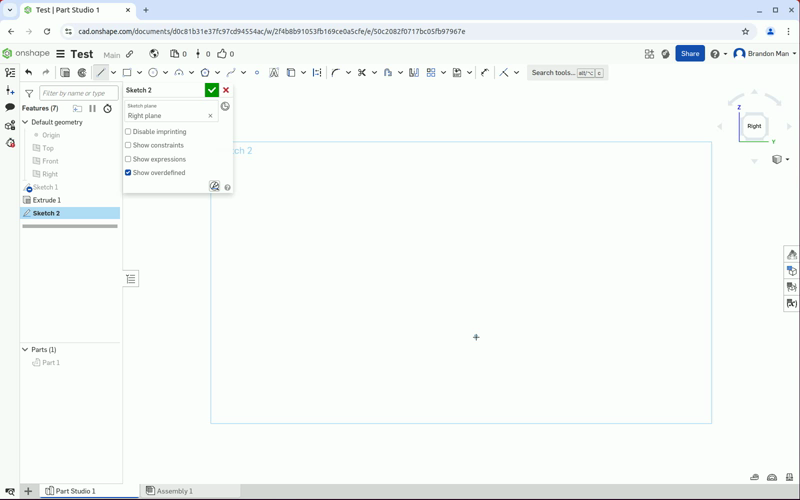
key_down(shift)
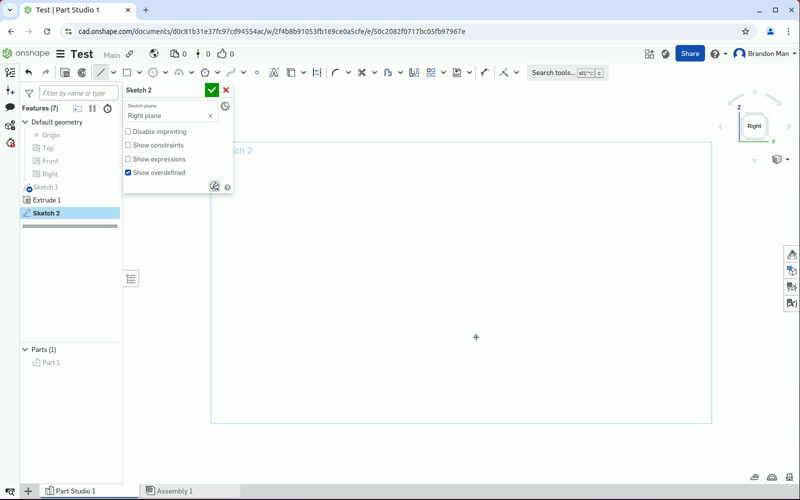
mouse_move(506, 336)
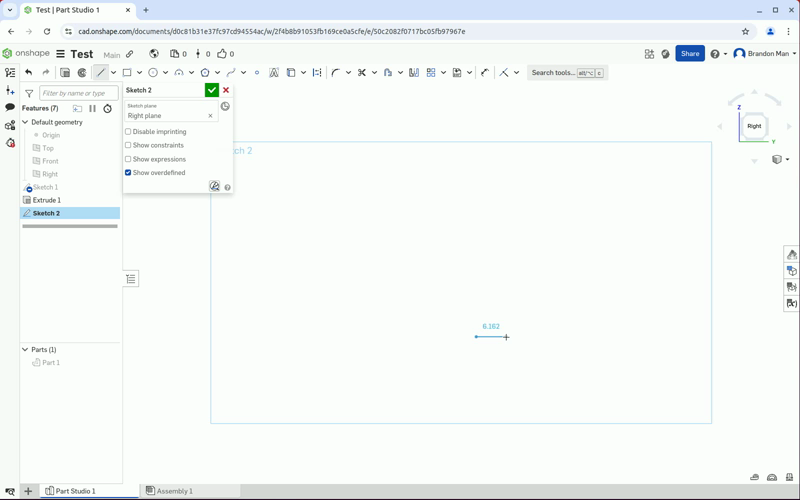
mouse_move(504, 336)
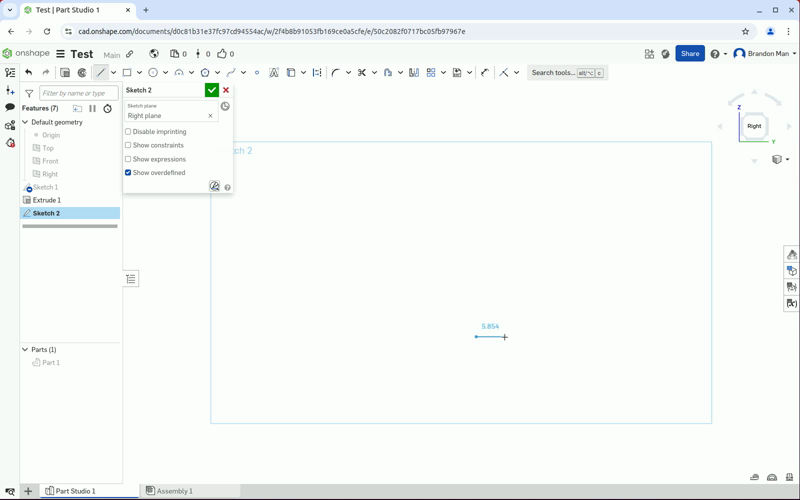
click(504, 336)
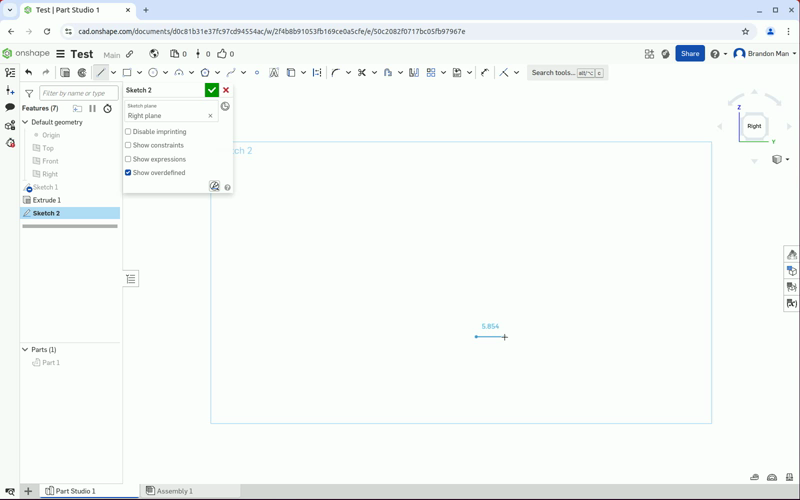
key_up(shift)
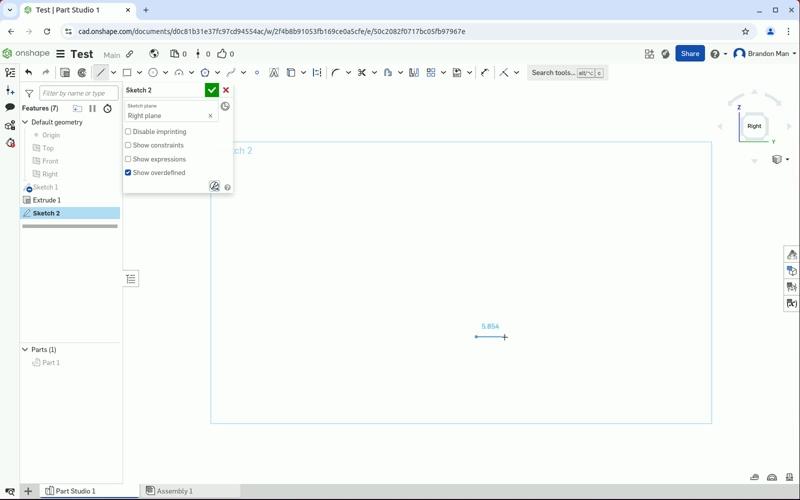
key_down(shift)
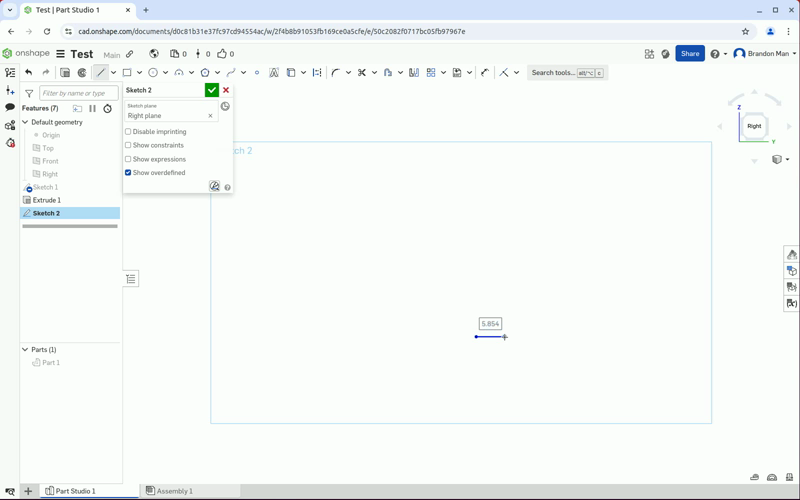
mouse_move(534, 336)
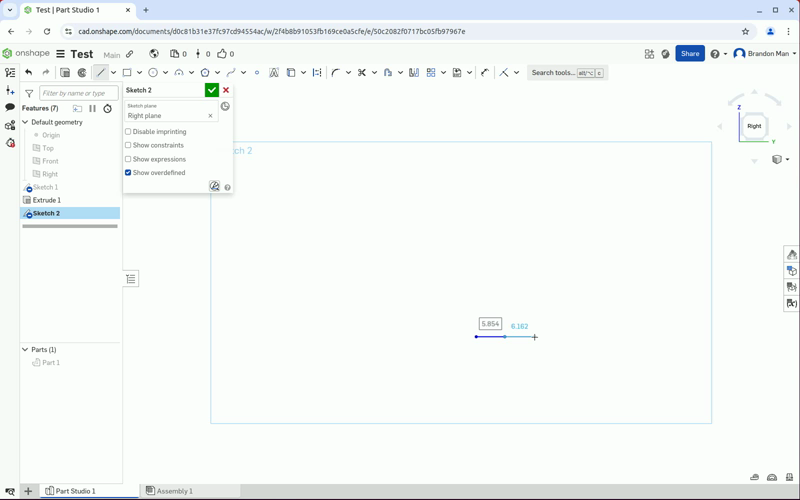
mouse_move(504, 283)
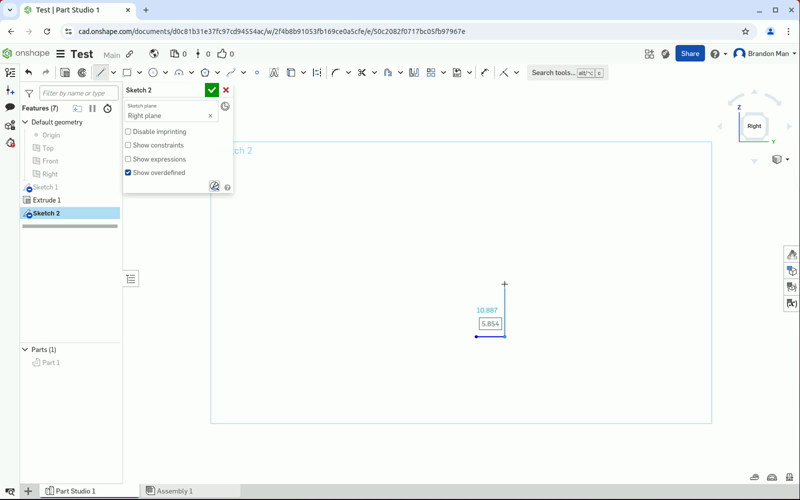
click(504, 283)
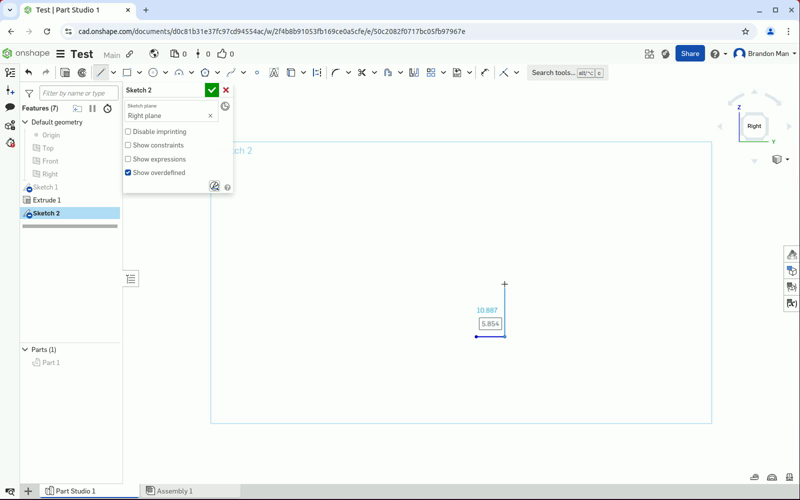
key_up(shift)
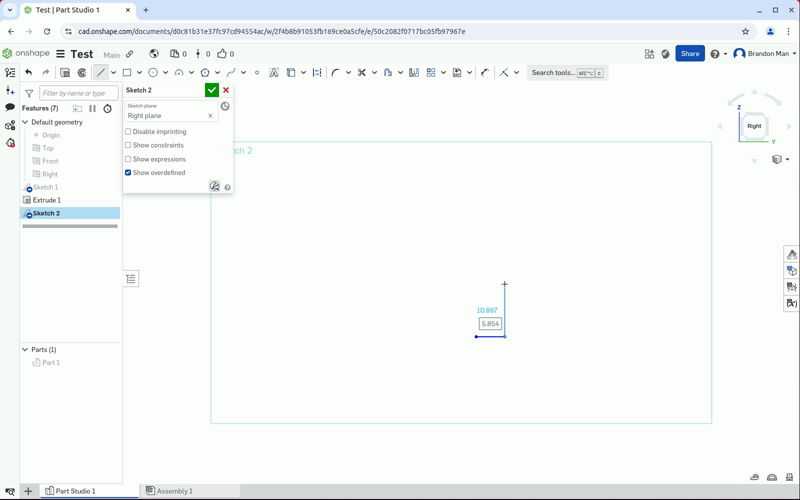
key_down(shift)
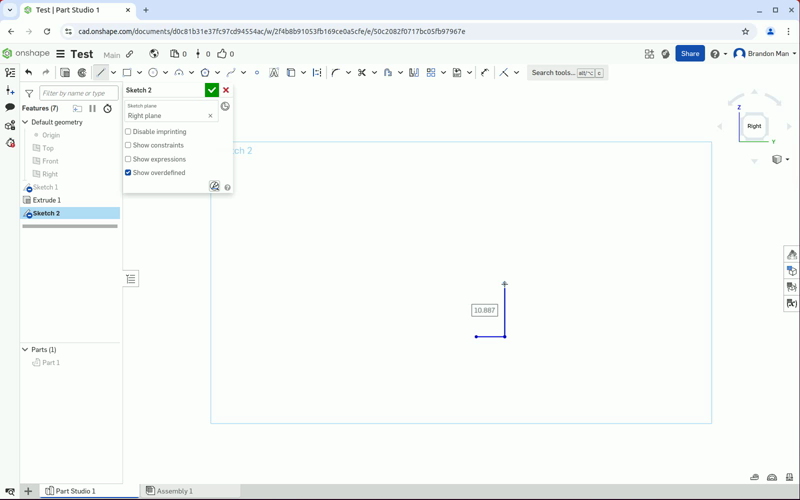
mouse_move(534, 283)
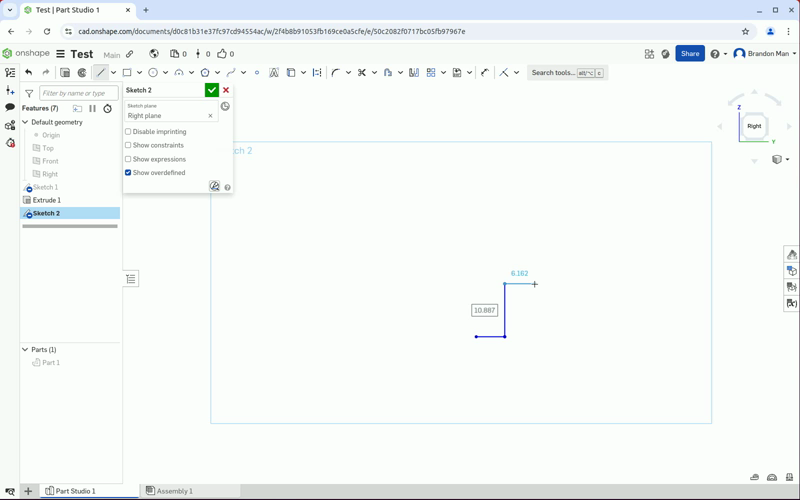
mouse_move(496, 283)
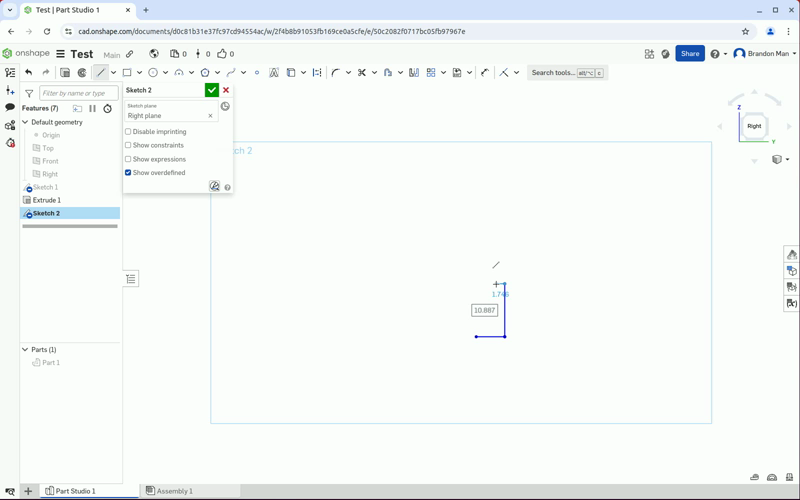
click(496, 283)
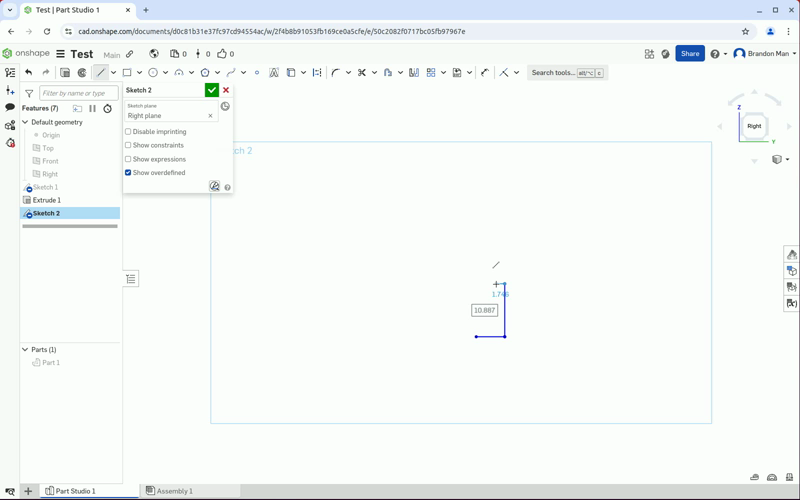
key_up(shift)
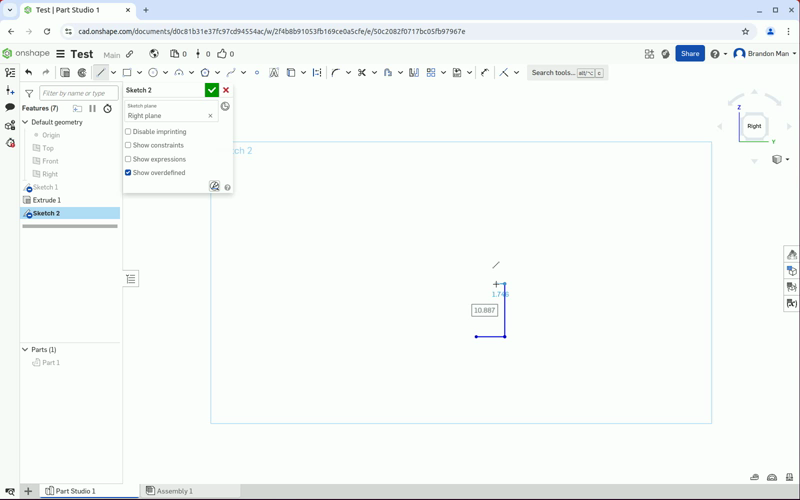
key_down(shift)
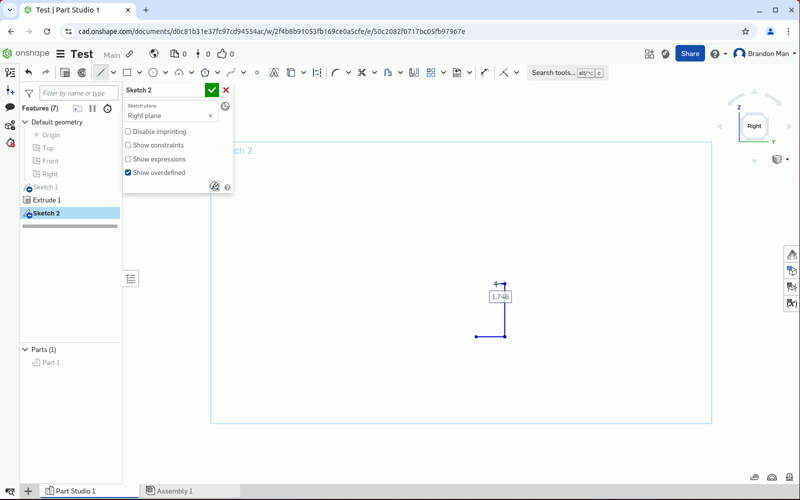
mouse_move(526, 283)
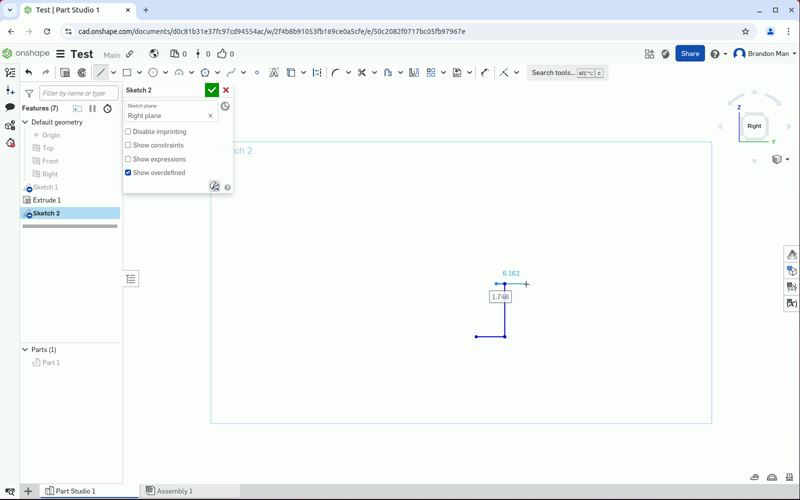
mouse_move(496, 231)
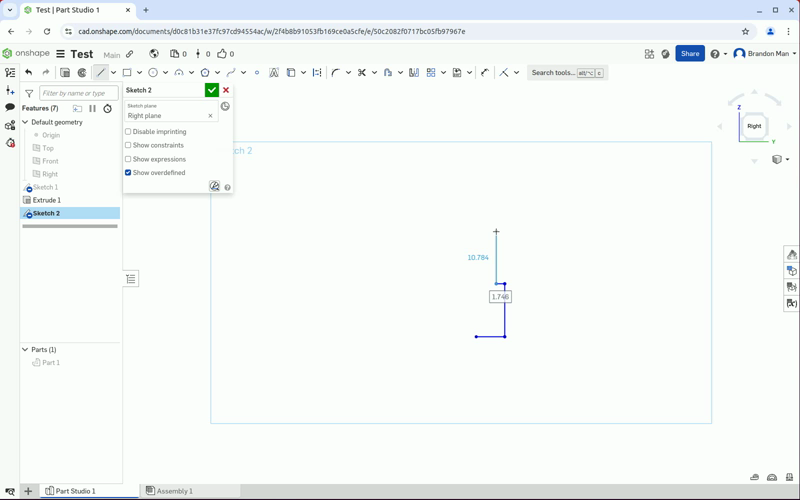
click(496, 231)
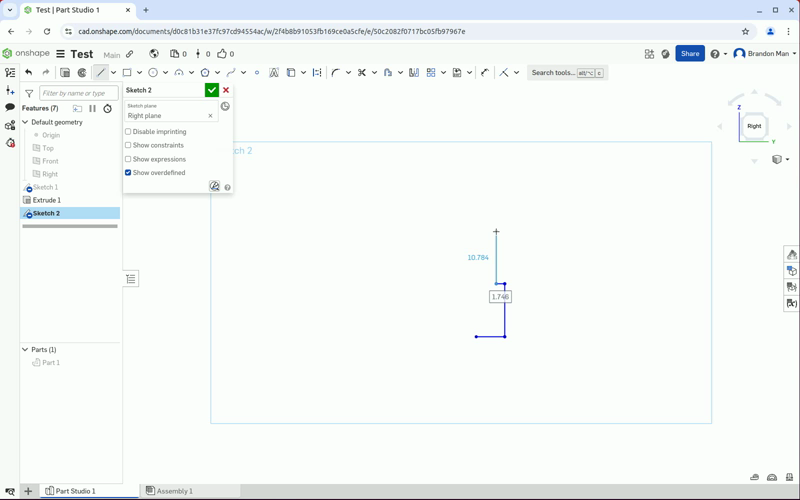
key_up(shift)
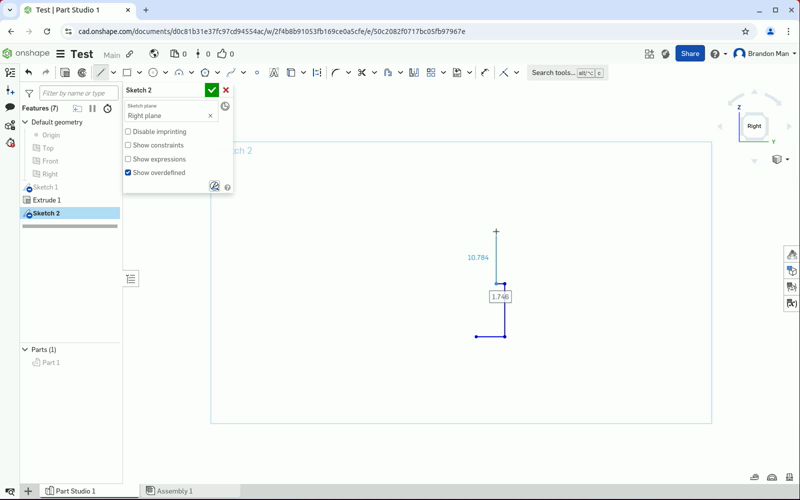
key_down(shift)
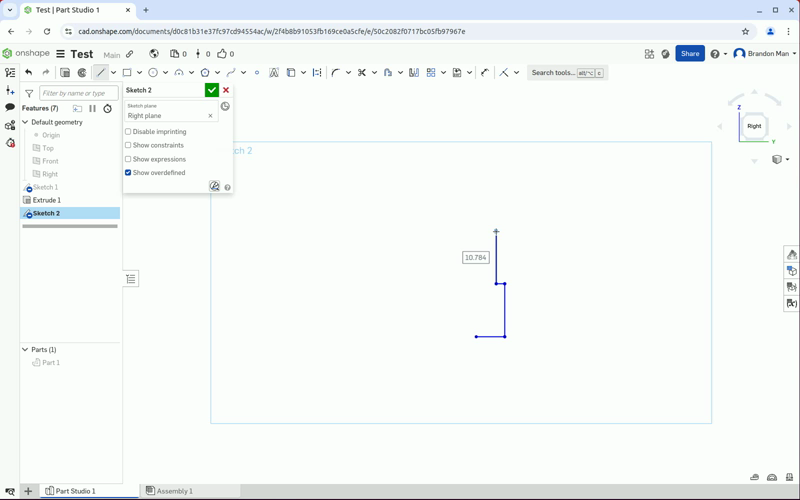
mouse_move(526, 231)
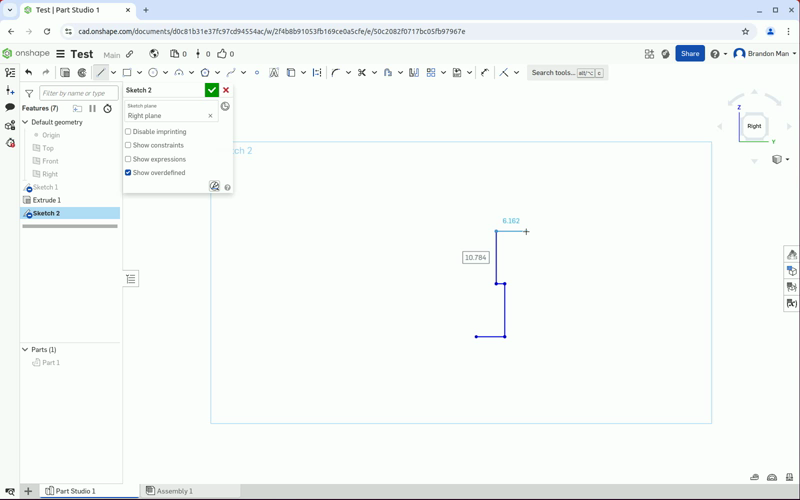
mouse_move(485, 231)
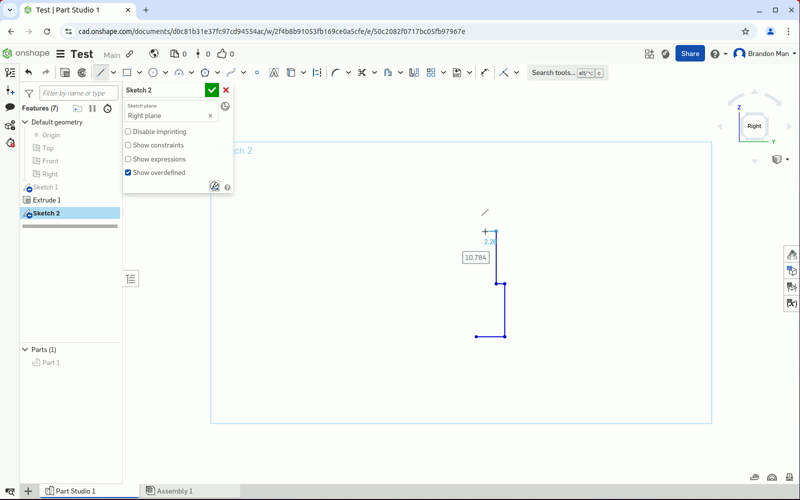
click(485, 231)
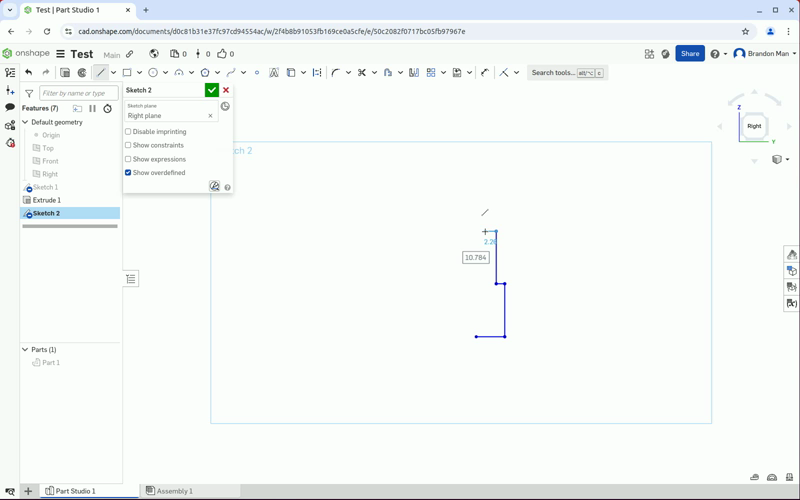
key_up(shift)
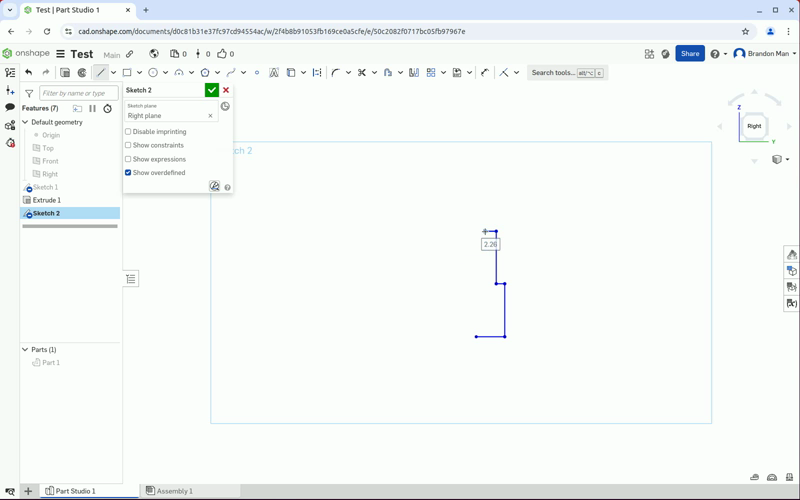
key_down(shift)
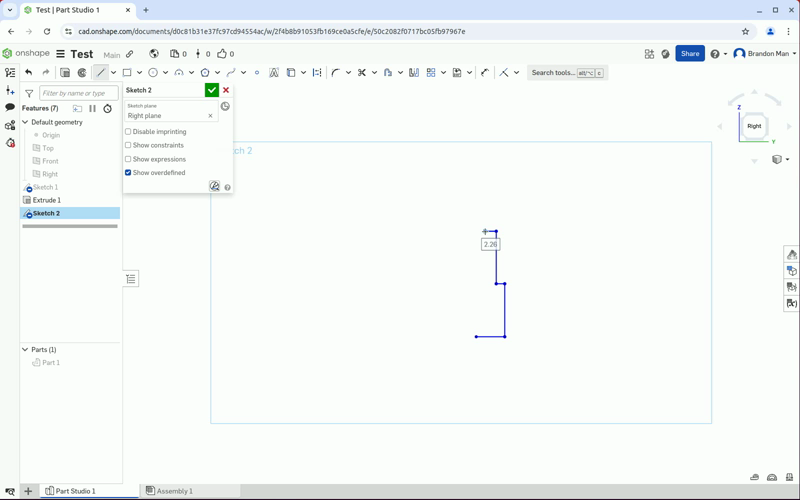
mouse_move(515, 231)
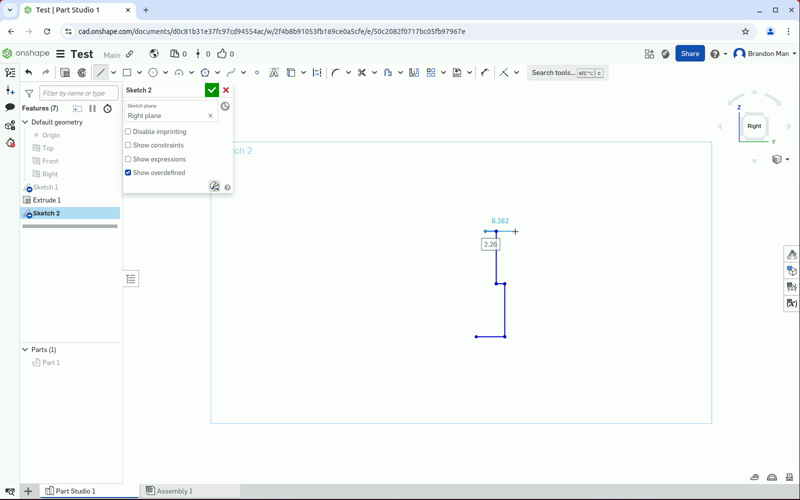
mouse_move(485, 283)
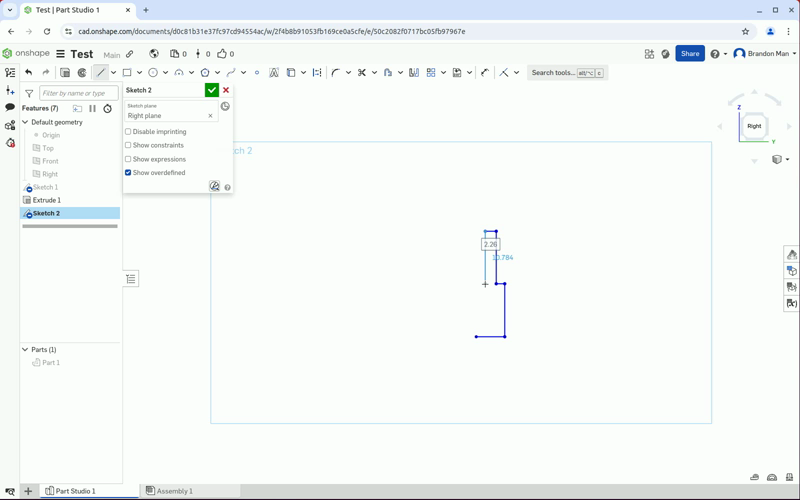
click(485, 283)
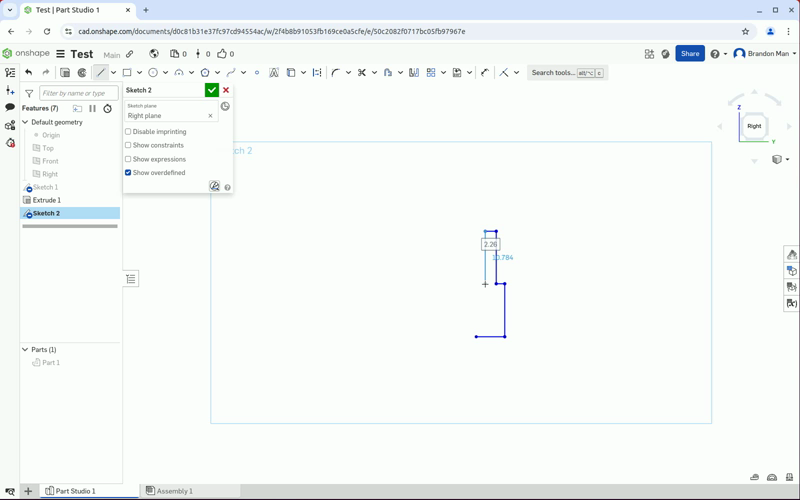
key_up(shift)
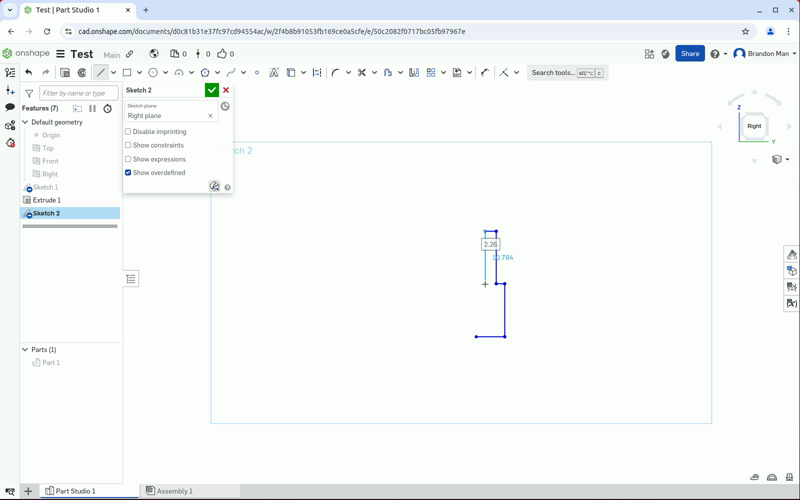
key_down(shift)
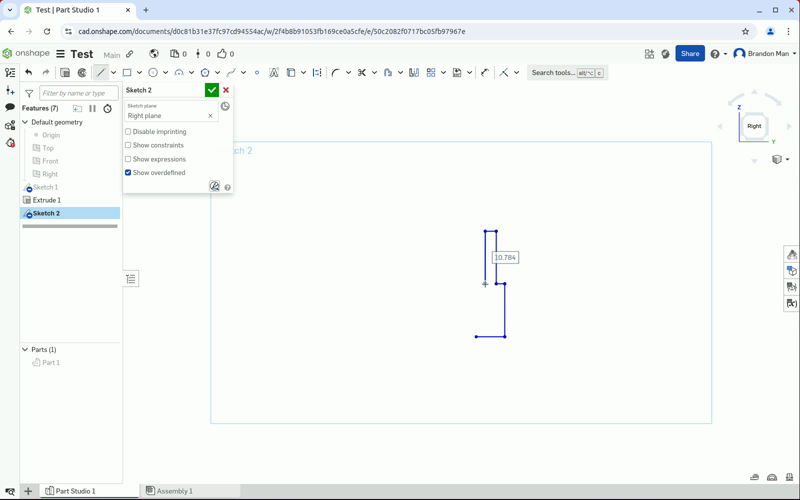
mouse_move(515, 283)
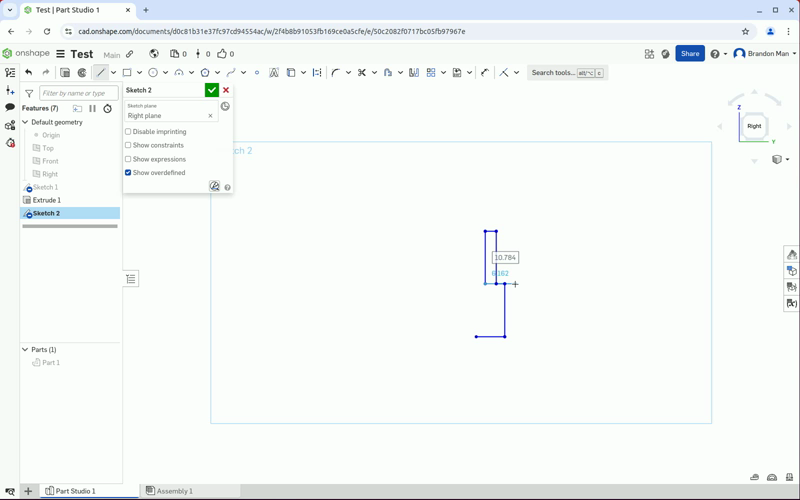
mouse_move(478, 283)
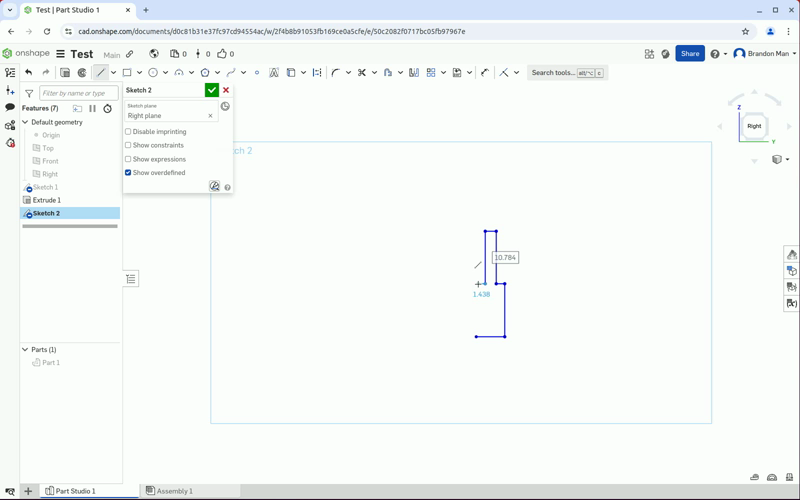
scroll(6)
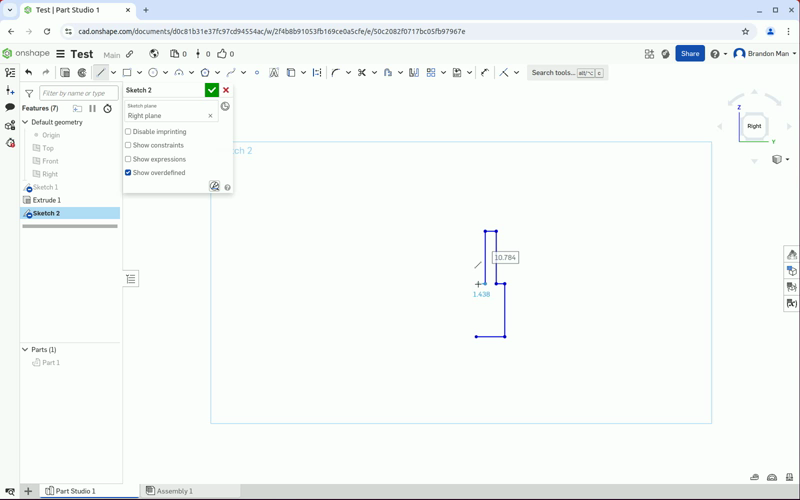
scroll(6)
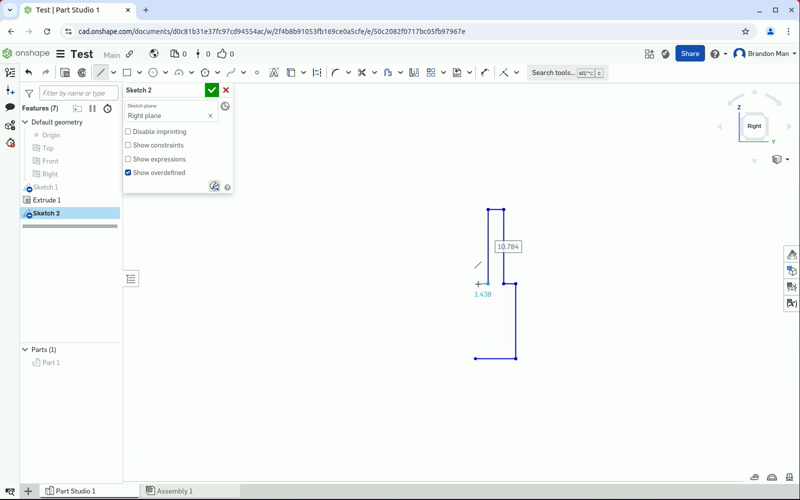
scroll(6)
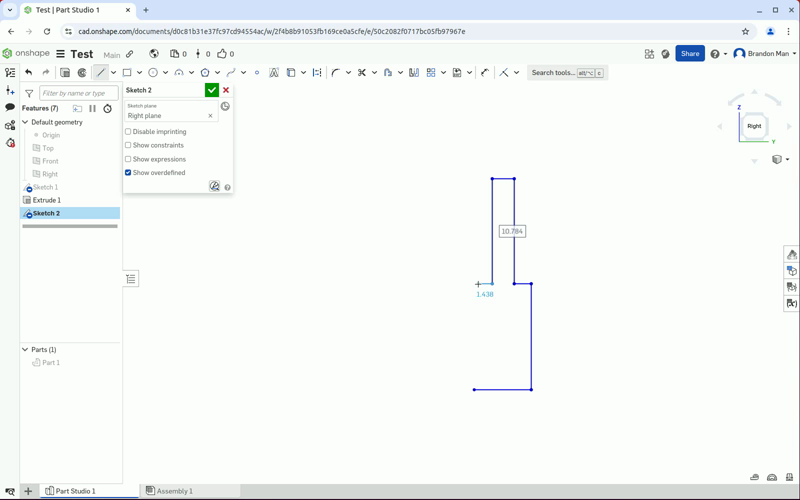
scroll(6)
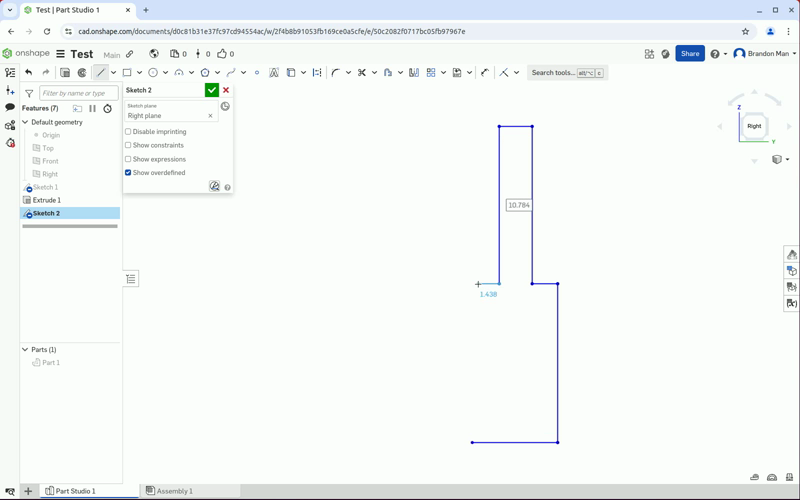
scroll(6)
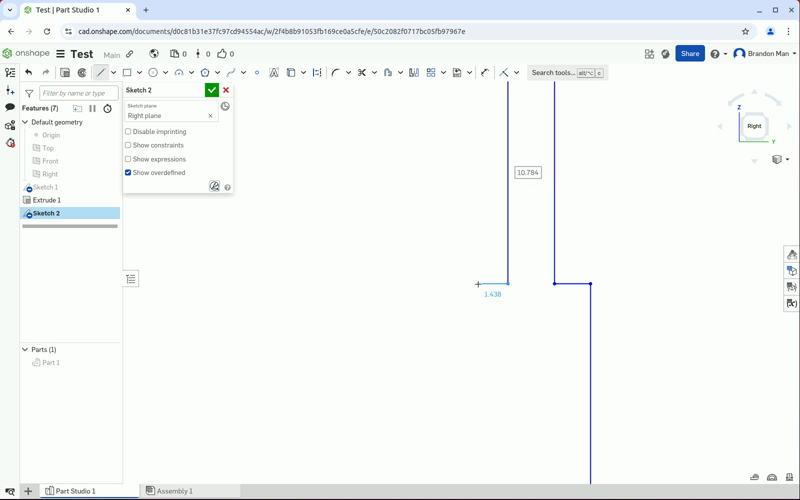
scroll(6)
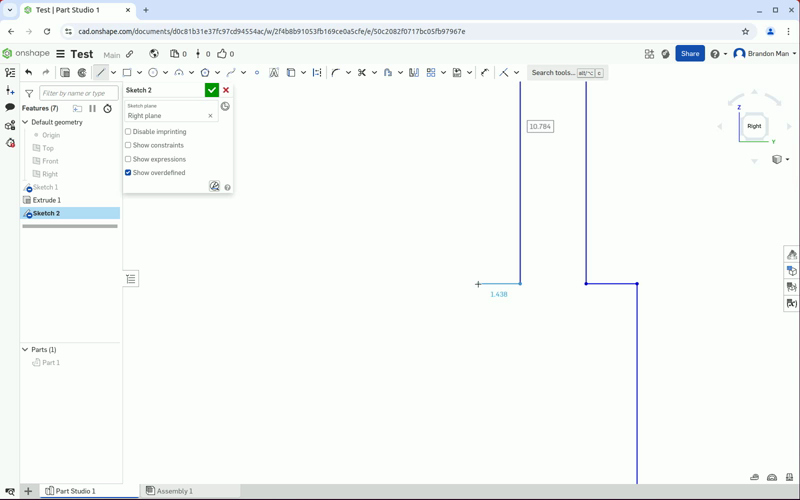
scroll(6)
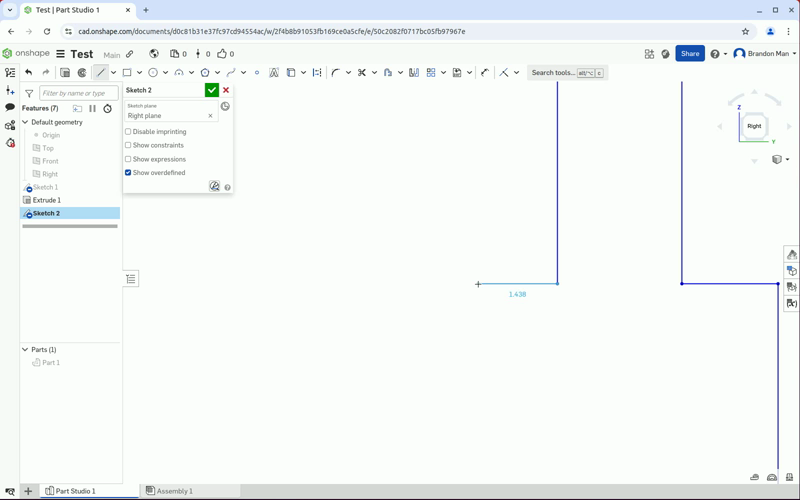
click(478, 283)
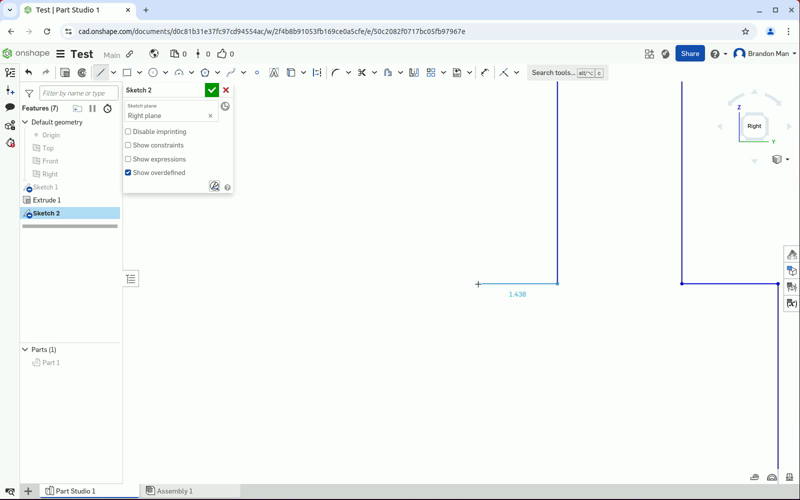
scroll(-6)
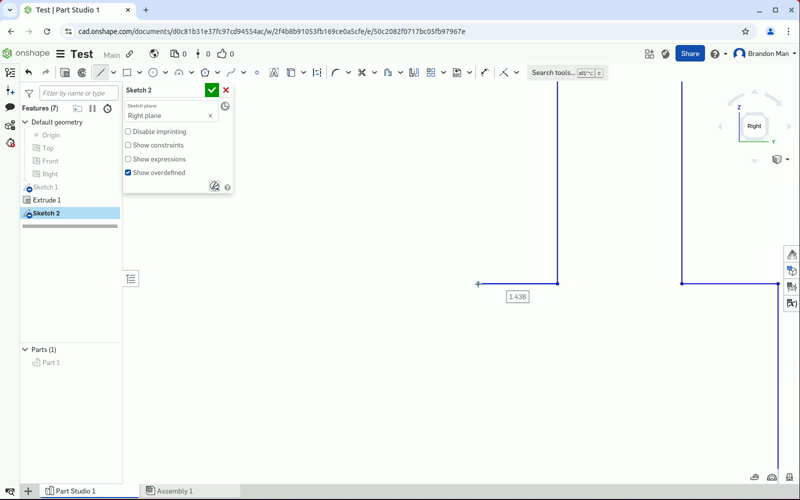
scroll(-6)
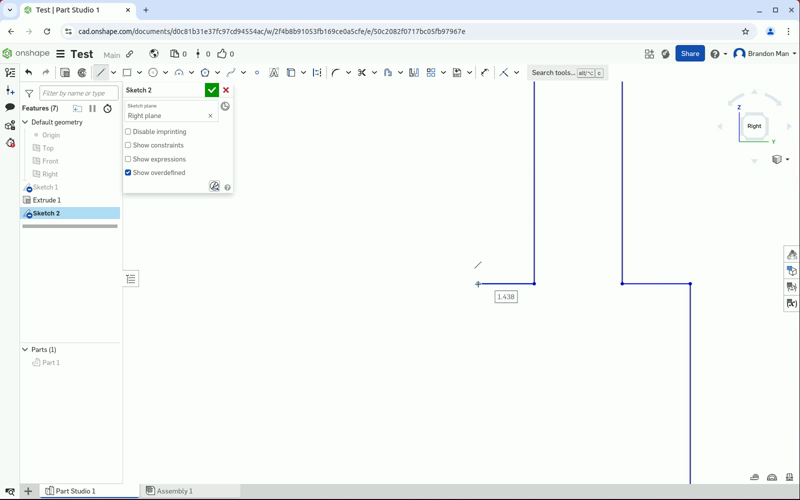
scroll(-6)
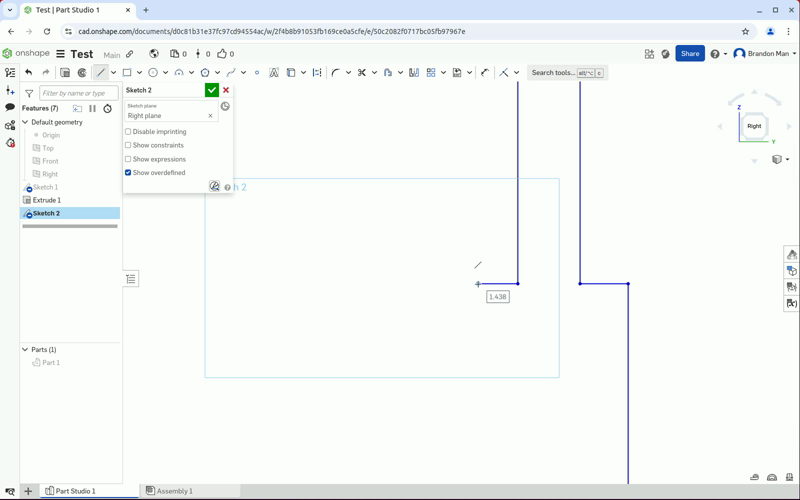
scroll(-6)
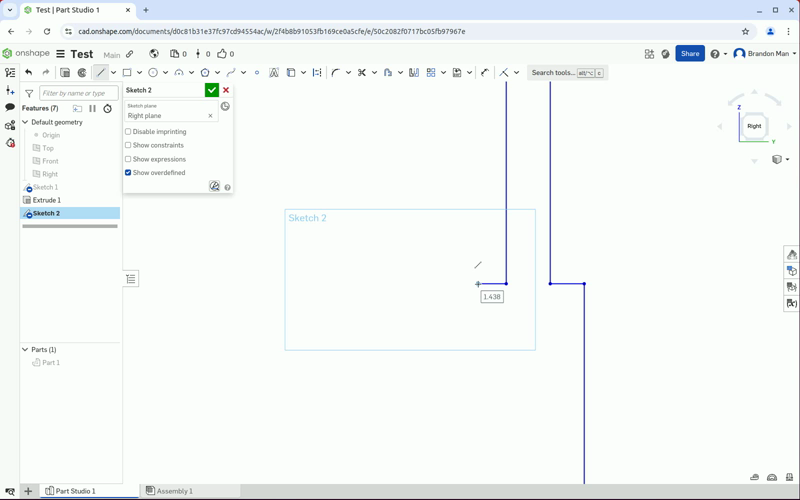
scroll(-6)
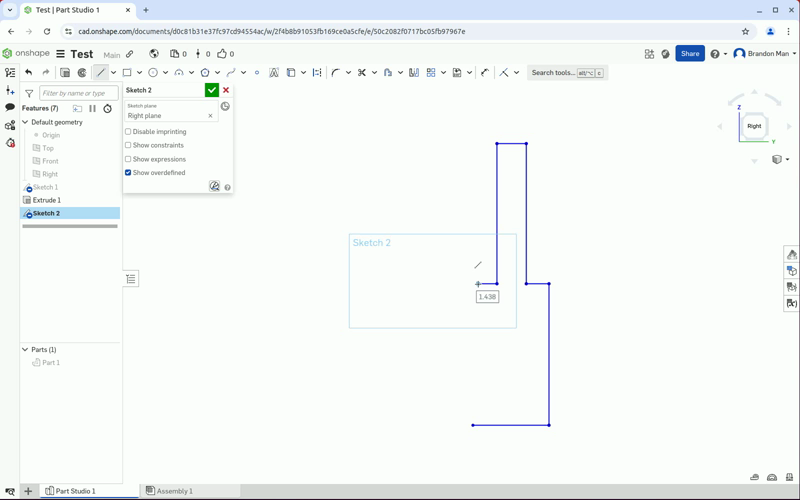
scroll(-6)
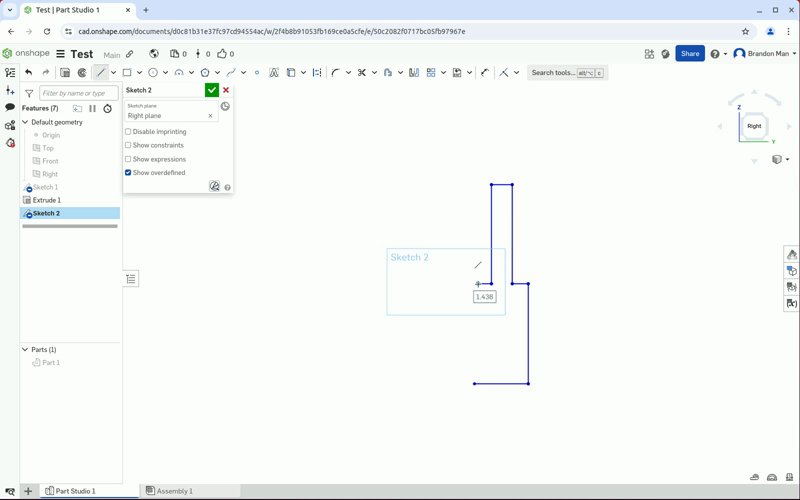
scroll(-6)
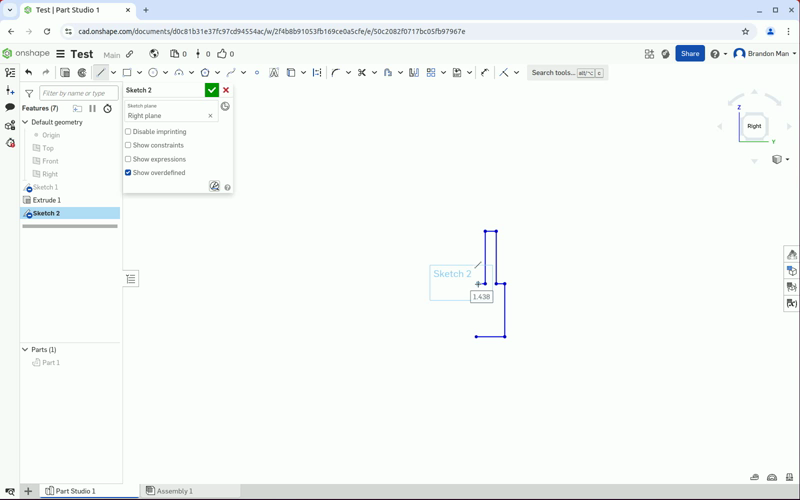
key_up(shift)
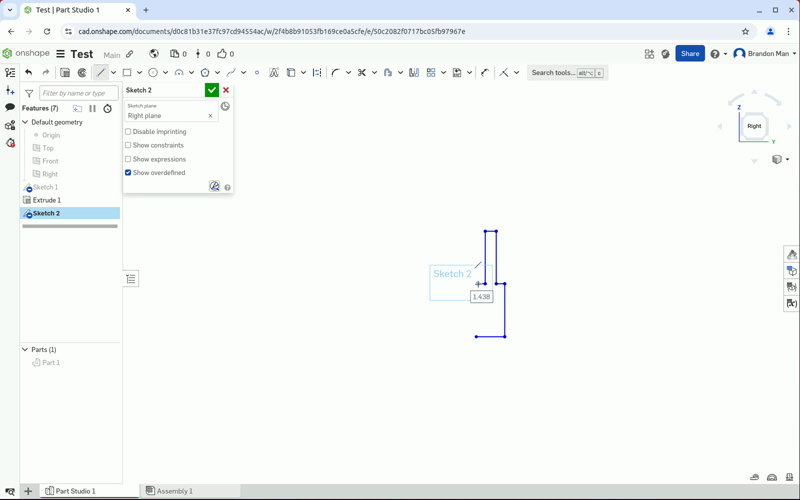
key_down(shift)
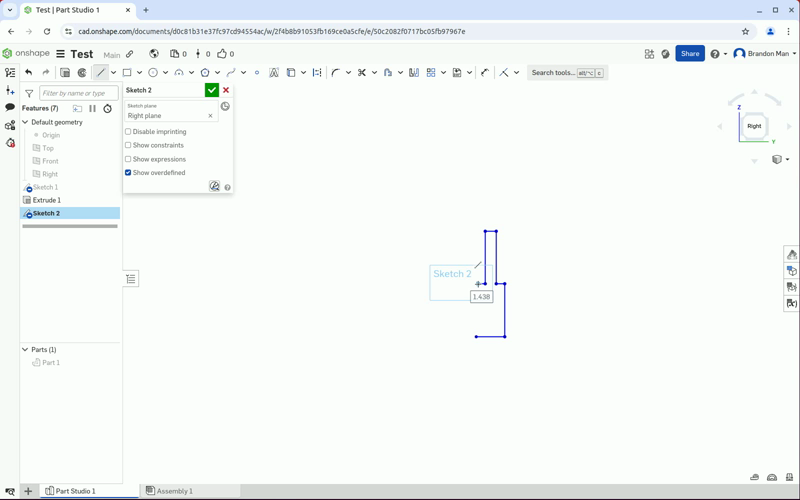
mouse_move(508, 283)
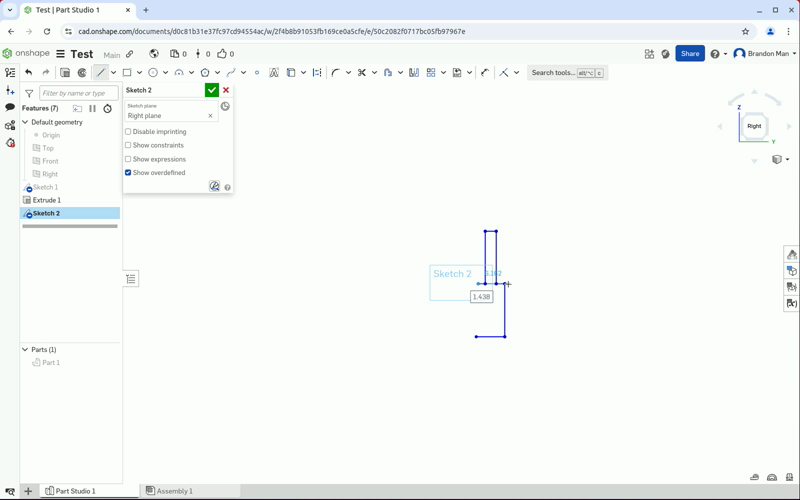
mouse_move(476, 283)
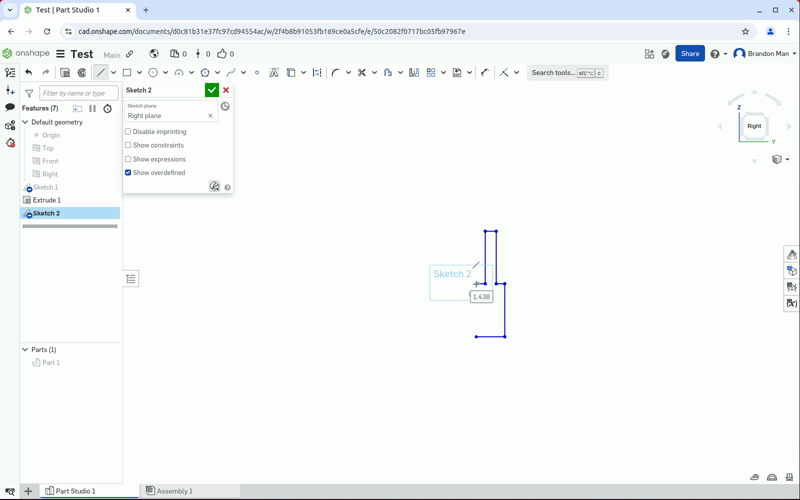
scroll(6)
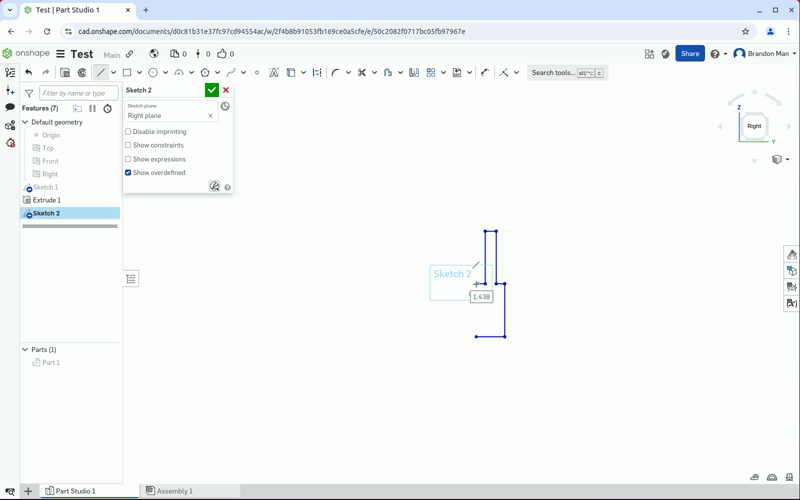
scroll(6)
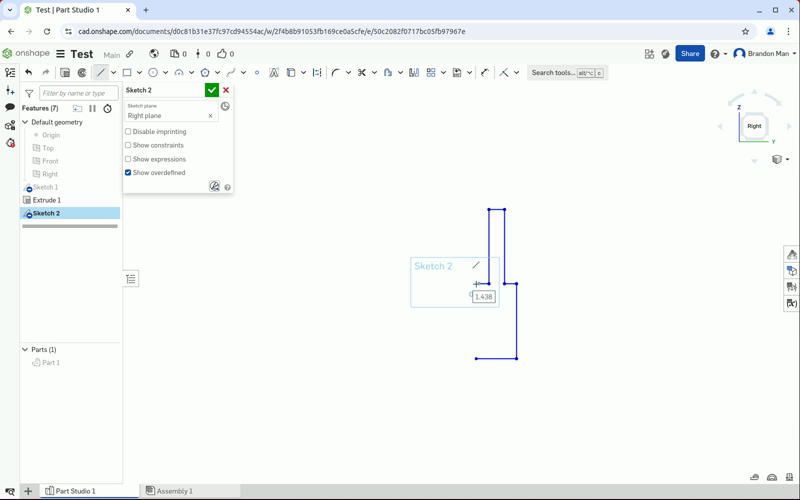
scroll(6)
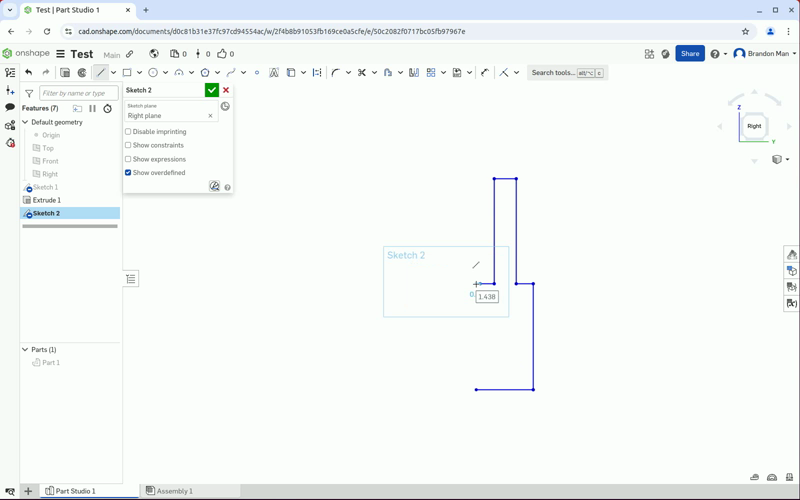
scroll(6)
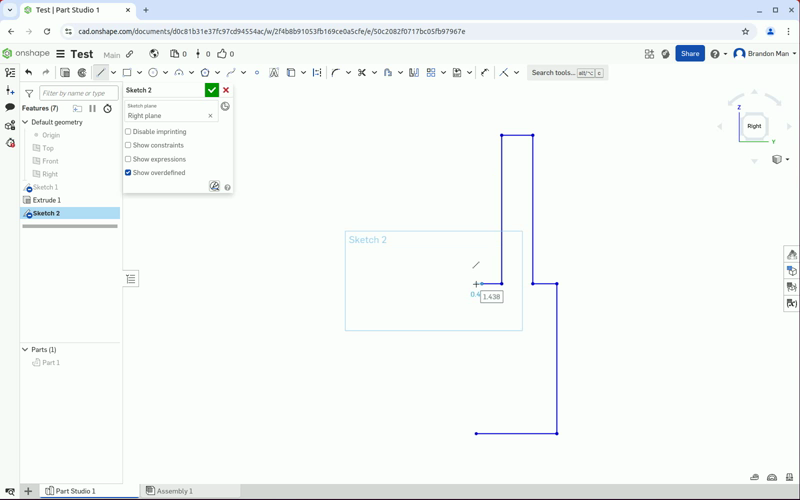
scroll(6)
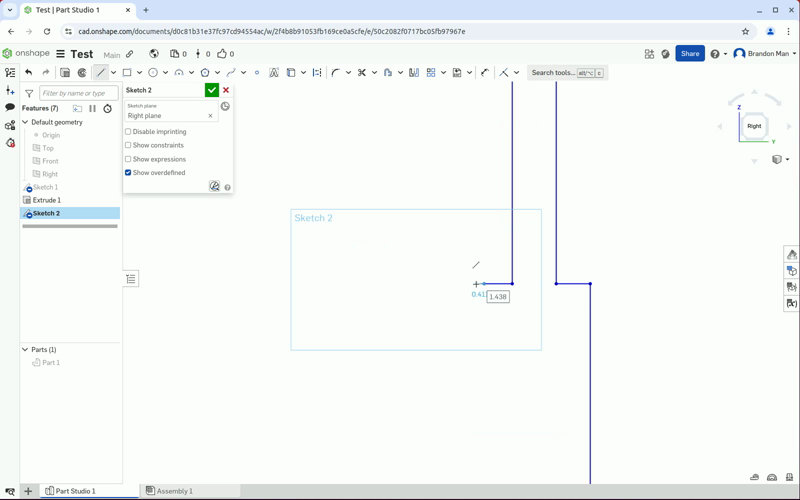
scroll(6)
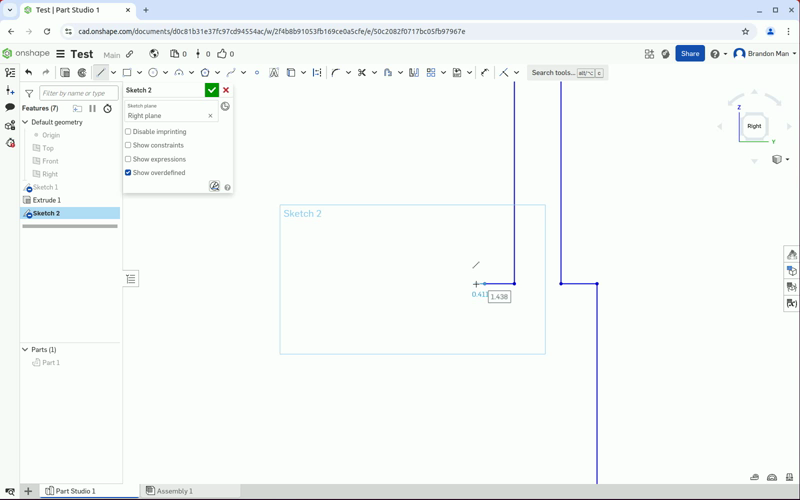
scroll(6)
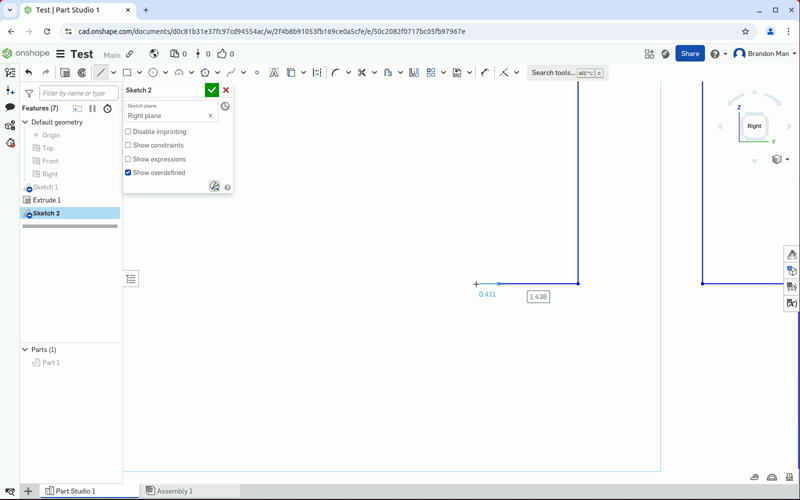
click(476, 283)
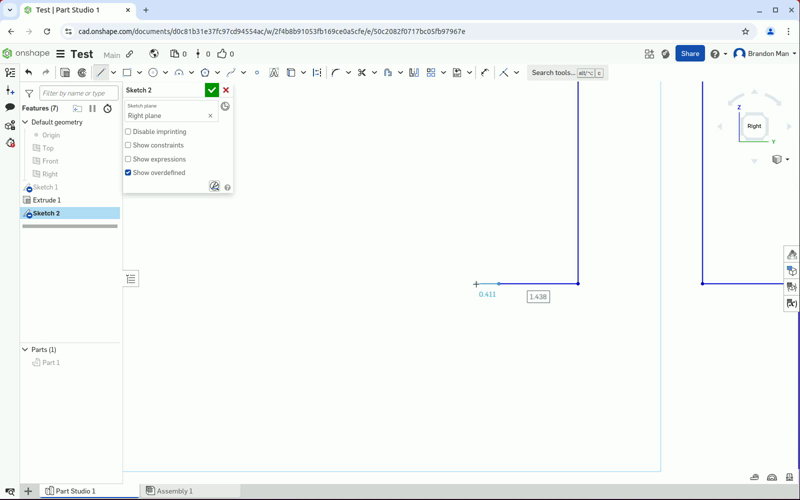
scroll(-6)
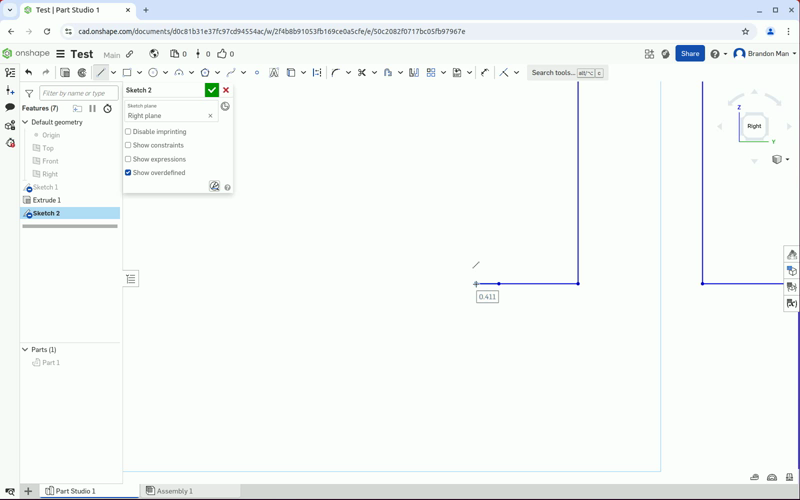
scroll(-6)
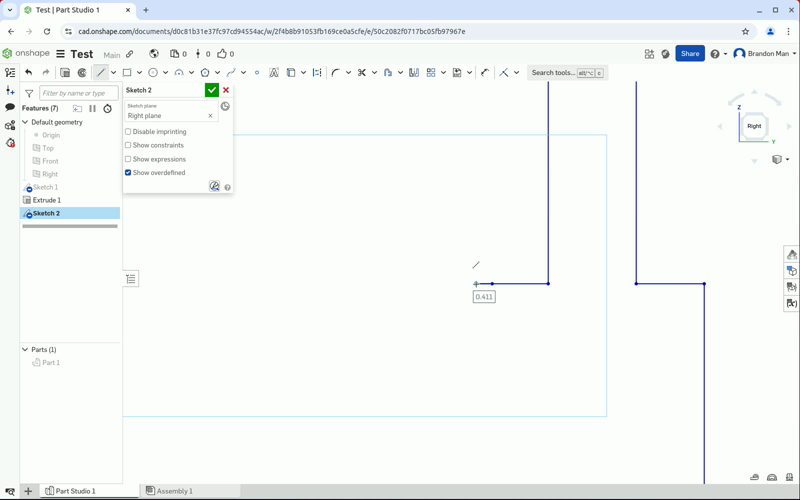
scroll(-6)
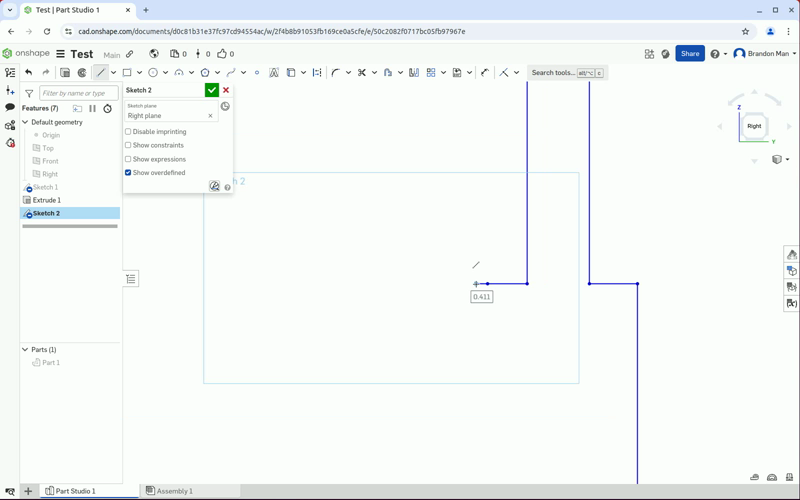
scroll(-6)
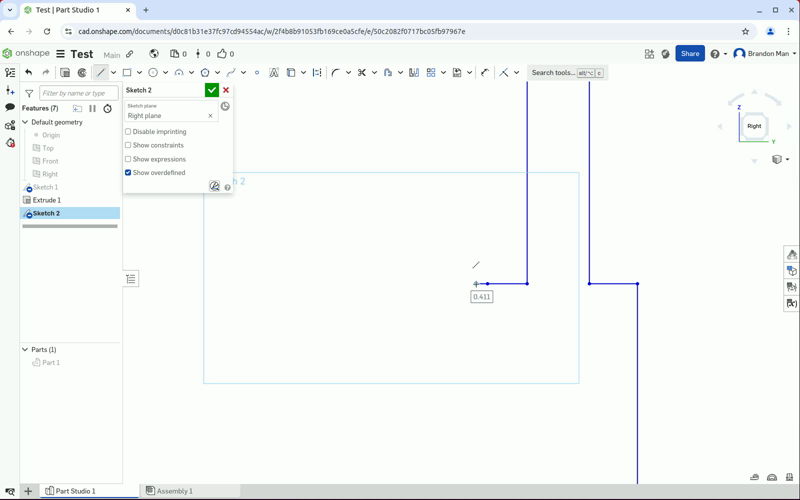
scroll(-6)
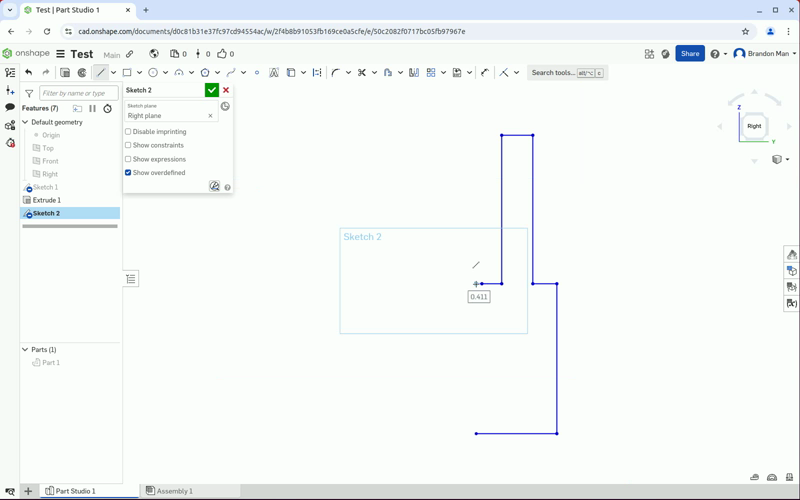
scroll(-6)
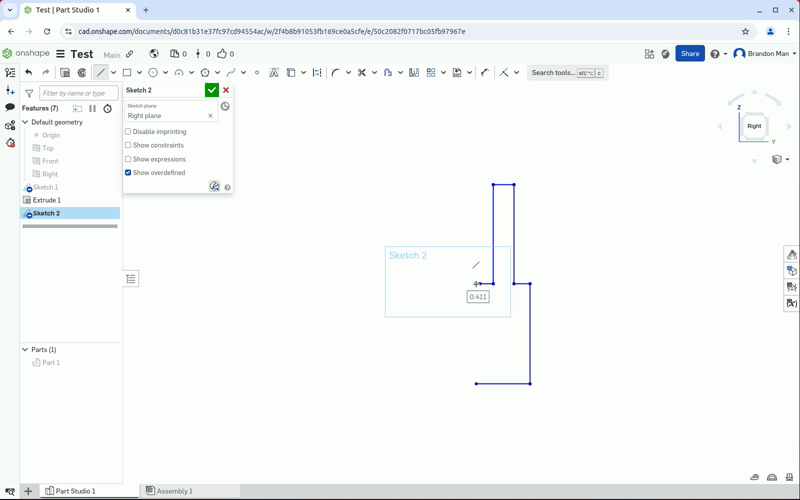
scroll(-6)
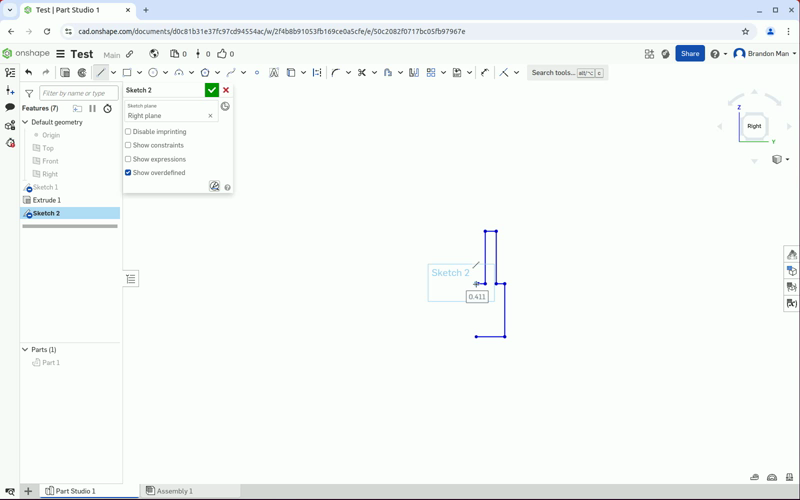
key_up(shift)
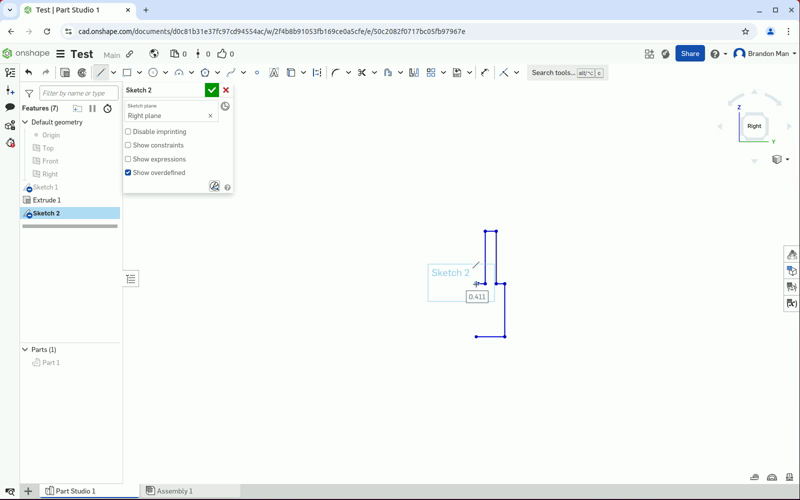
mouse_move(506, 283)
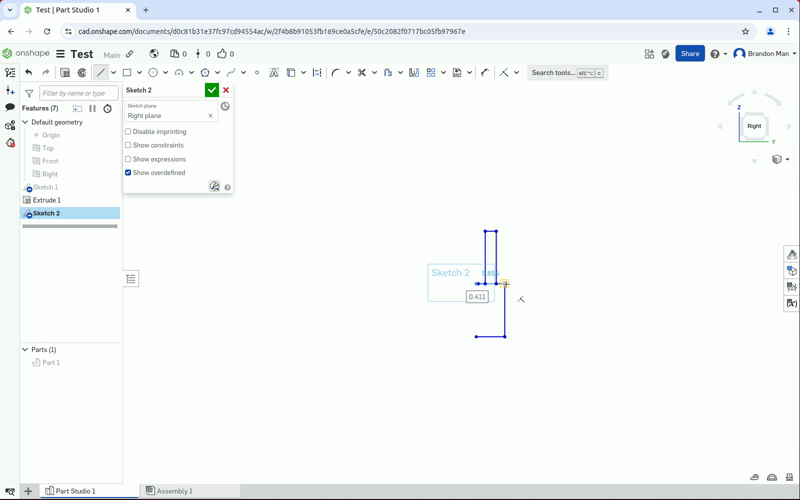
key_down(shift)
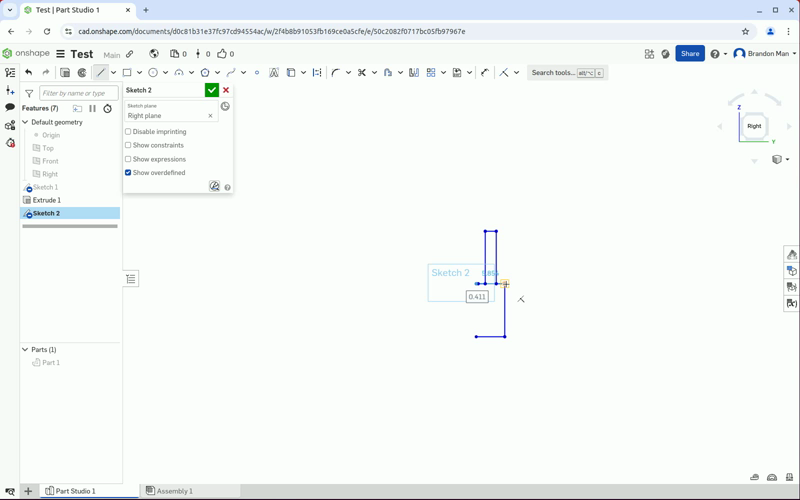
mouse_move(476, 336)
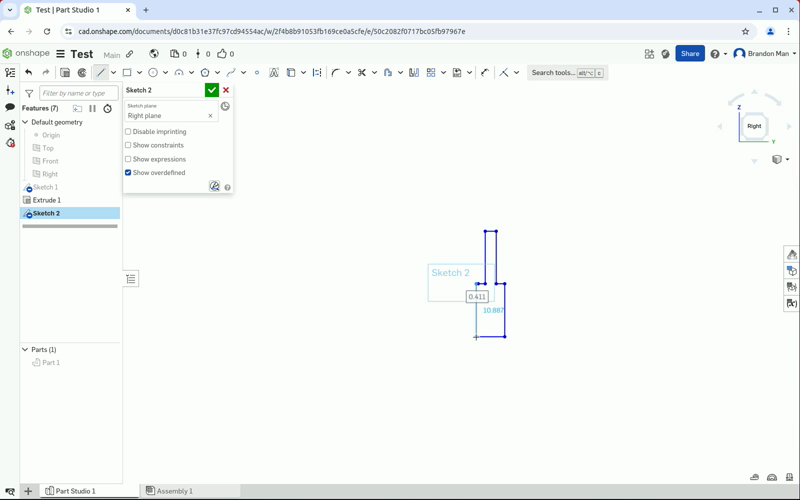
key_up(shift)
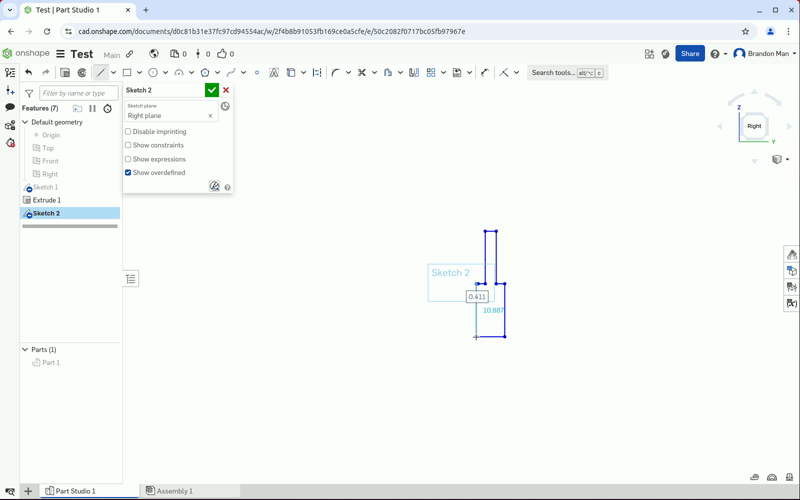
click(476, 336)
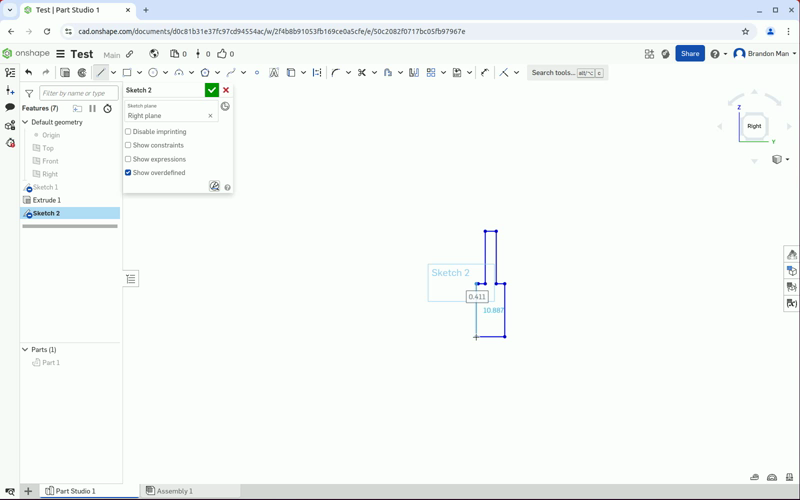
key(esc)
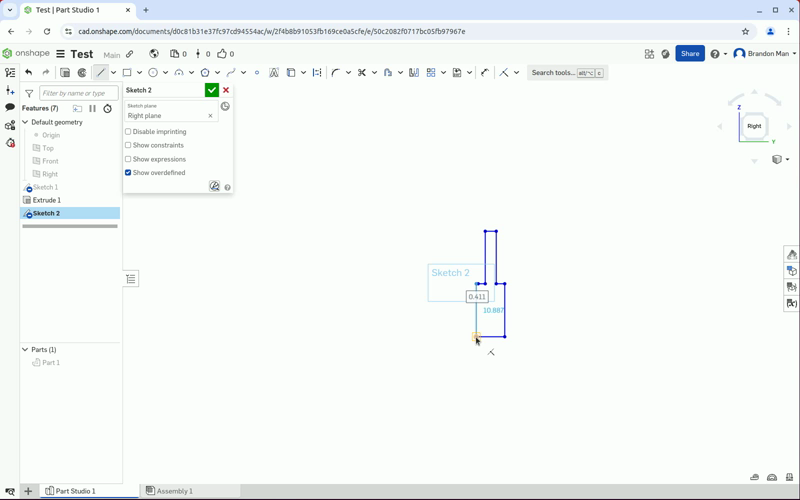
mouse_move(485, 310)
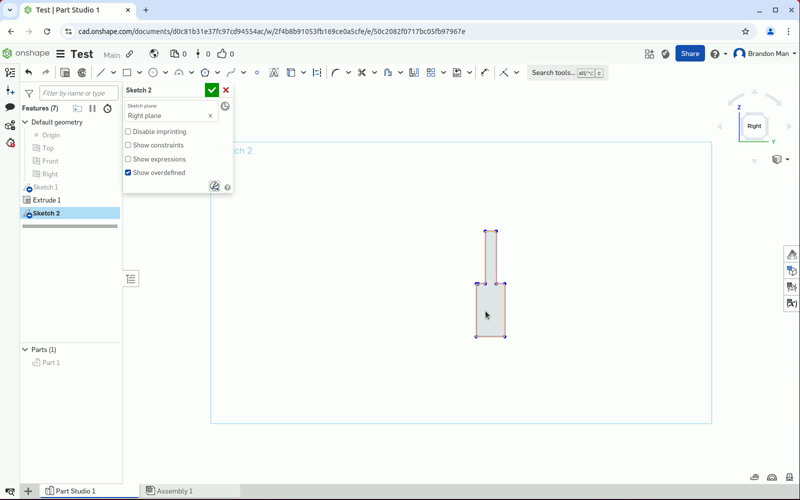
click(485, 310)
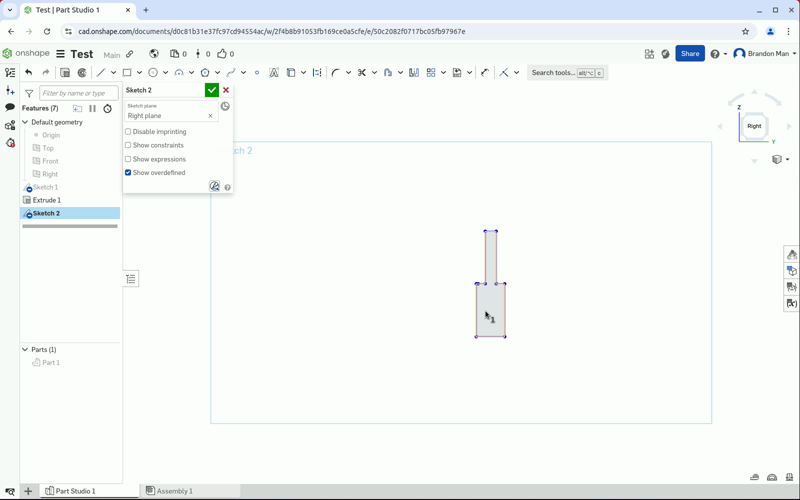
mouse_move(73, 352)
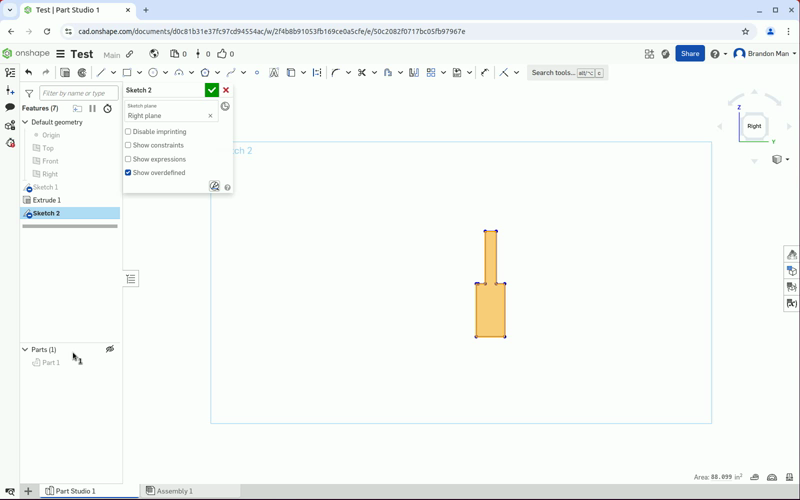
key(shift+y)
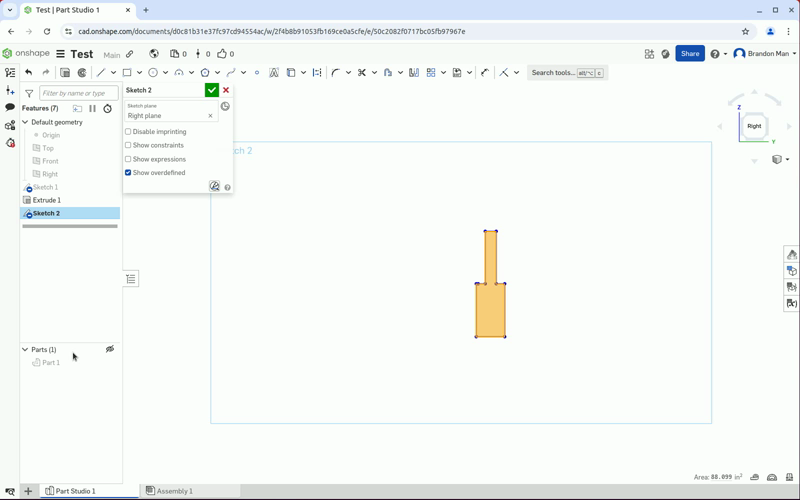
key(shift+e)
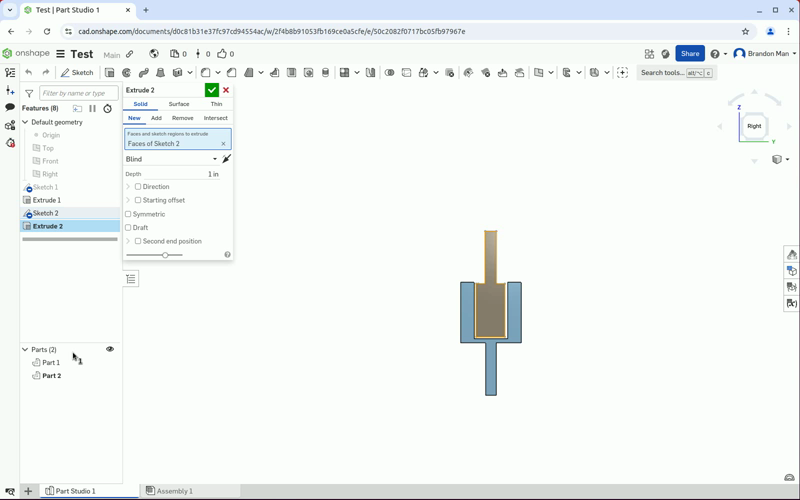
mouse_move(143, 106)
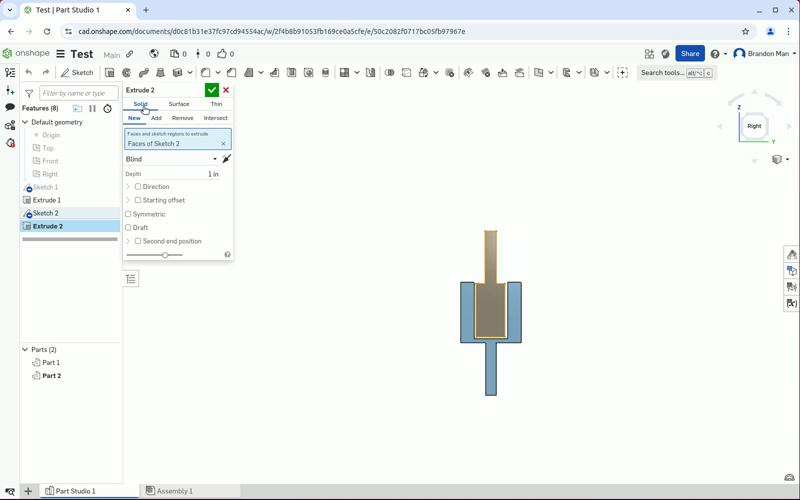
click(143, 106)
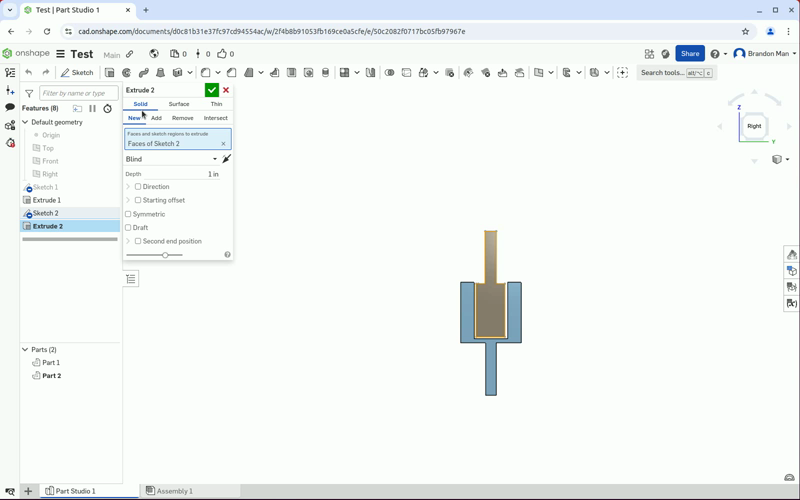
mouse_move(137, 120)
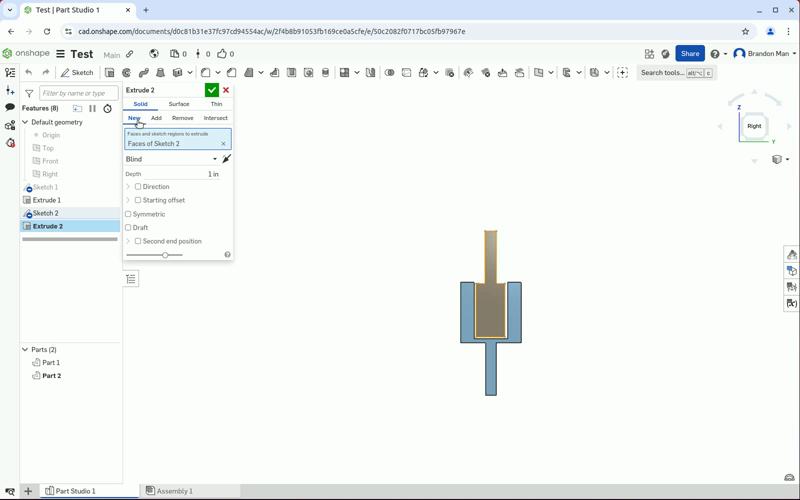
click(137, 120)
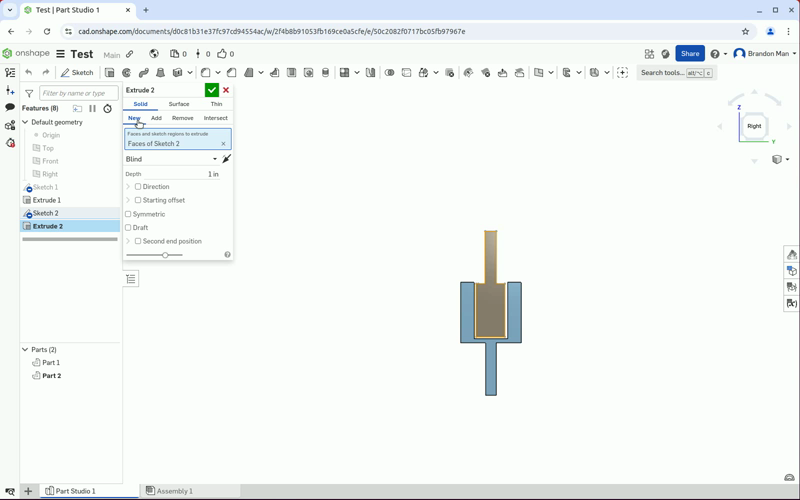
key(tab, 4)
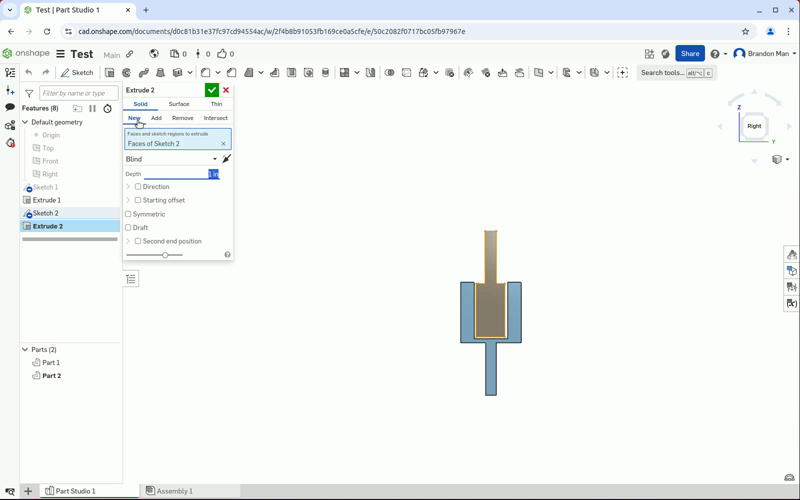
text(-0.241)
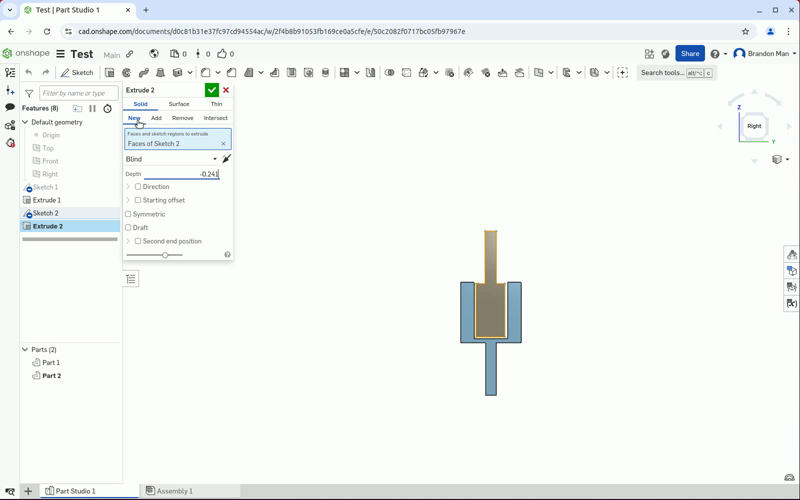
key(enter)
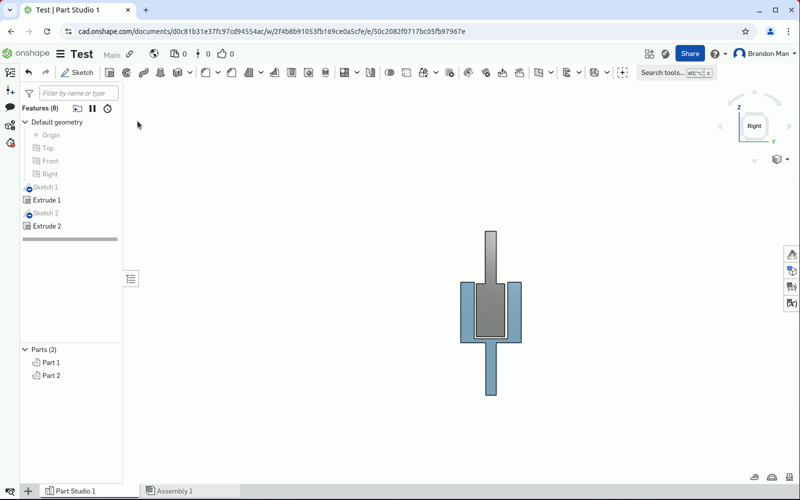
key(shift+h)
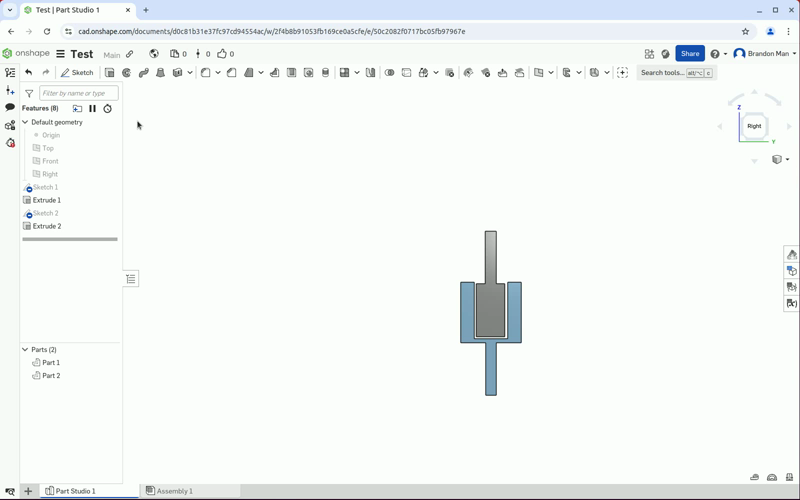
key(shift+h)
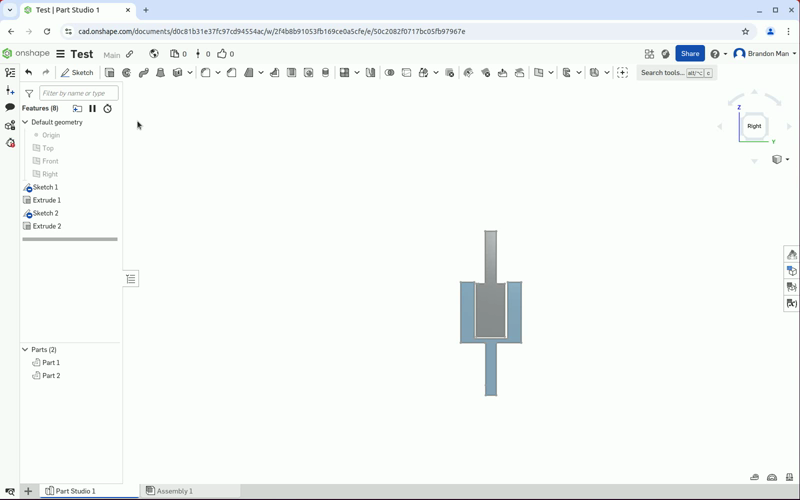
key(shift+7)
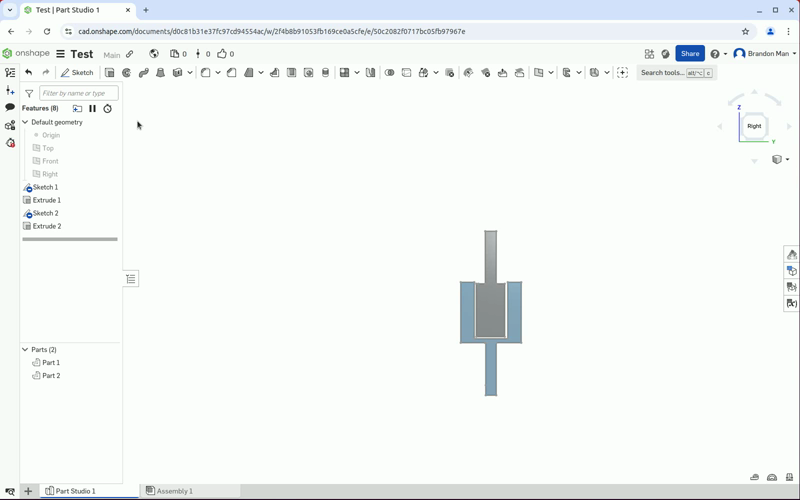
key(right, 2)
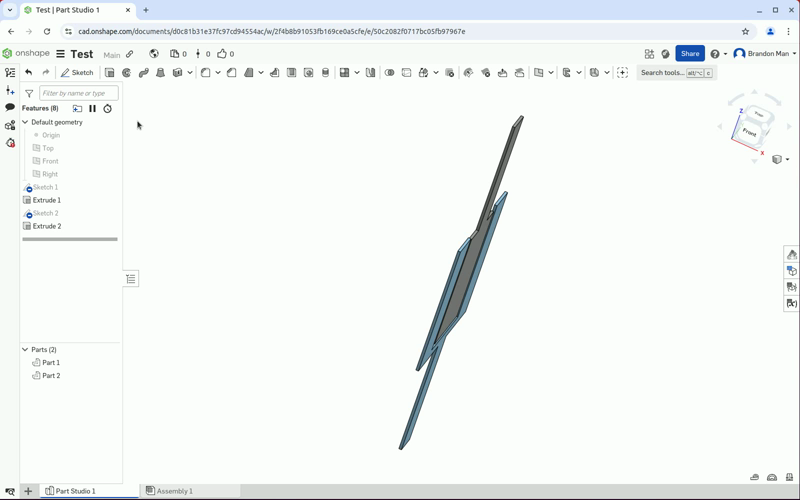
key(down, 2)
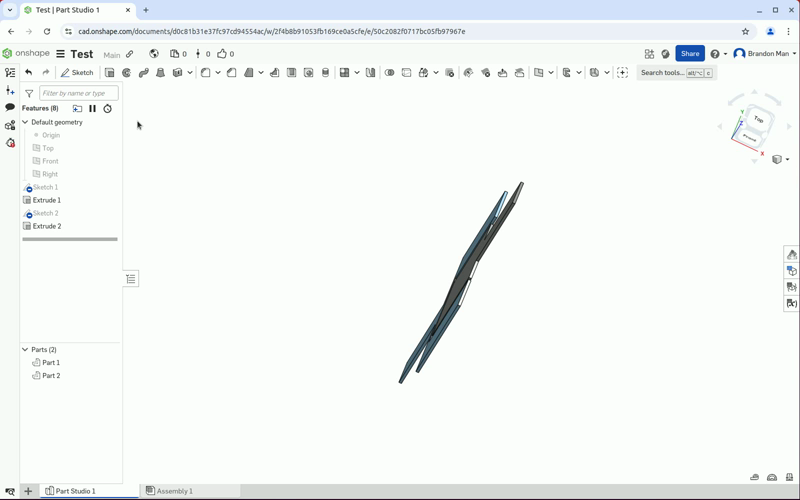
key(up, 2)
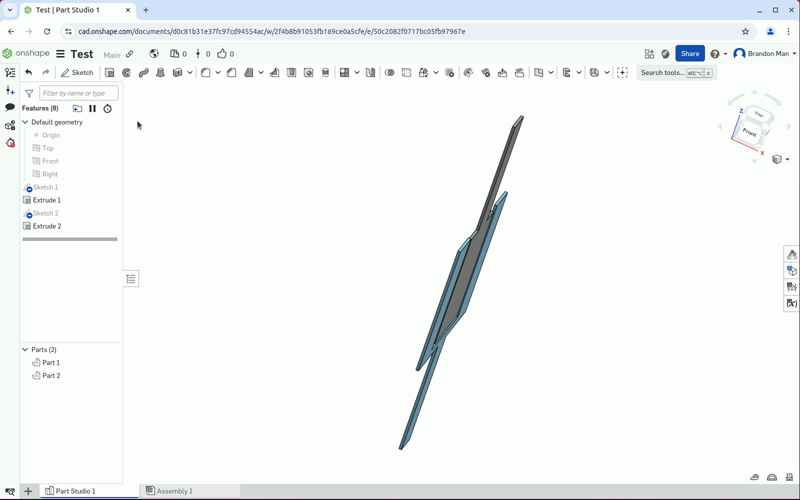
key(left, 2)
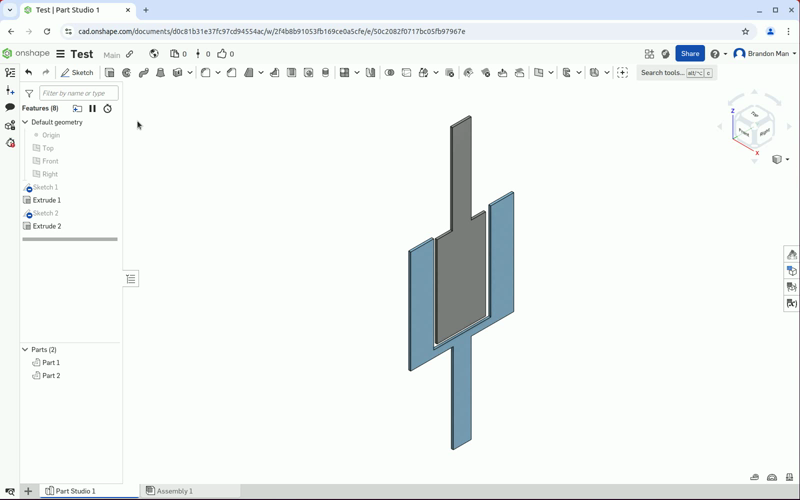
mouse_move(73, 189)
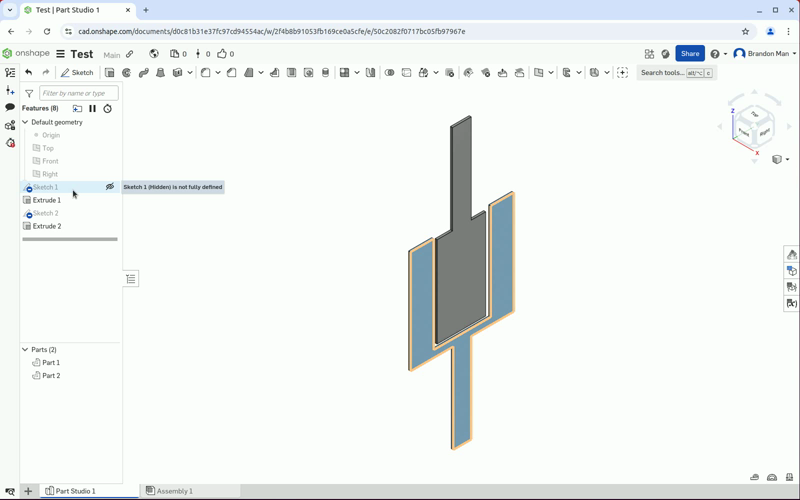
click(73, 189)